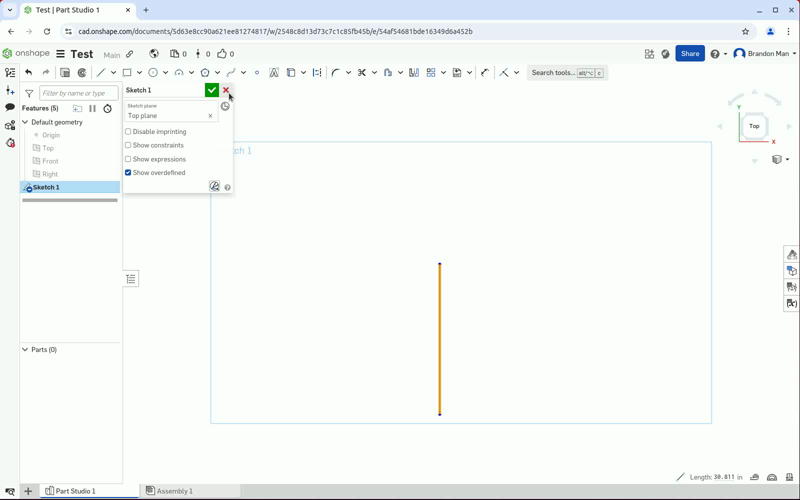
key(shift+h)
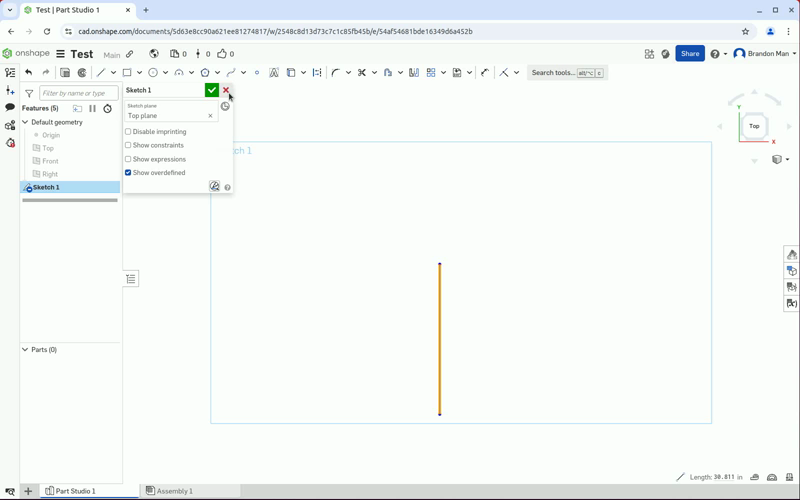
key(shift+s)
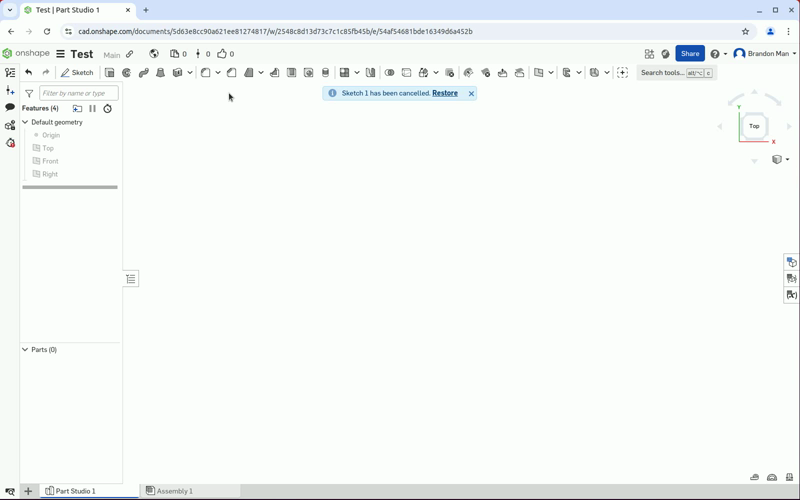
mouse_move(73, 150)
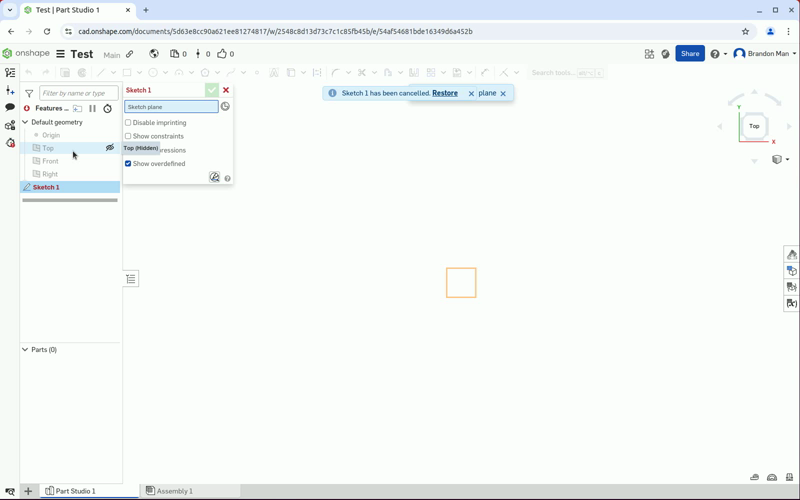
click(73, 150)
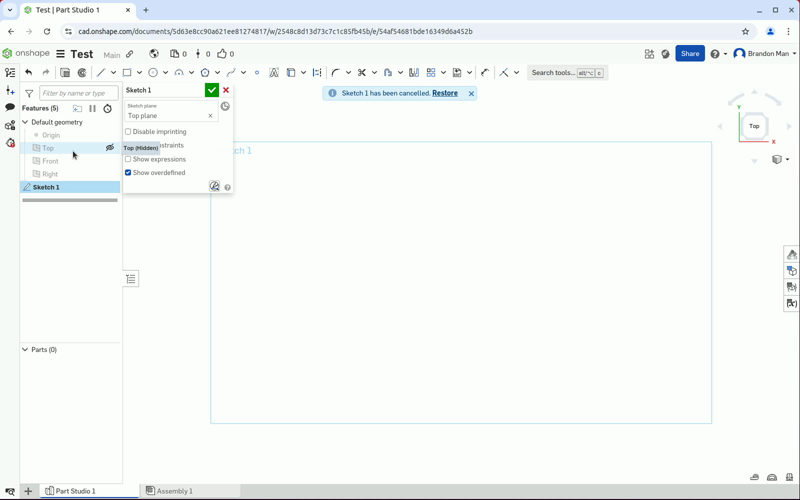
mouse_move(73, 352)
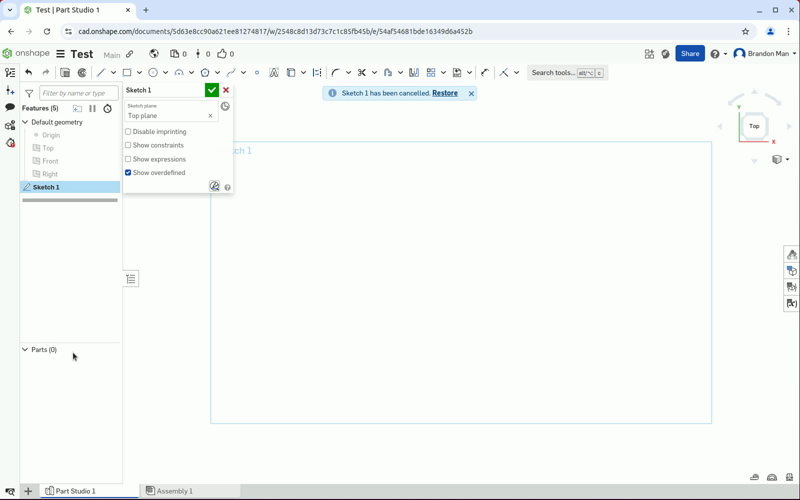
key(y)
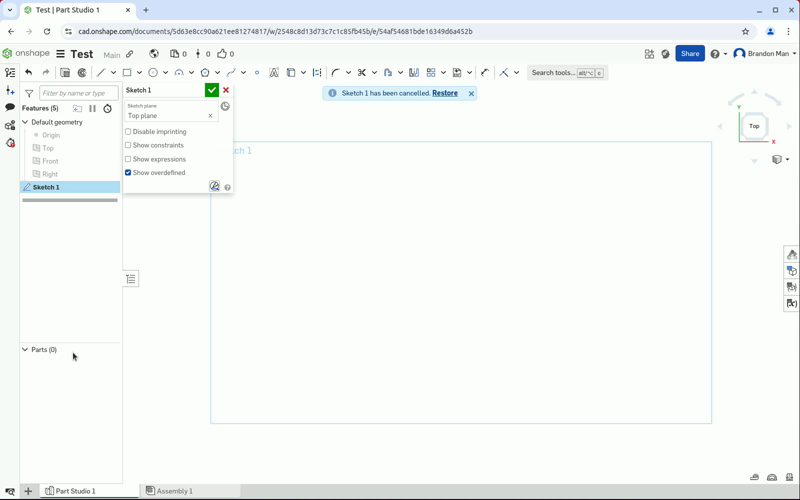
key(l)
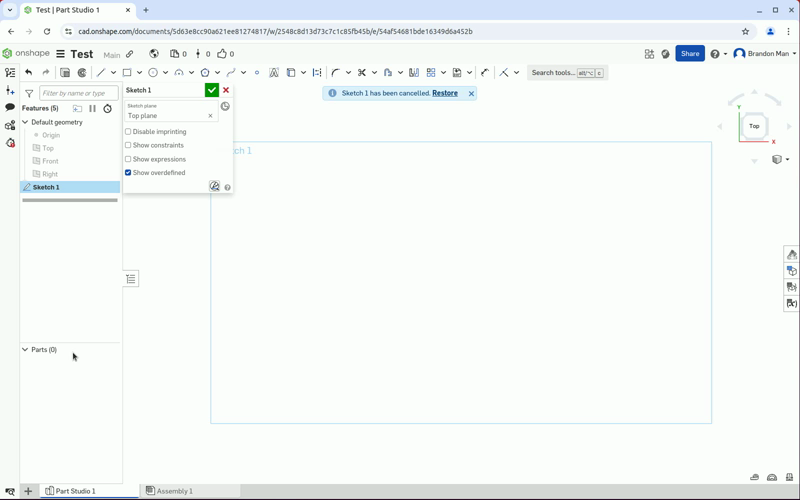
key_down(shift)
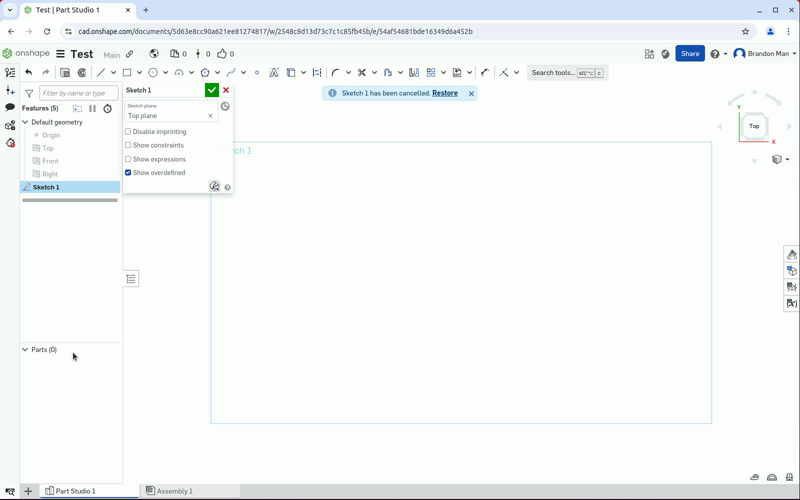
mouse_move(460, 328)
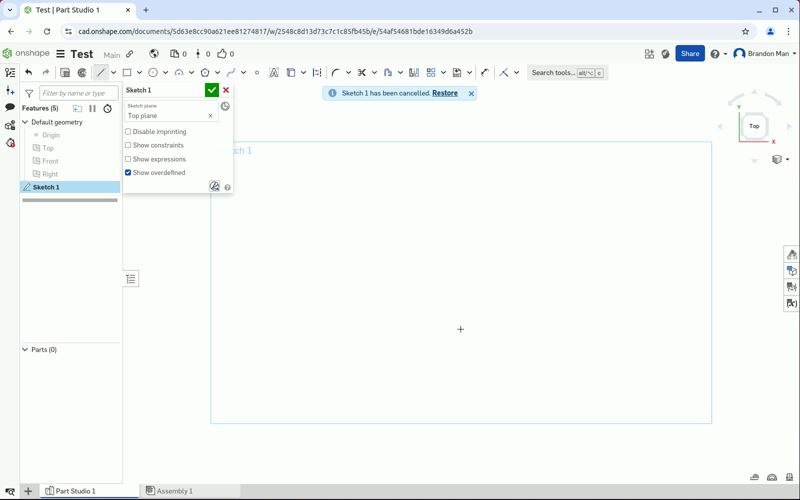
click(460, 328)
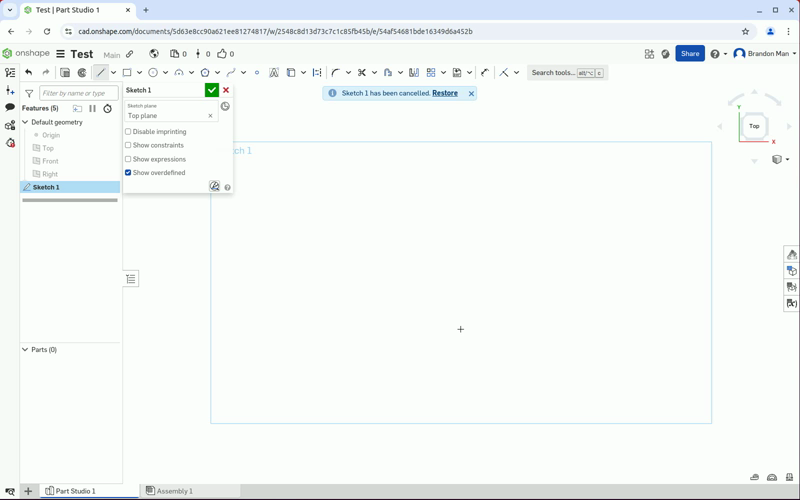
key_up(shift)
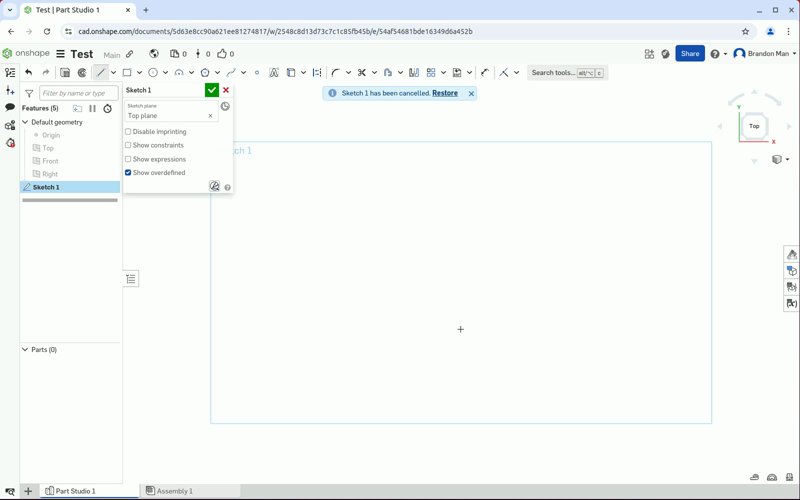
key_down(shift)
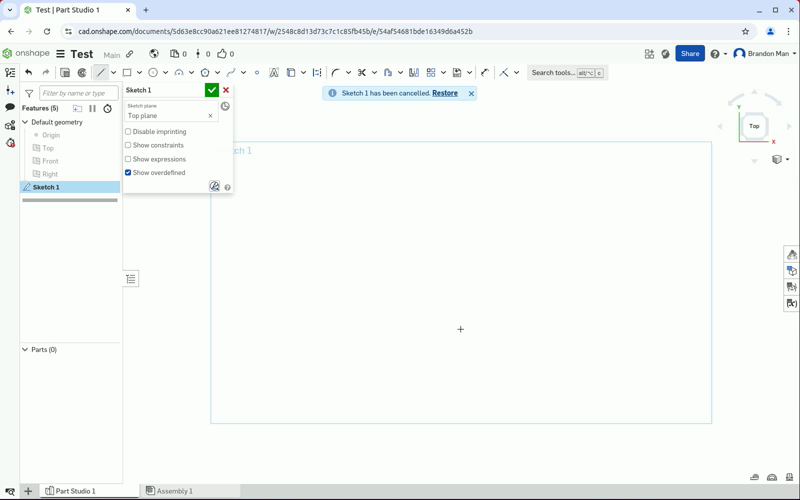
mouse_move(490, 328)
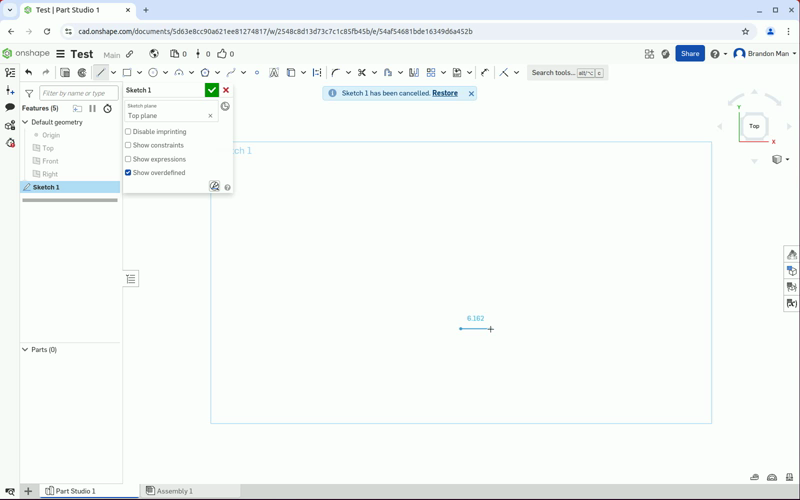
mouse_move(472, 328)
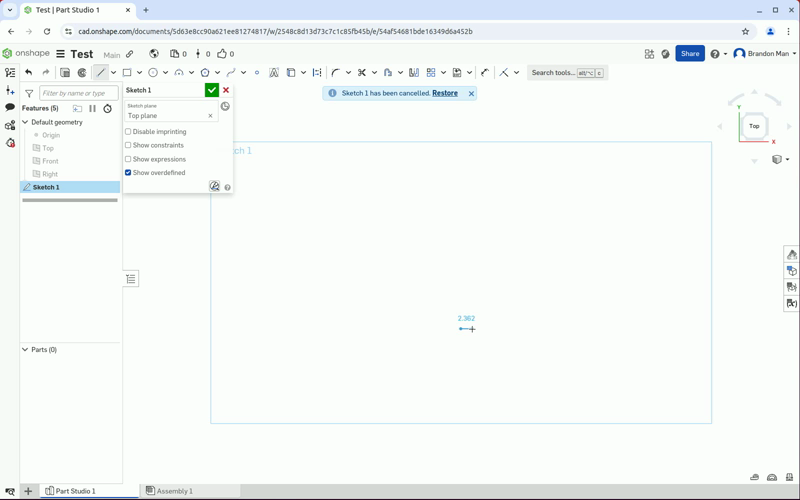
click(472, 328)
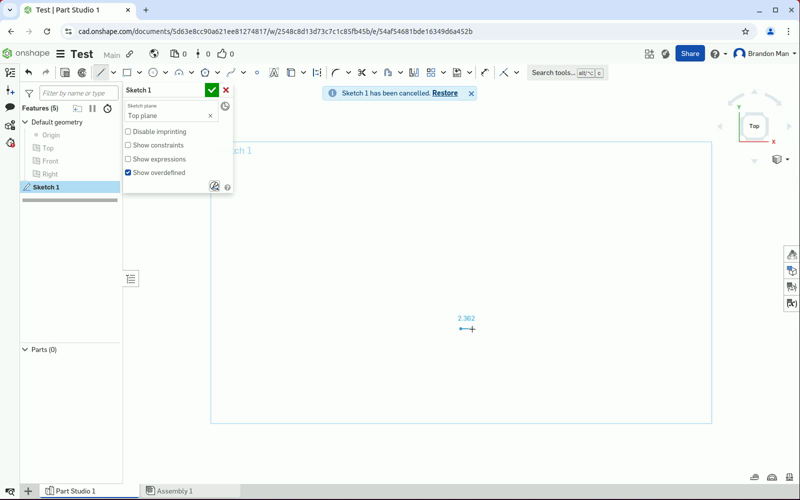
key_up(shift)
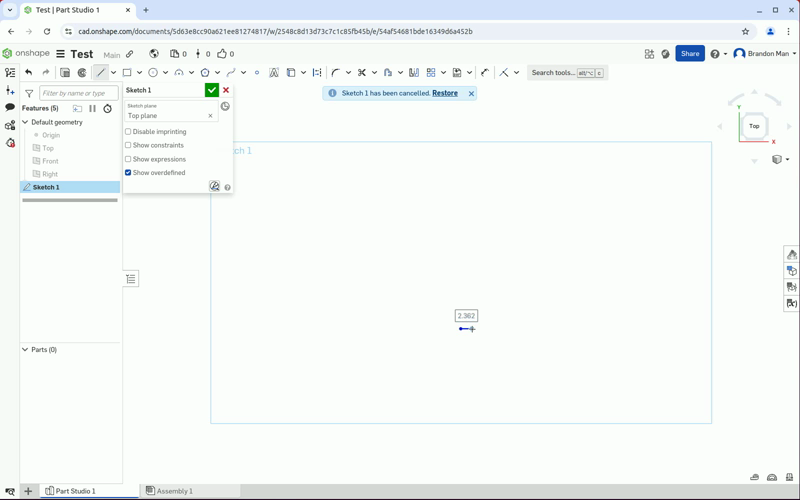
key_down(shift)
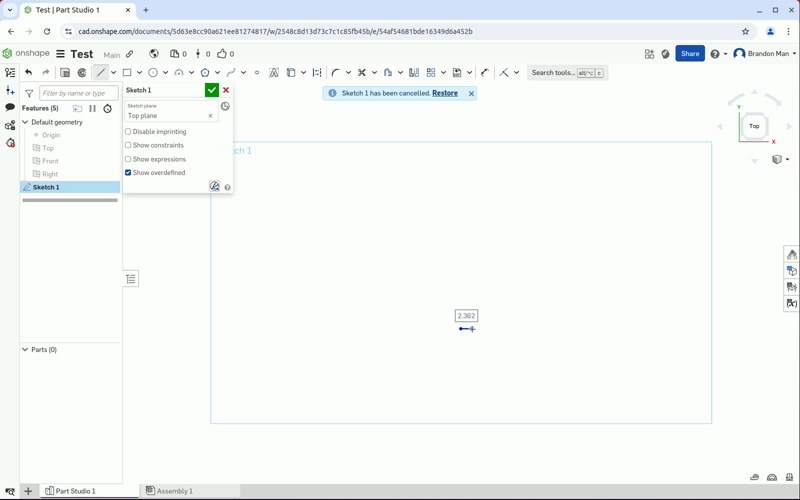
mouse_move(502, 328)
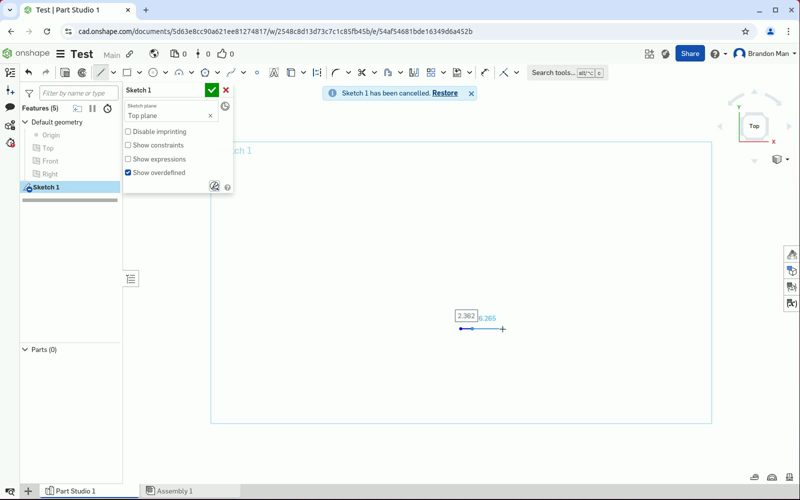
mouse_move(472, 282)
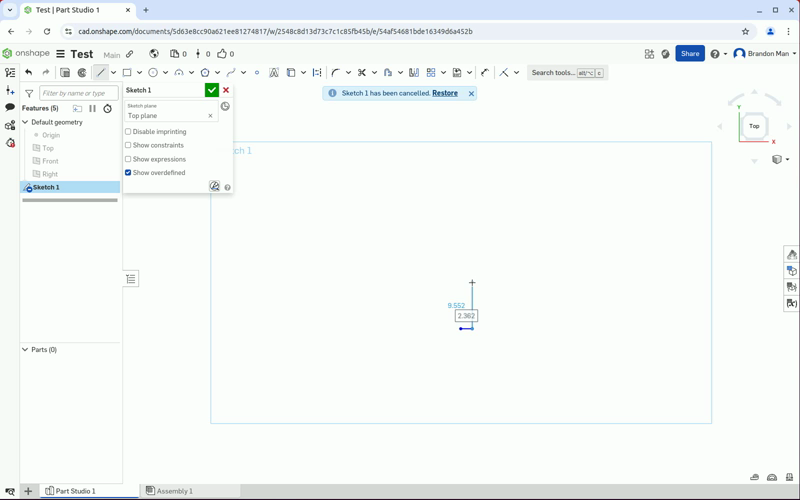
click(472, 282)
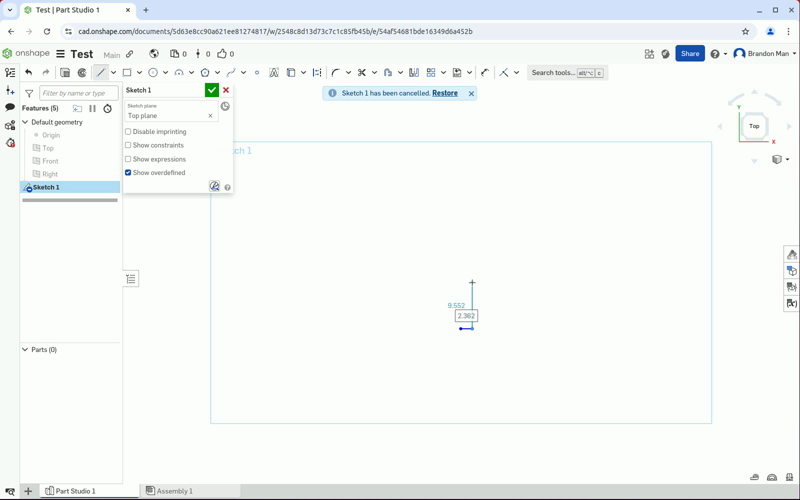
key_up(shift)
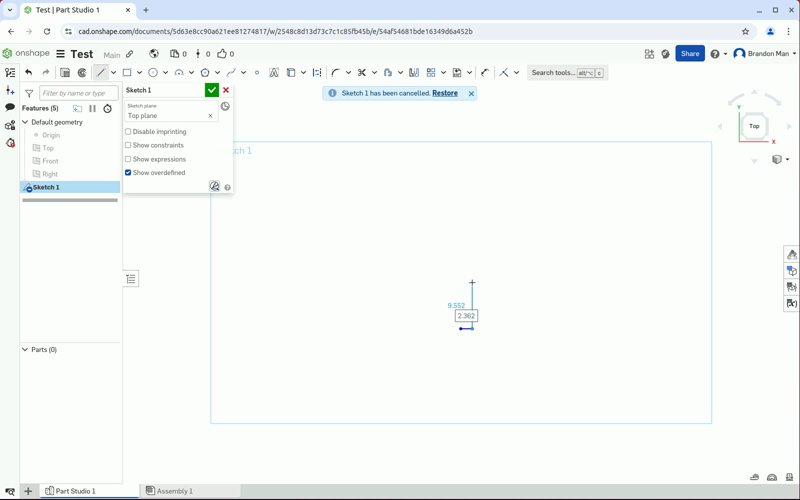
key_down(shift)
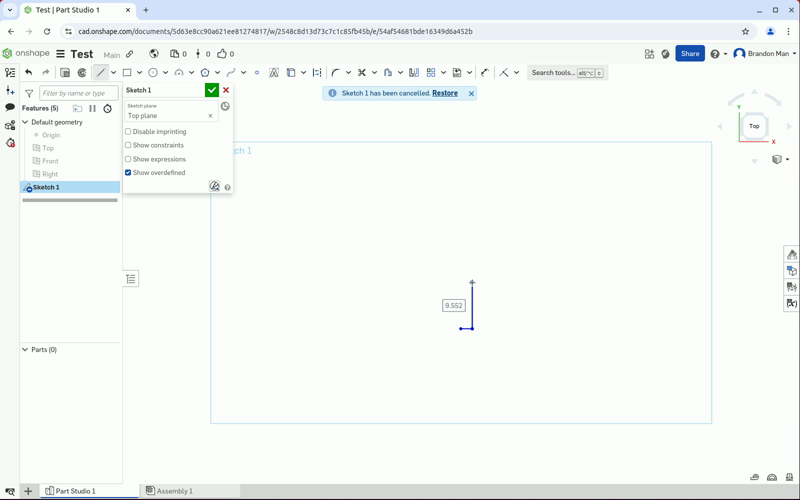
mouse_move(502, 282)
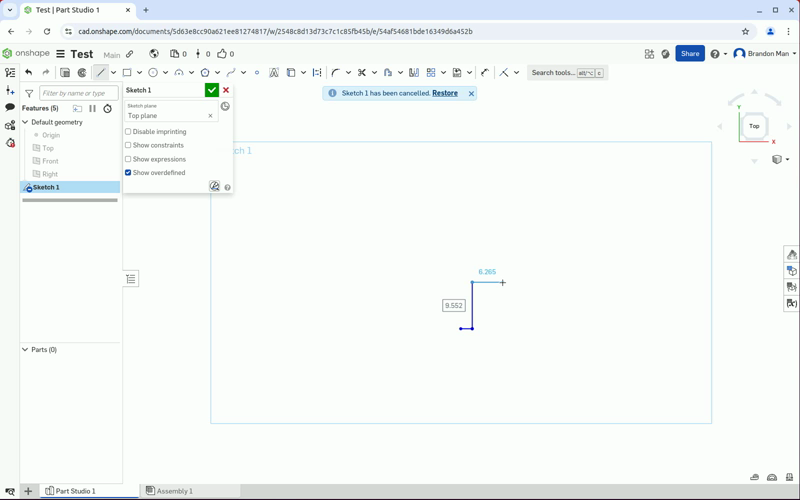
mouse_move(460, 282)
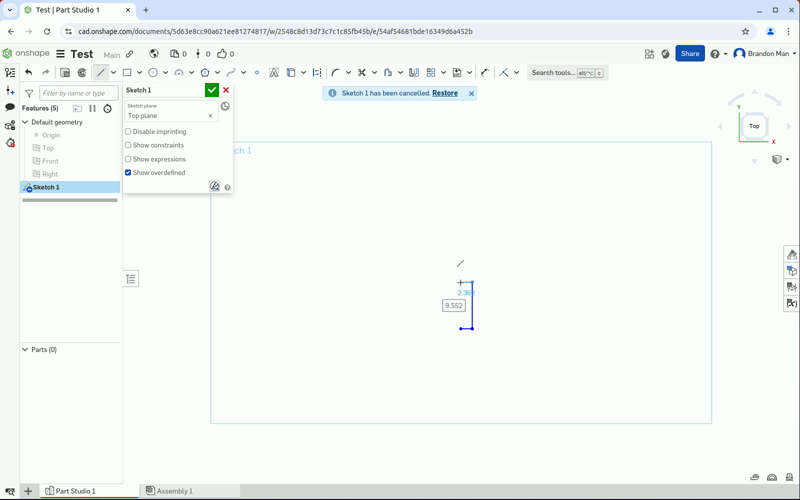
click(460, 282)
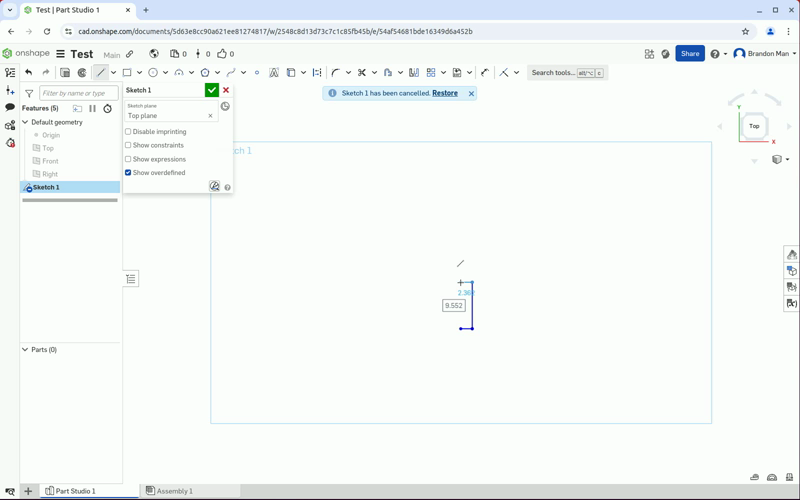
key_up(shift)
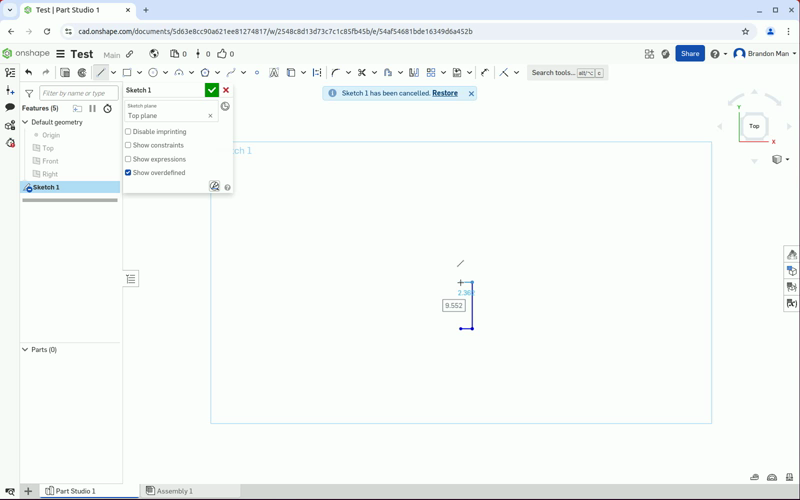
mouse_move(490, 282)
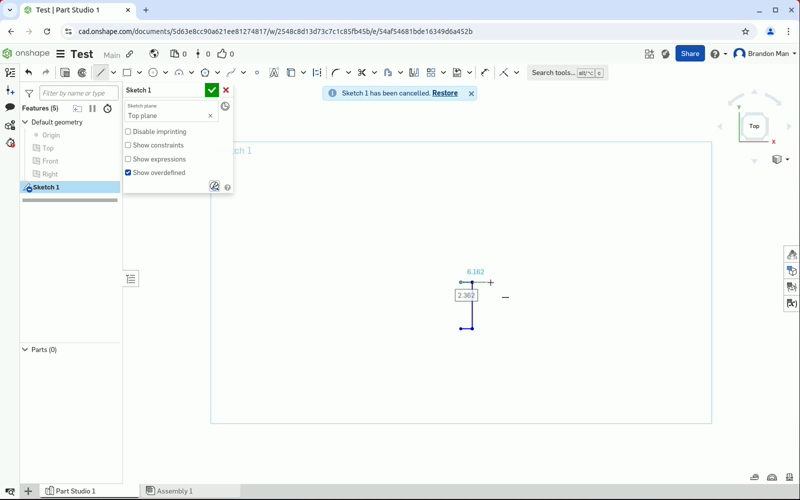
key_down(shift)
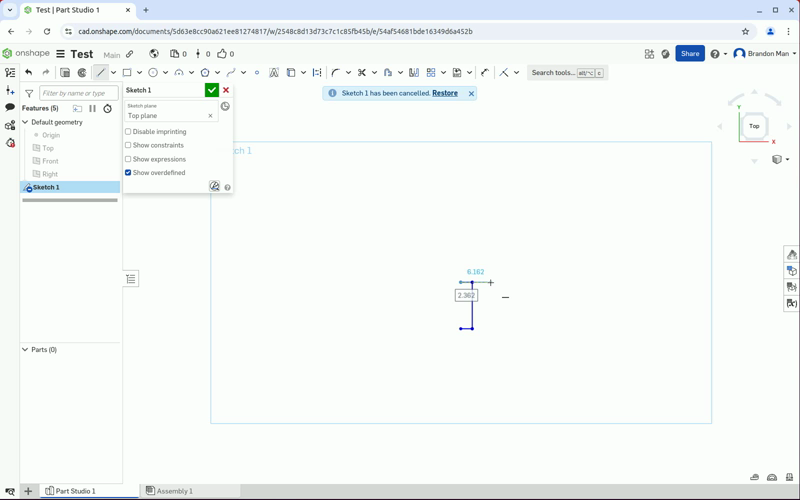
mouse_move(460, 328)
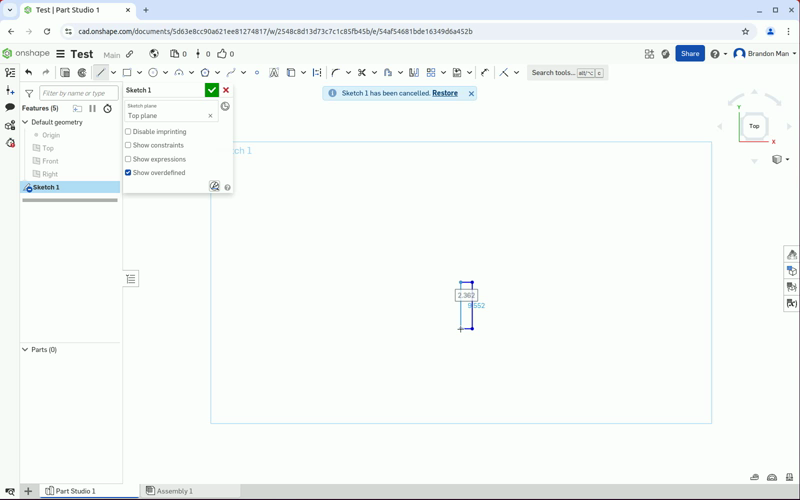
key_up(shift)
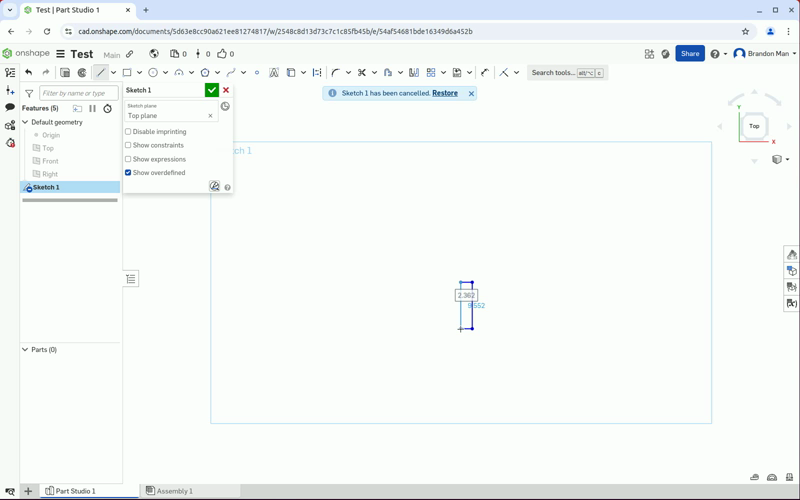
click(460, 328)
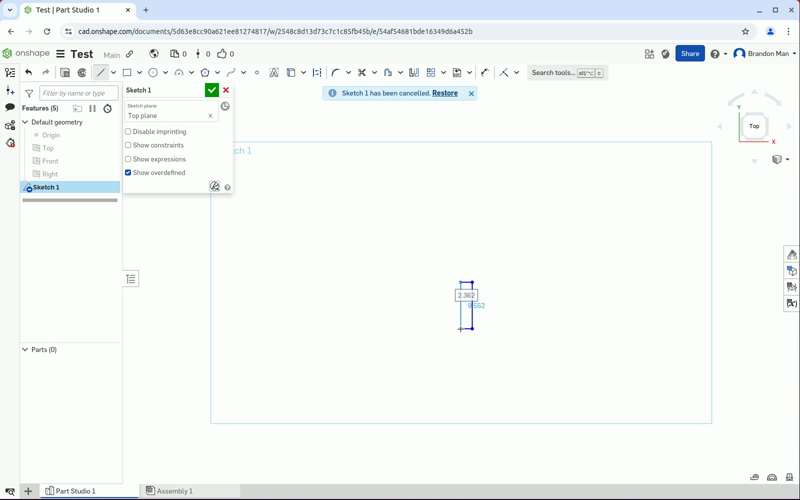
key(esc)
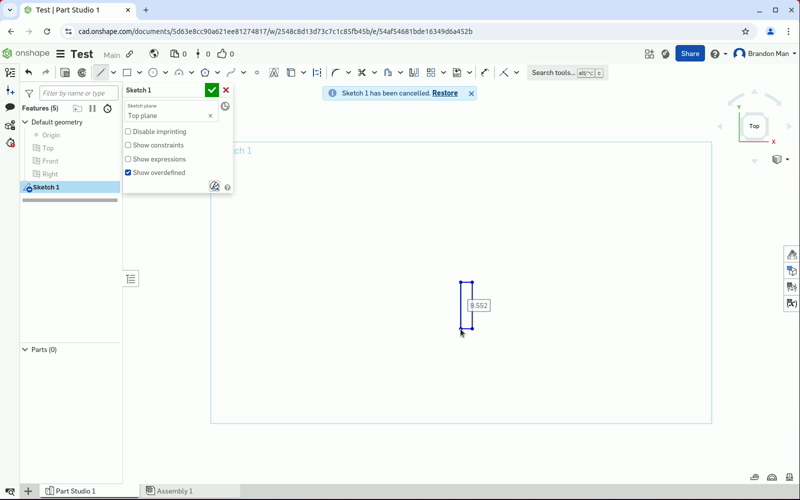
mouse_move(468, 295)
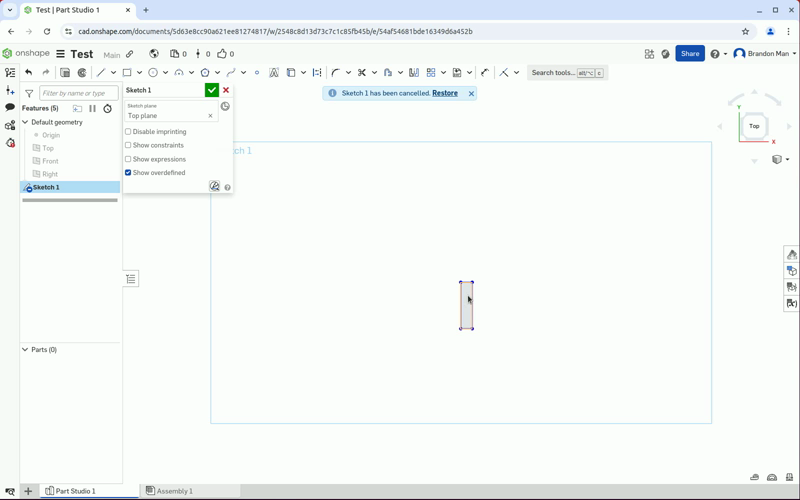
scroll(6)
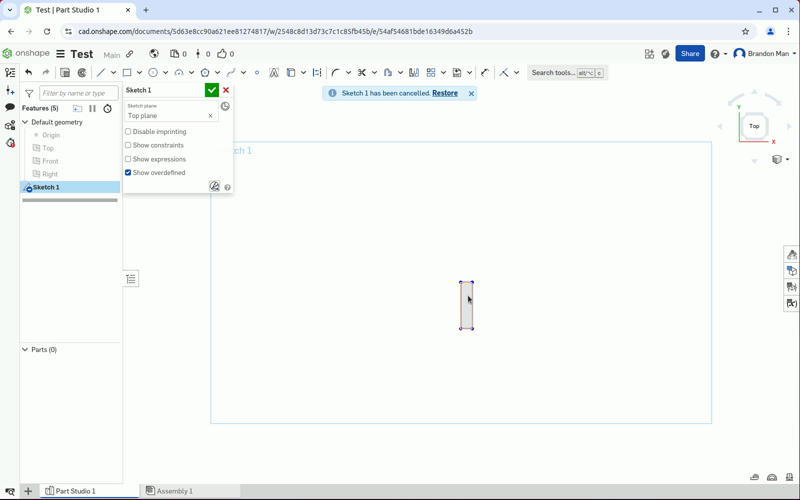
scroll(6)
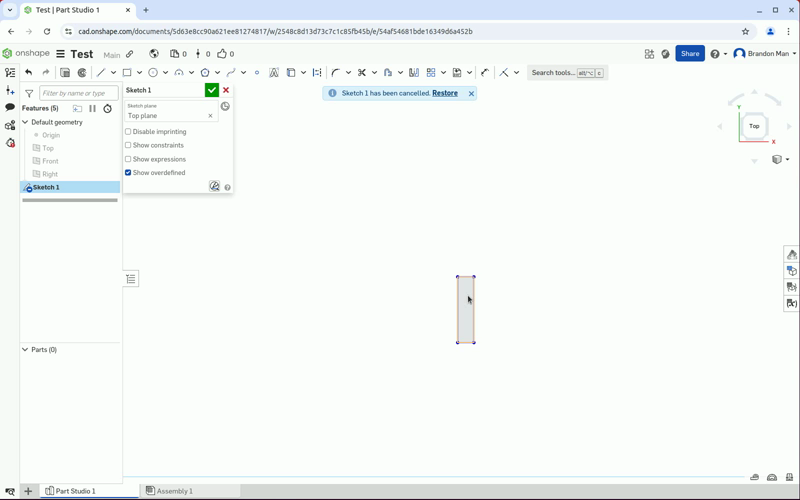
scroll(6)
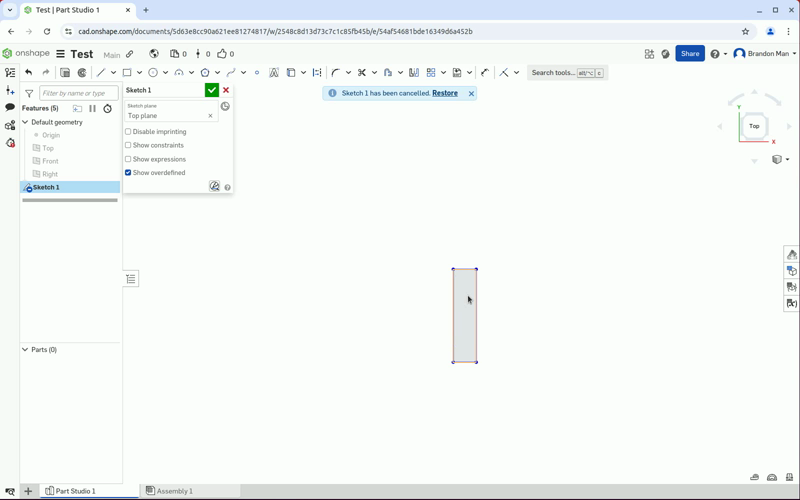
scroll(6)
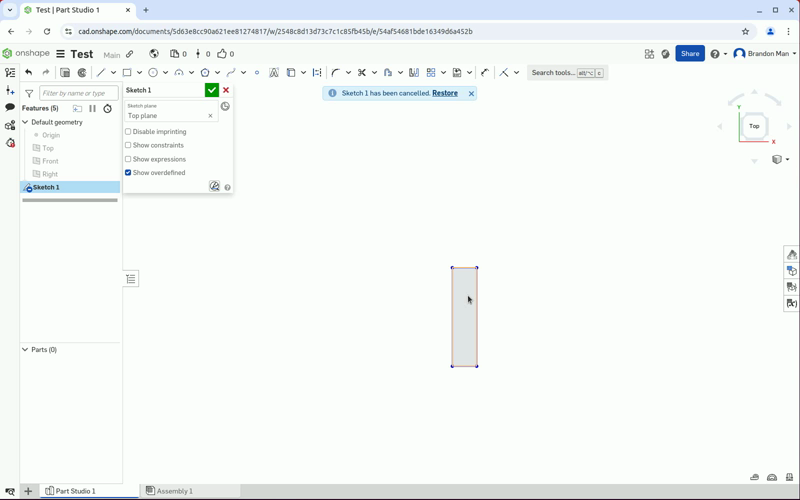
scroll(6)
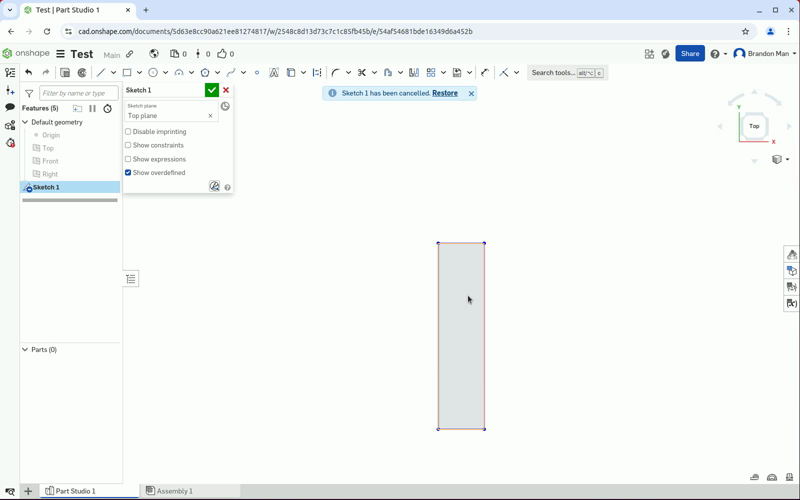
scroll(6)
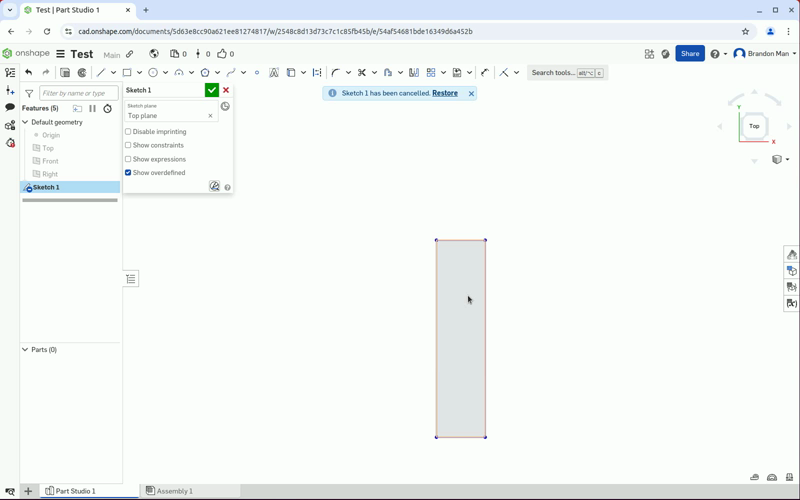
scroll(6)
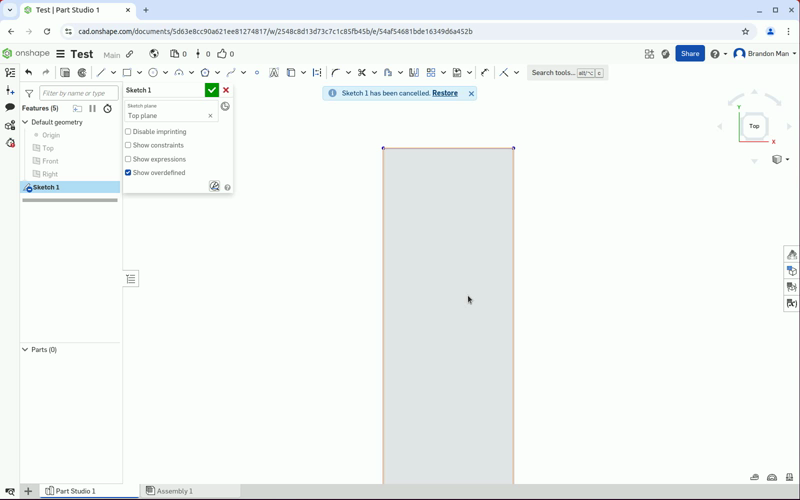
click(468, 295)
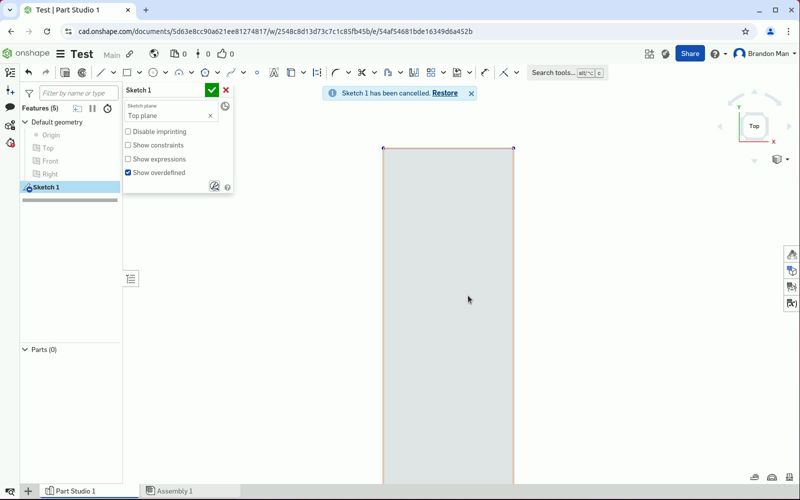
scroll(-6)
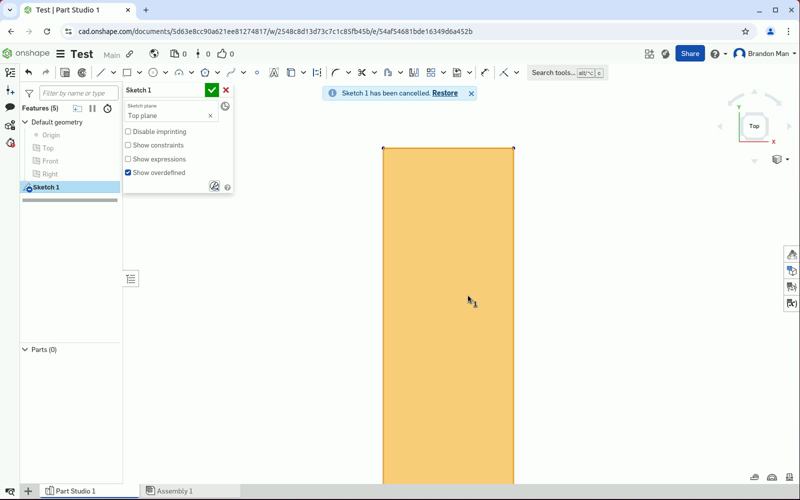
scroll(-6)
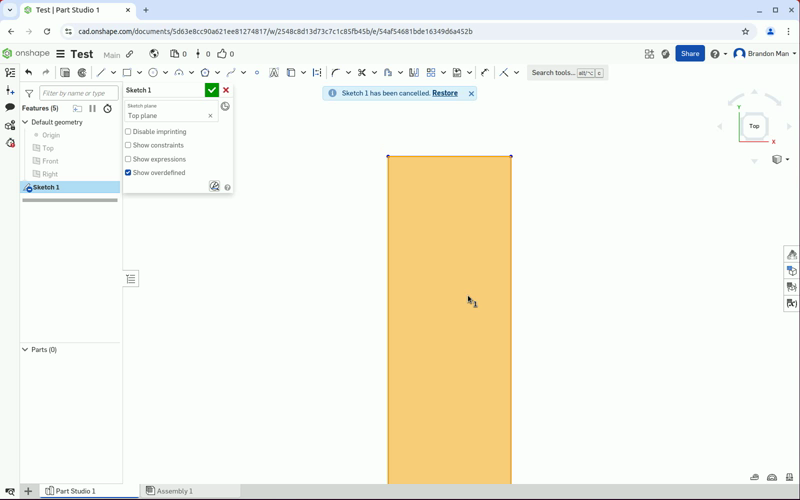
scroll(-6)
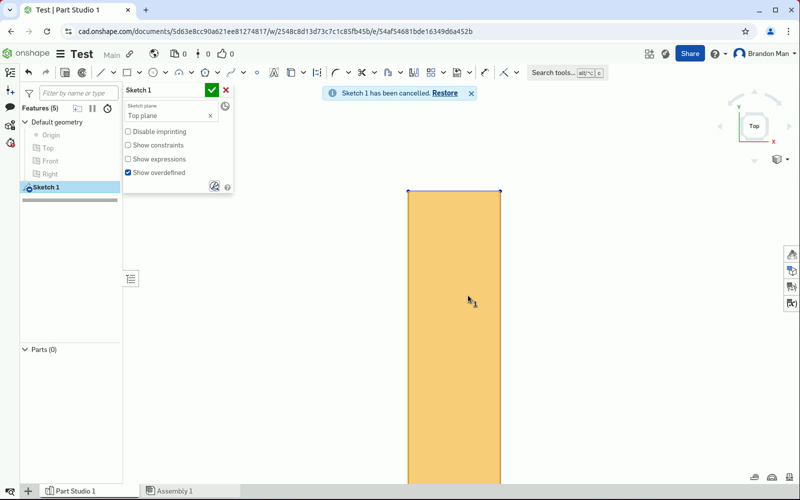
scroll(-6)
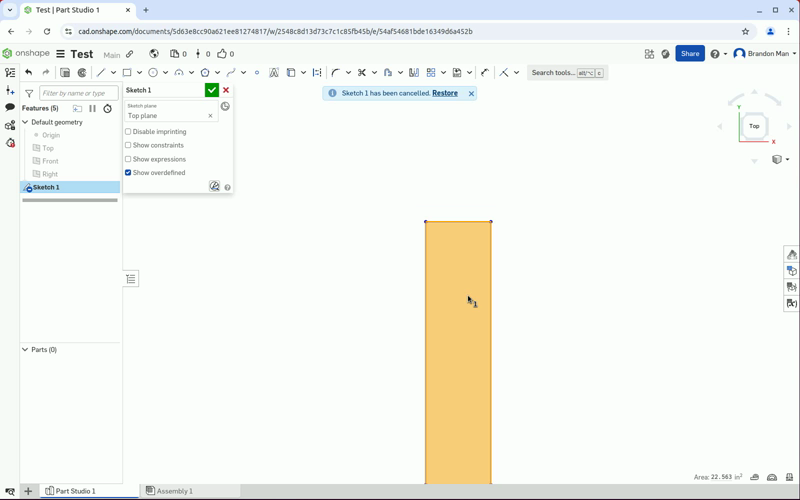
scroll(-6)
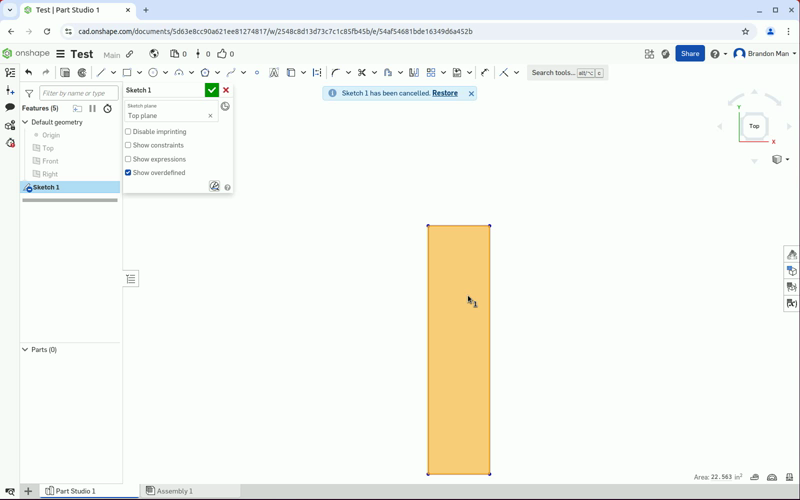
scroll(-6)
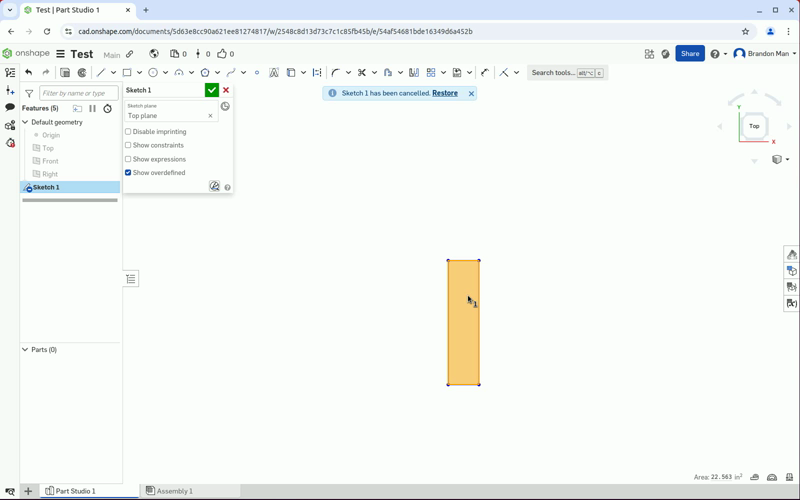
scroll(-6)
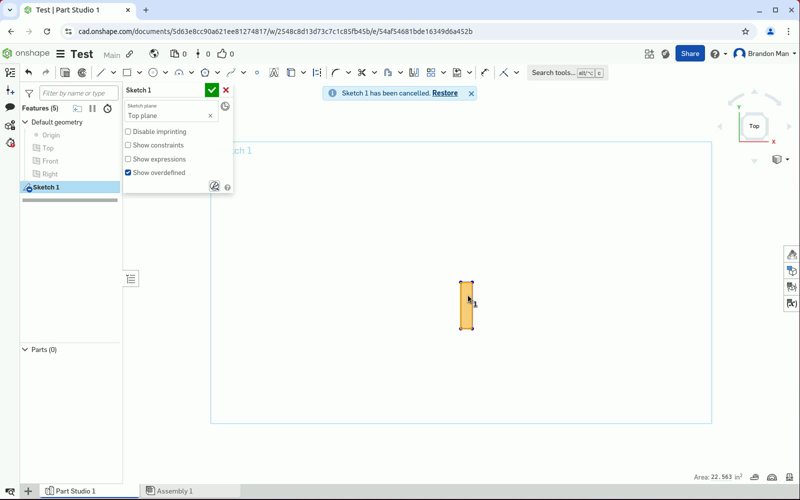
mouse_move(73, 352)
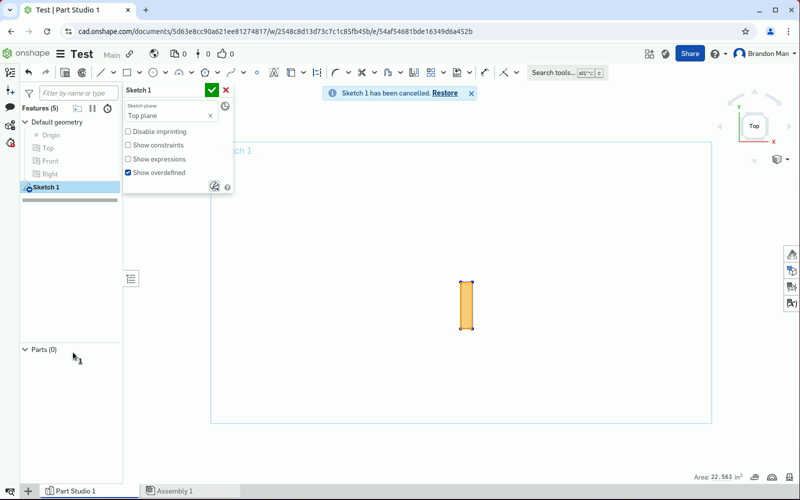
key(shift+y)
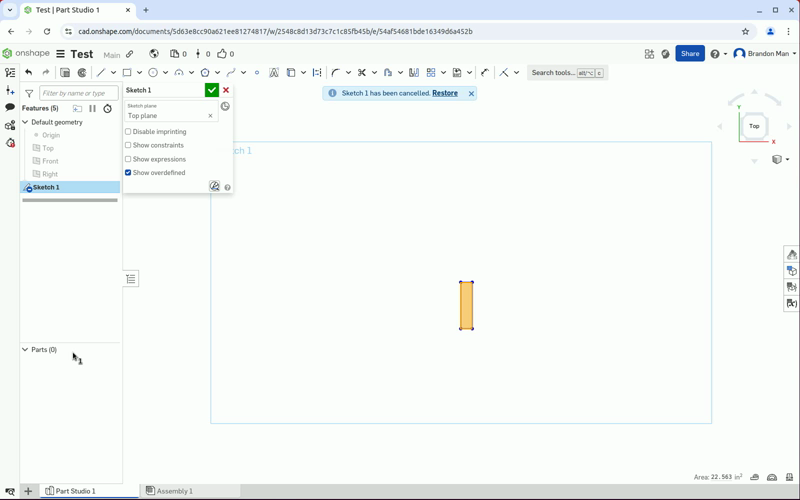
key(shift+e)
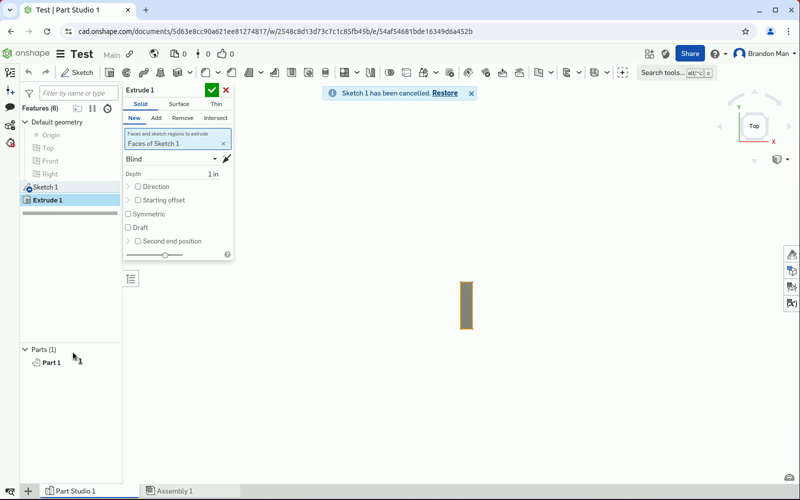
mouse_move(143, 106)
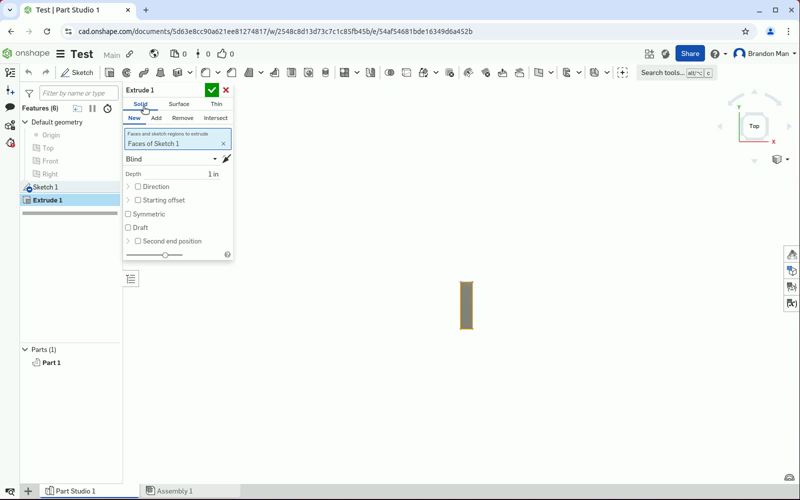
click(143, 106)
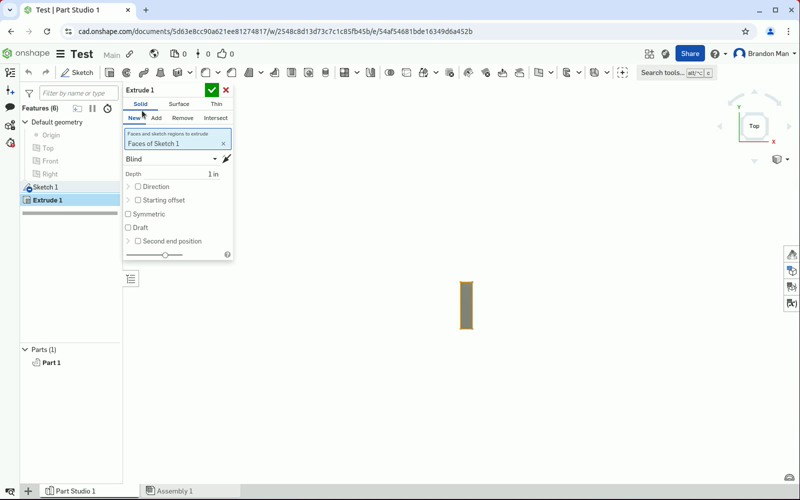
mouse_move(137, 120)
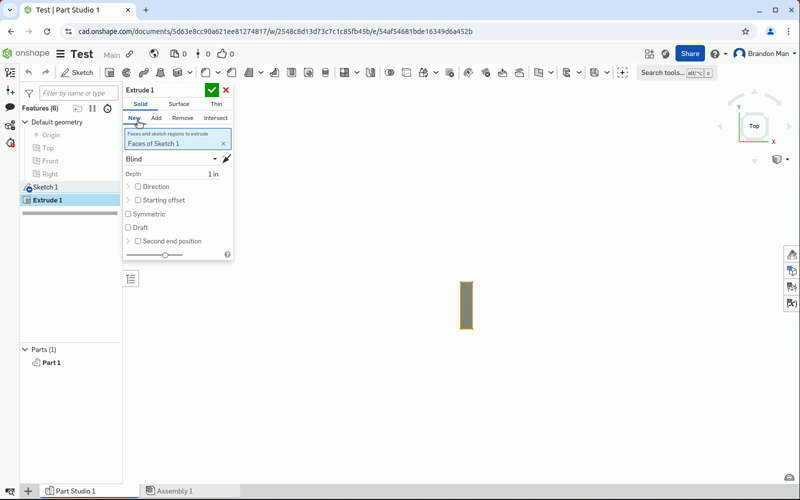
click(137, 120)
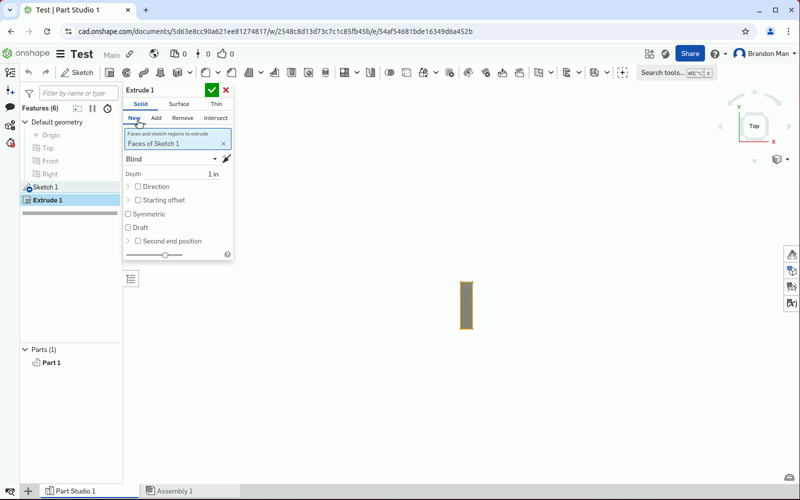
key(tab, 4)
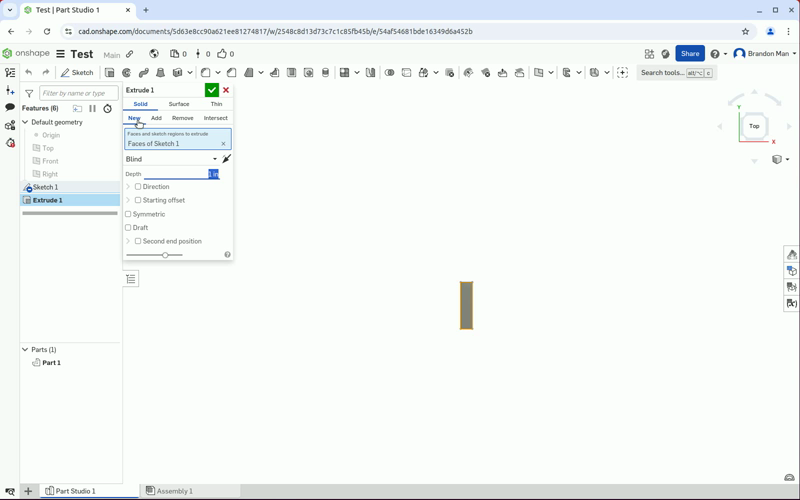
text(16.85)
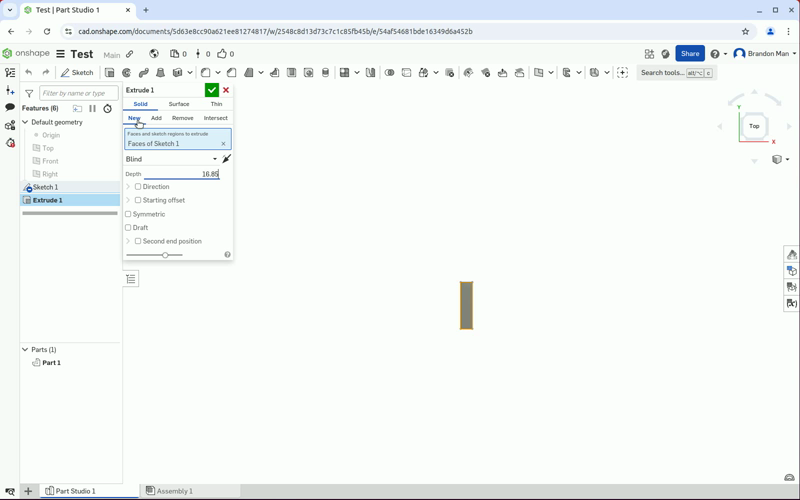
key(enter)
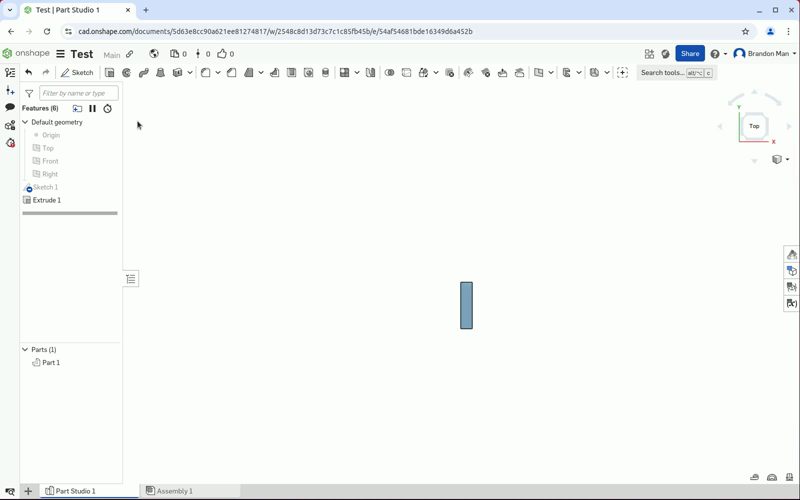
key(shift+h)
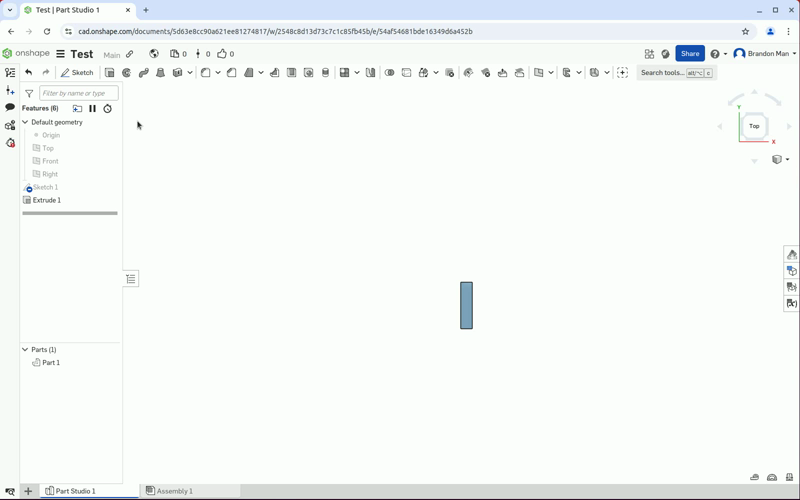
key(shift+h)
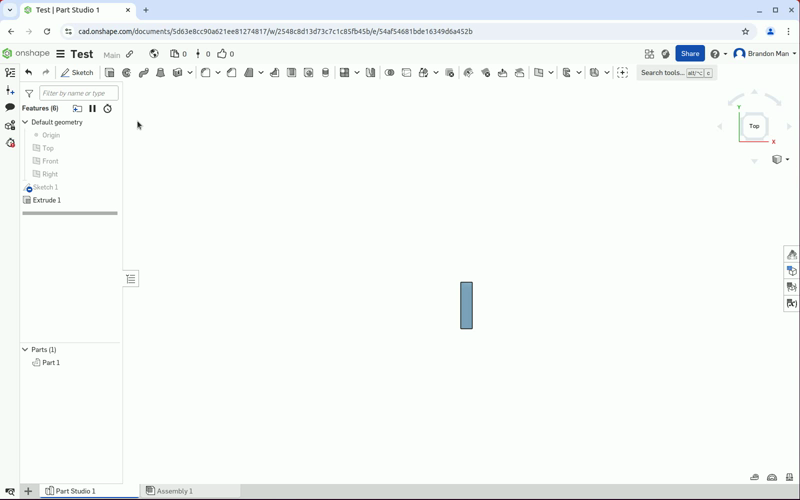
mouse_move(73, 189)
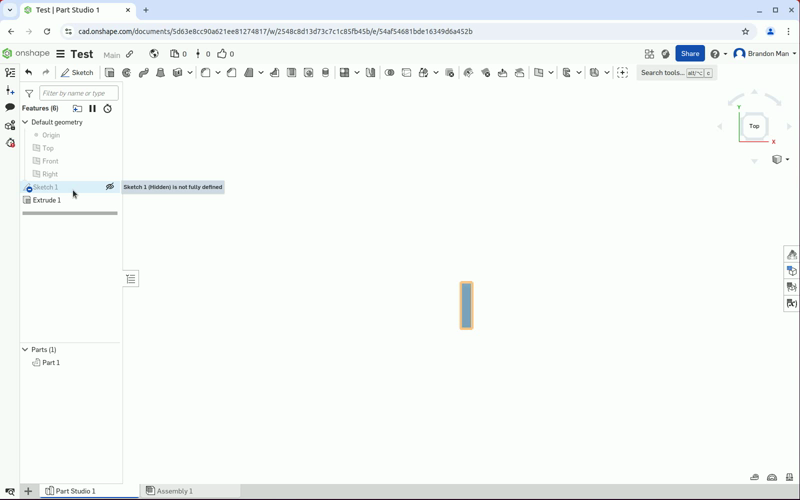
click(73, 189)
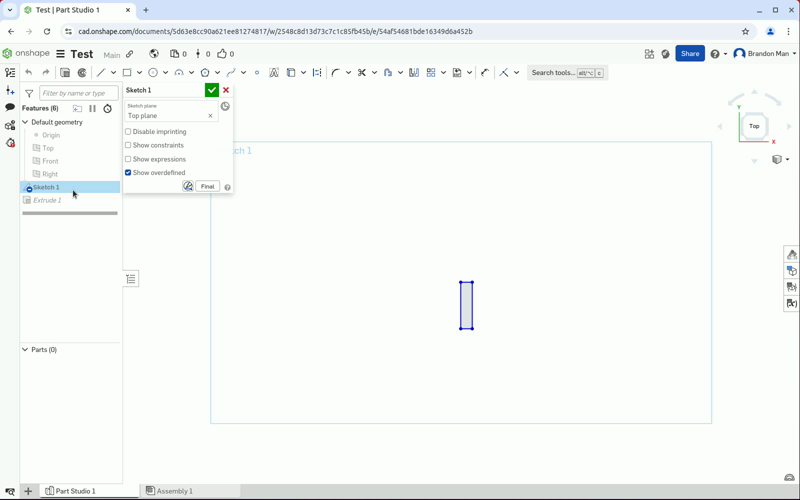
mouse_move(229, 92)
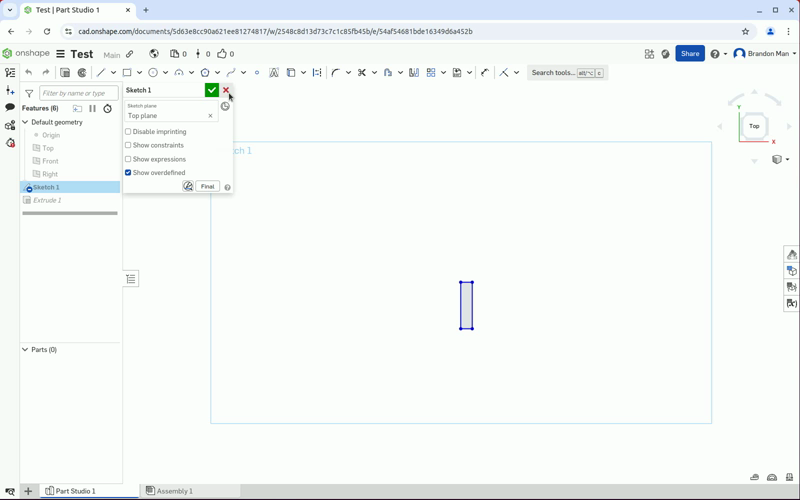
click(229, 92)
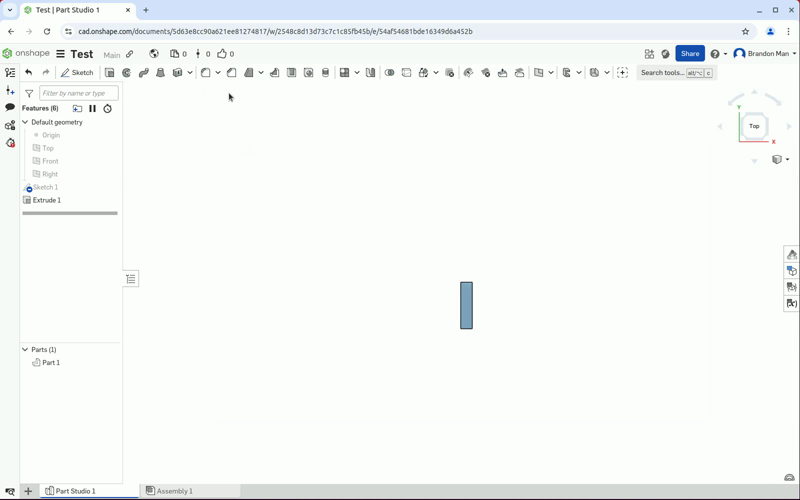
mouse_move(73, 352)
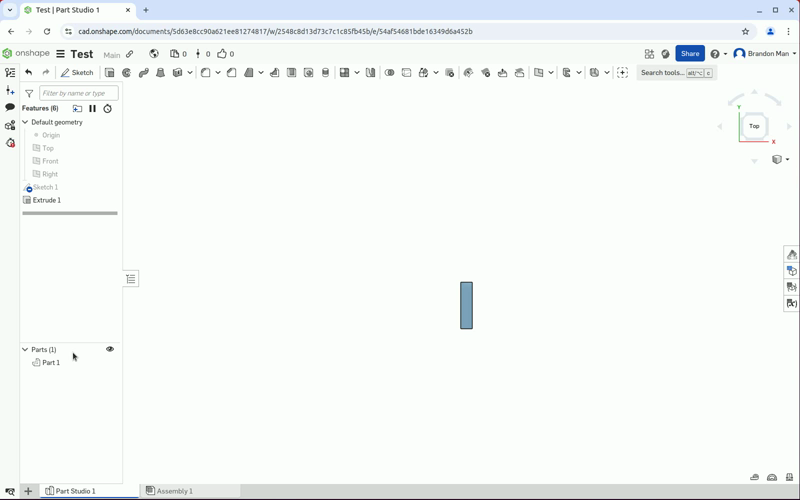
key(y)
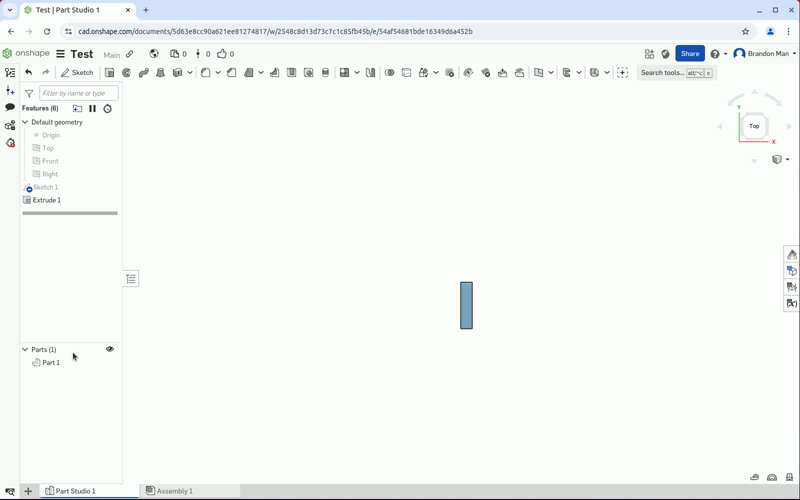
key(shift+p)
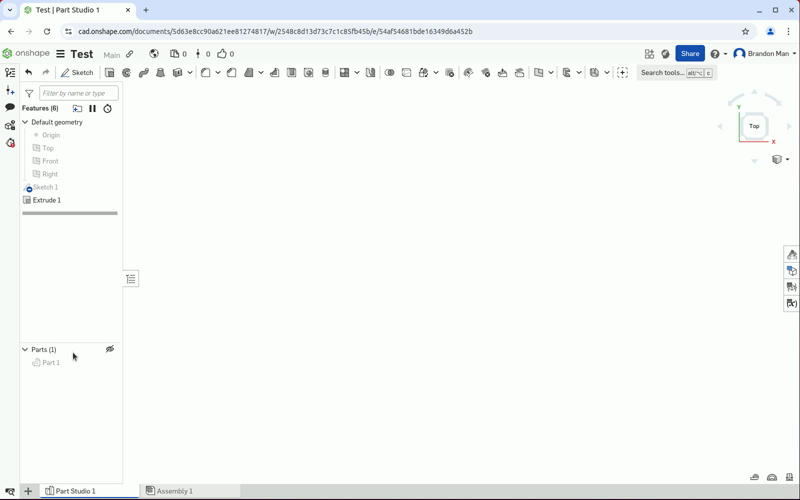
key(space)
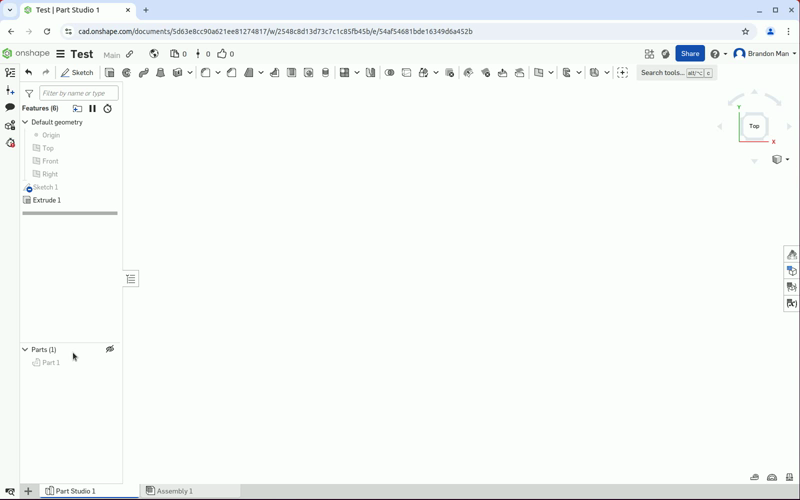
key_down(shift)
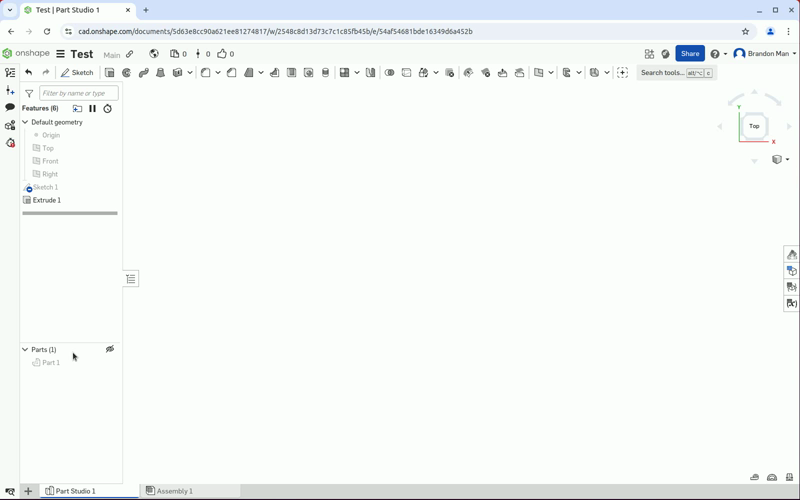
key(up)
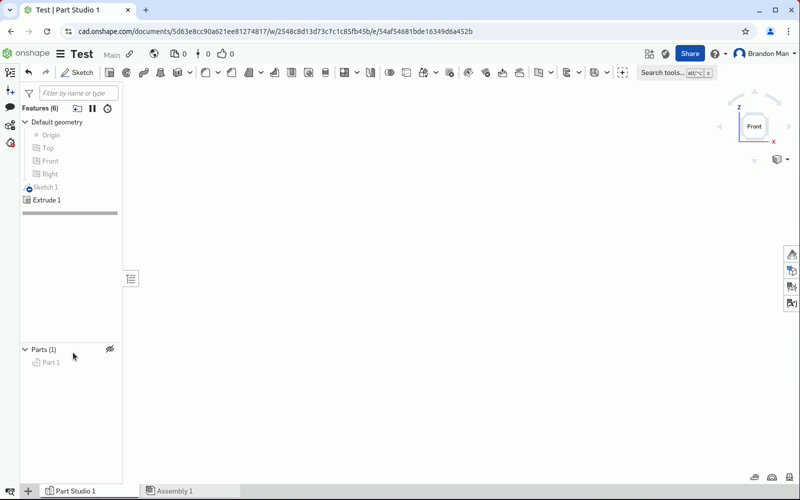
key_up(shift)
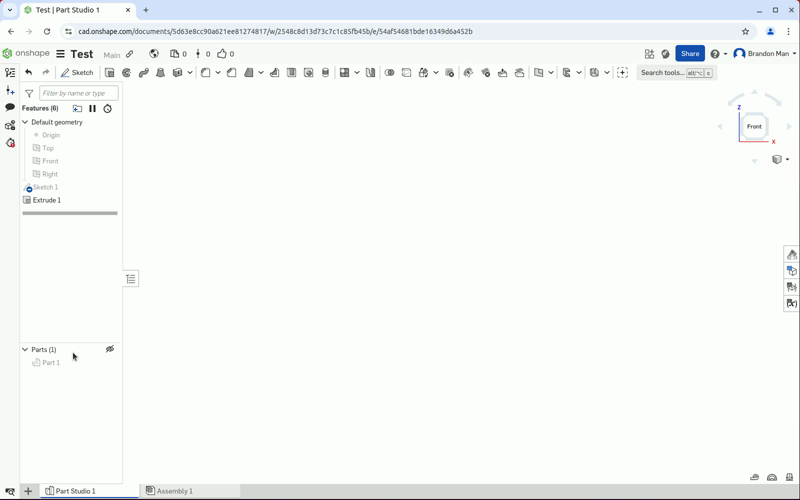
key(space)
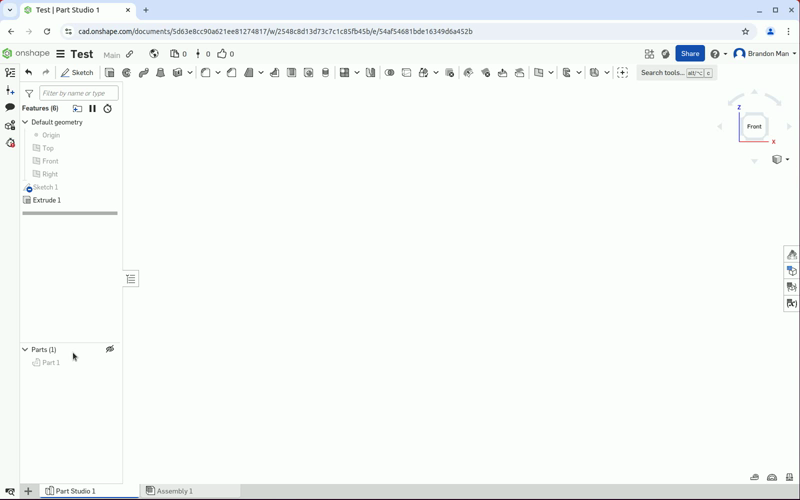
key_down(shift)
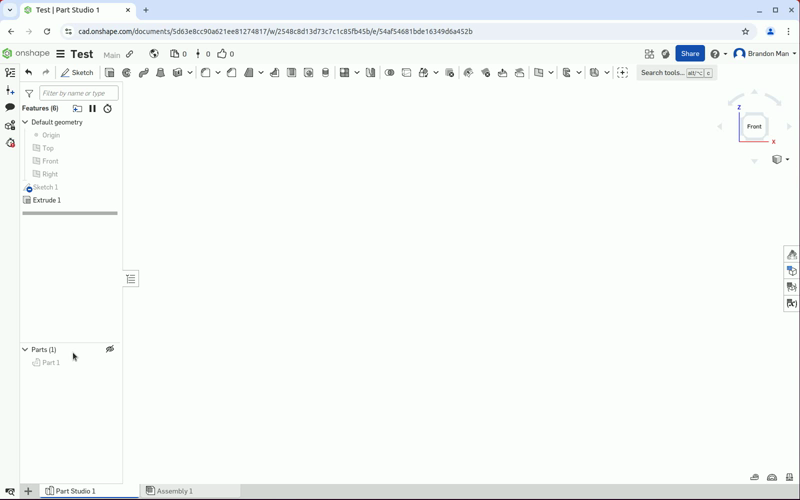
key(left)
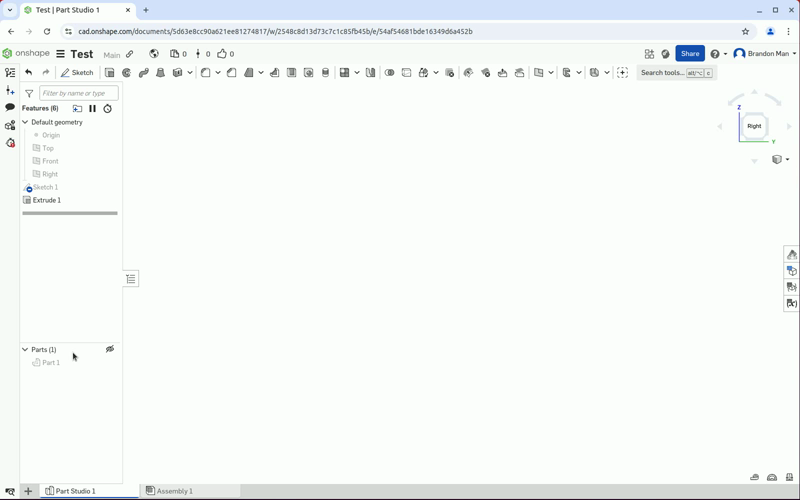
key_up(shift)
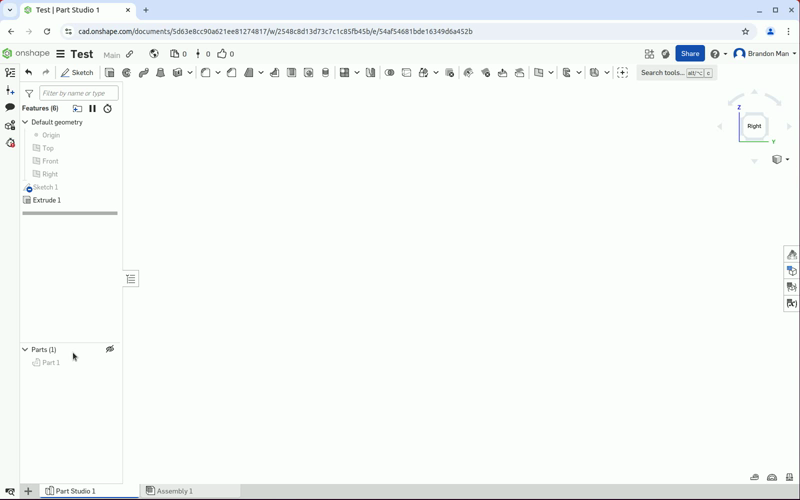
mouse_move(73, 352)
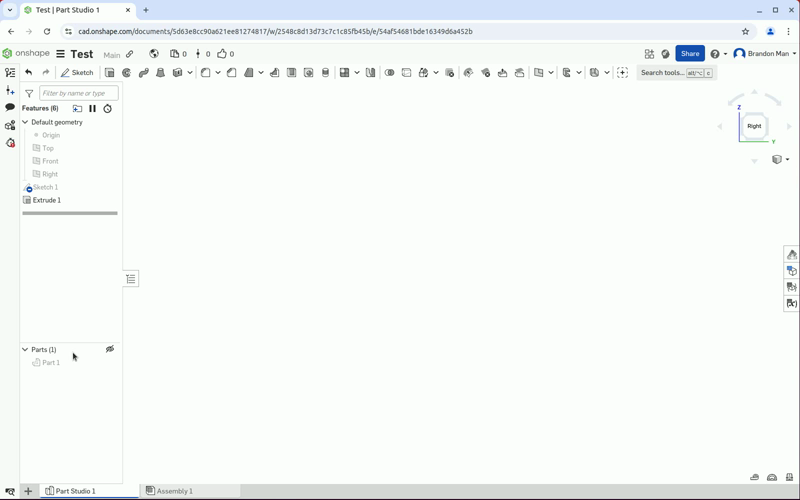
key(shift+y)
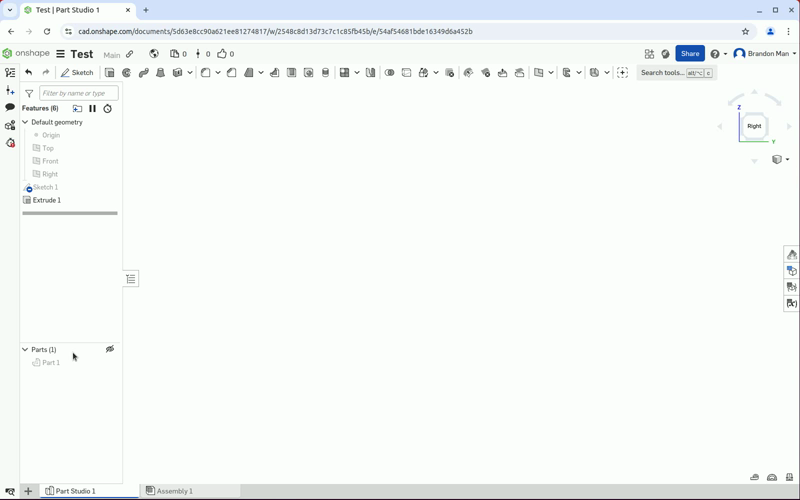
key(shift+s)
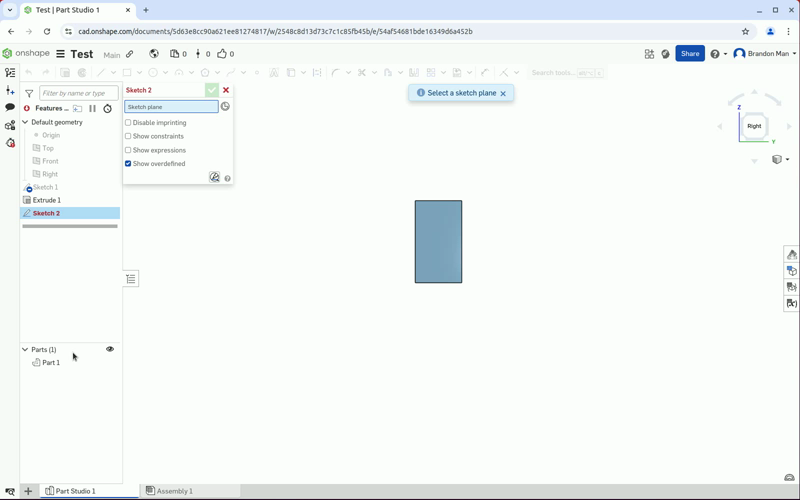
mouse_move(73, 176)
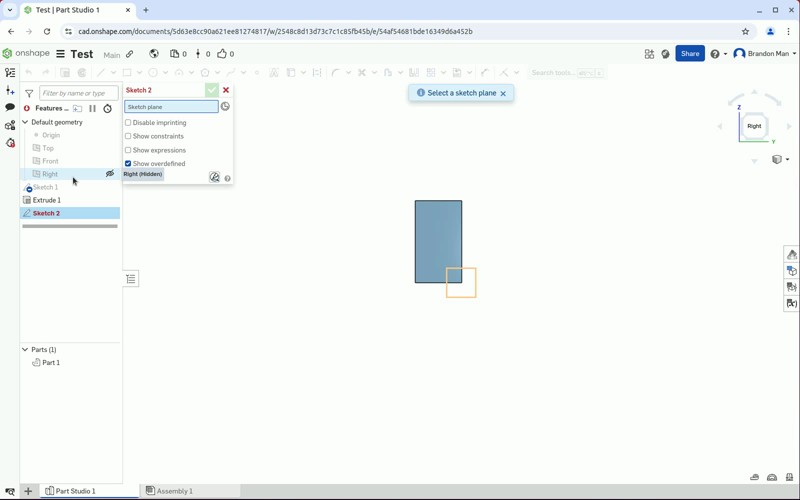
click(73, 176)
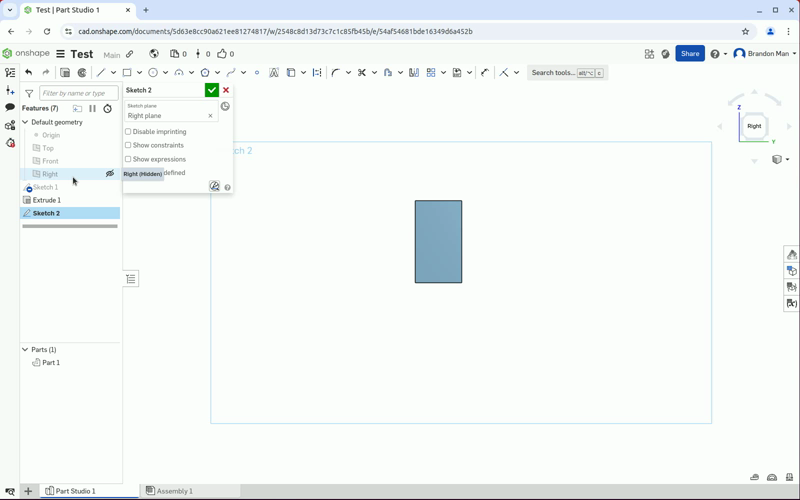
mouse_move(73, 352)
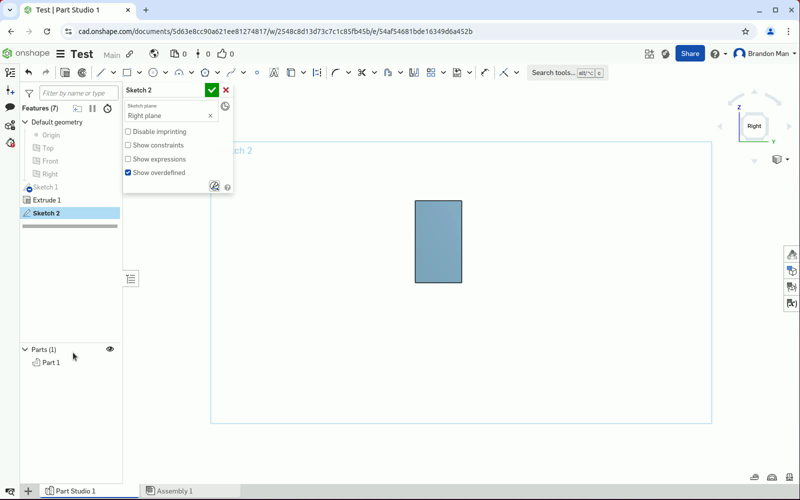
key(y)
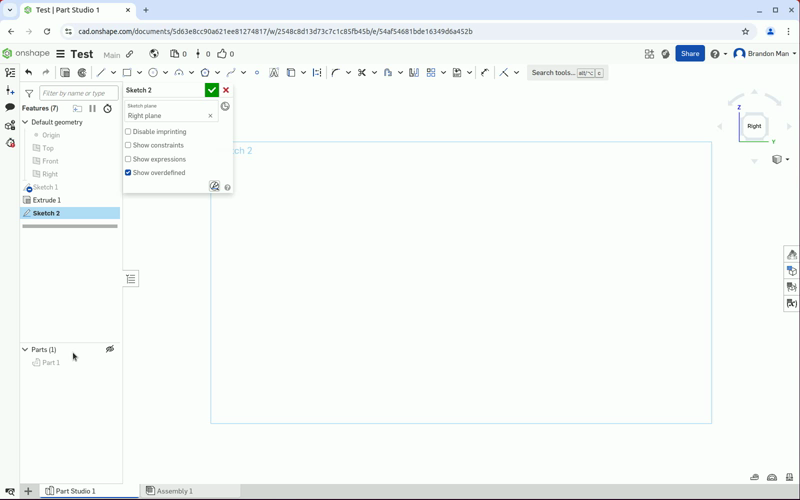
key(c)
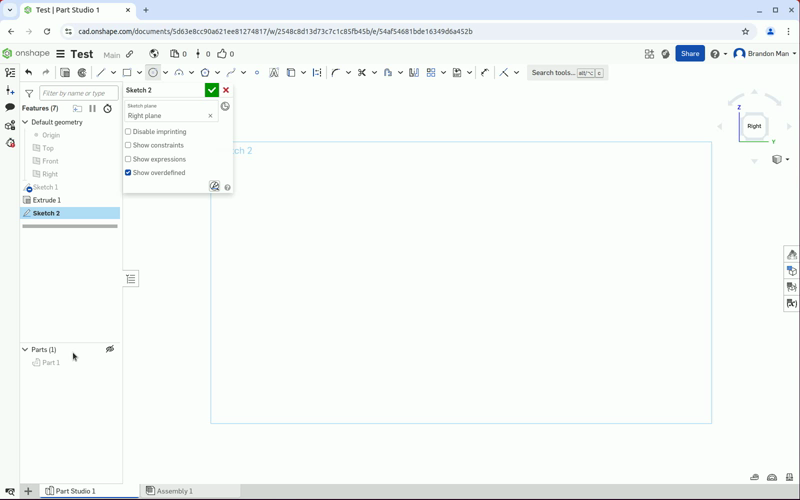
key_down(shift)
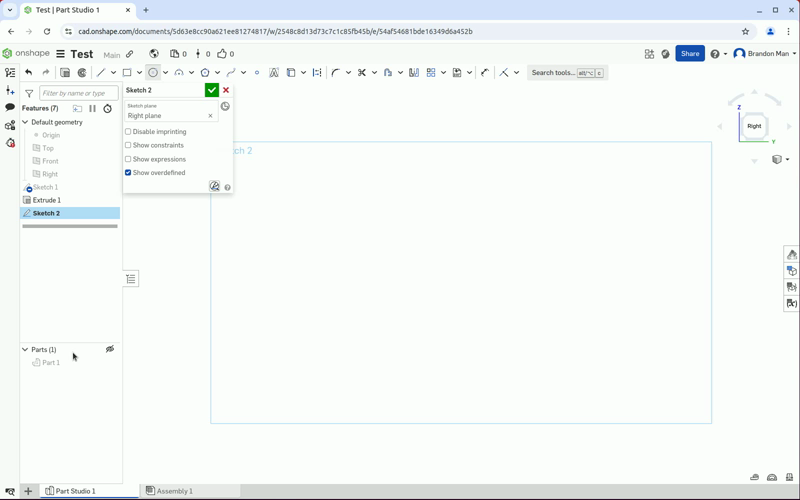
mouse_move(438, 220)
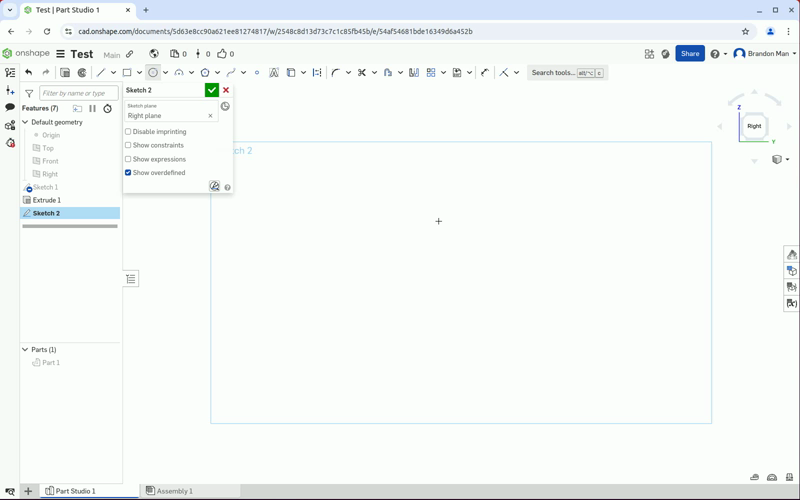
click(438, 220)
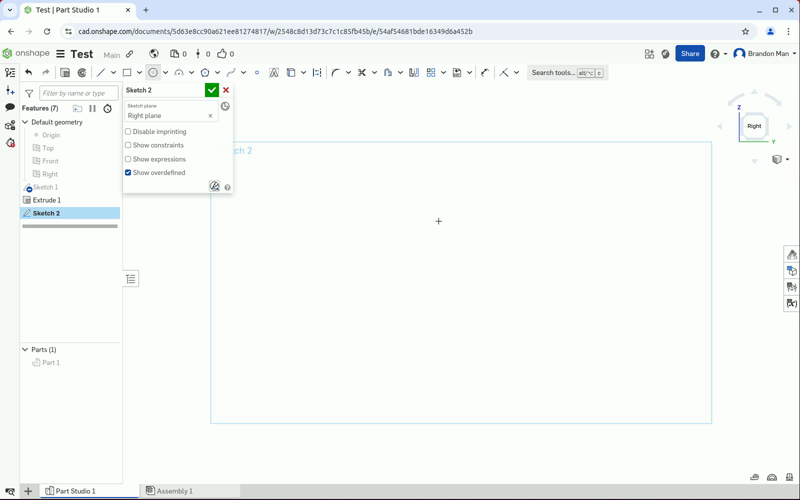
key_up(shift)
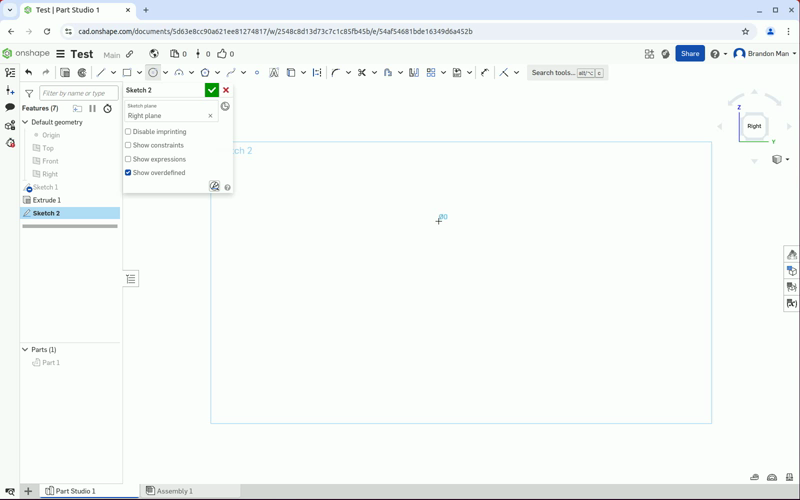
mouse_move(444, 220)
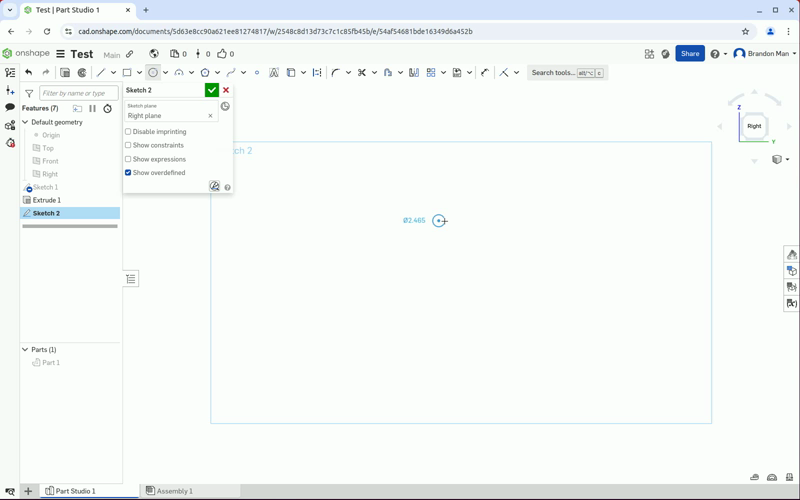
click(444, 220)
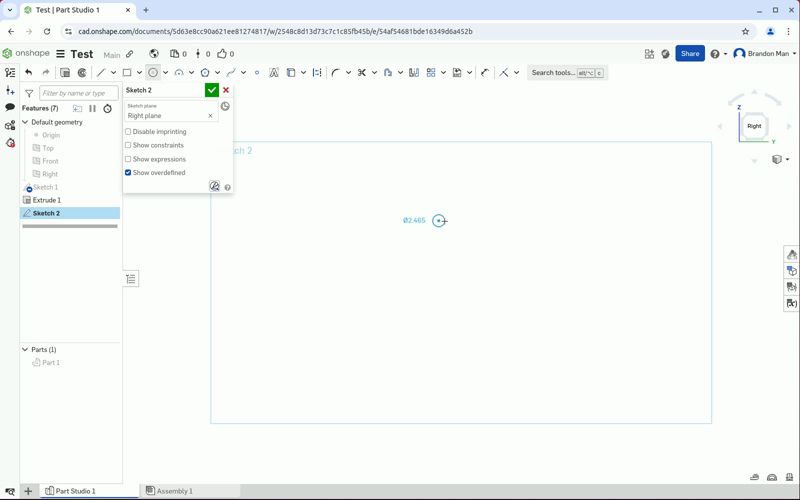
key(esc)
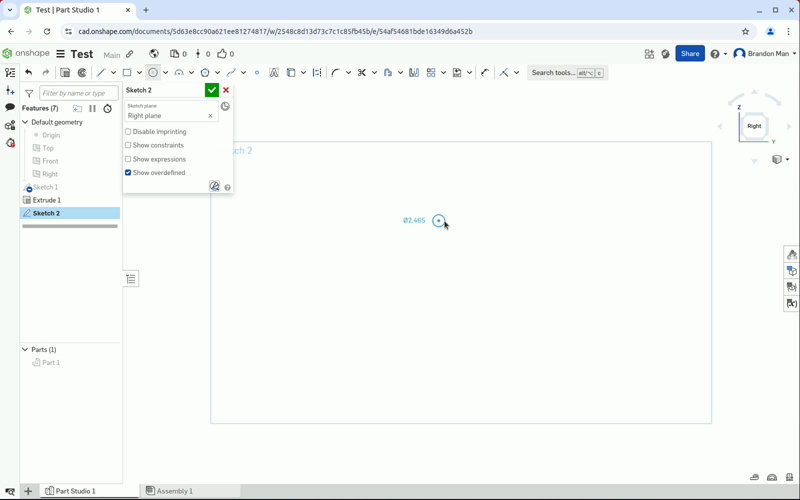
mouse_move(438, 216)
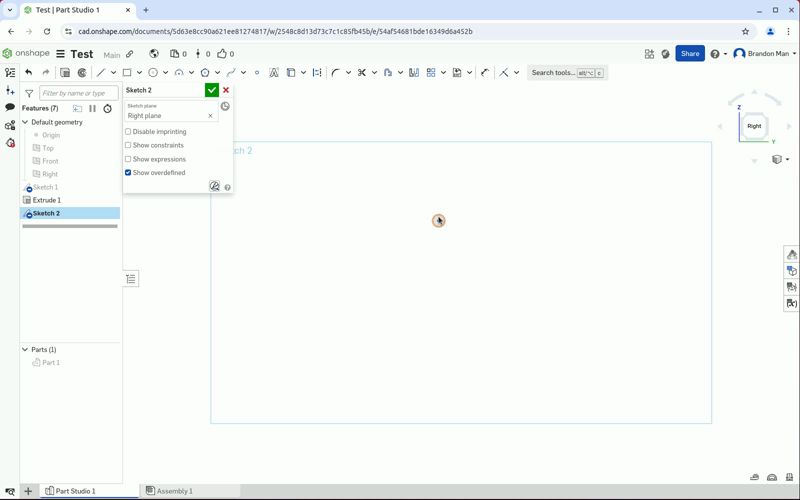
scroll(6)
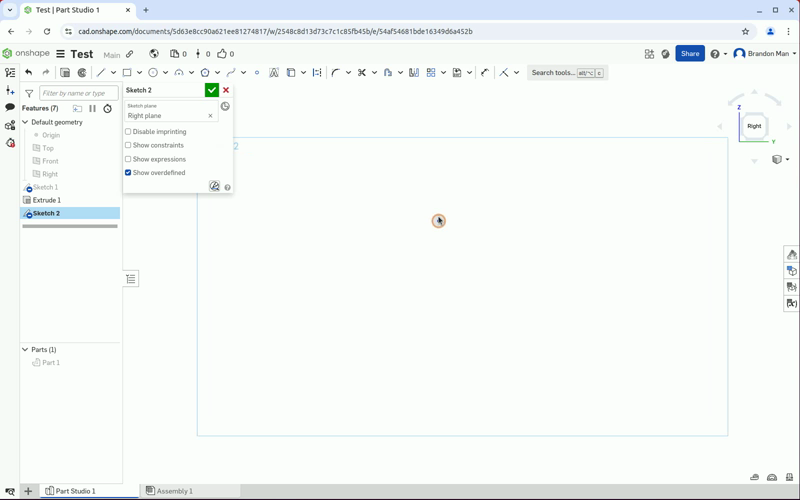
scroll(6)
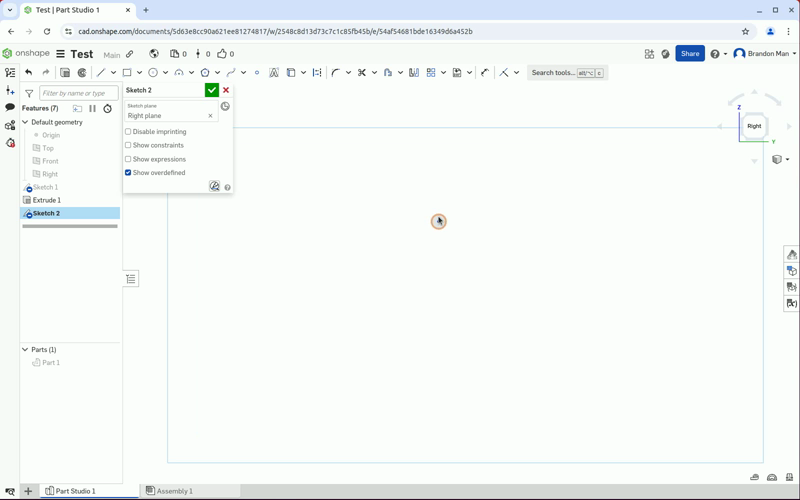
scroll(6)
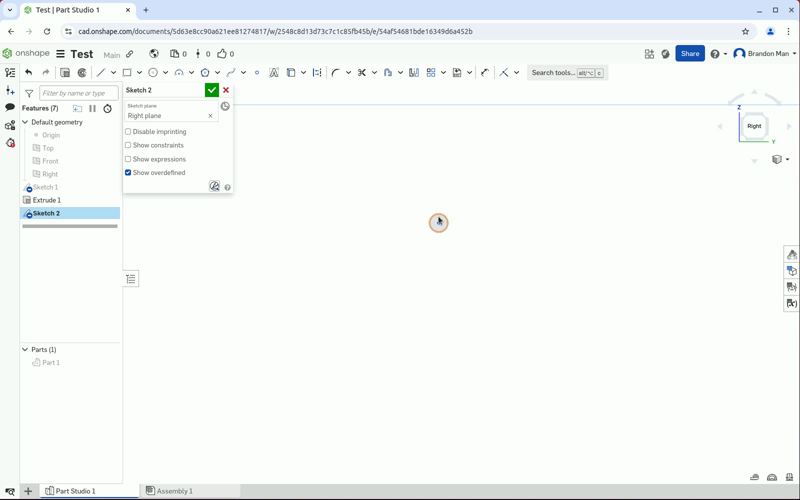
scroll(6)
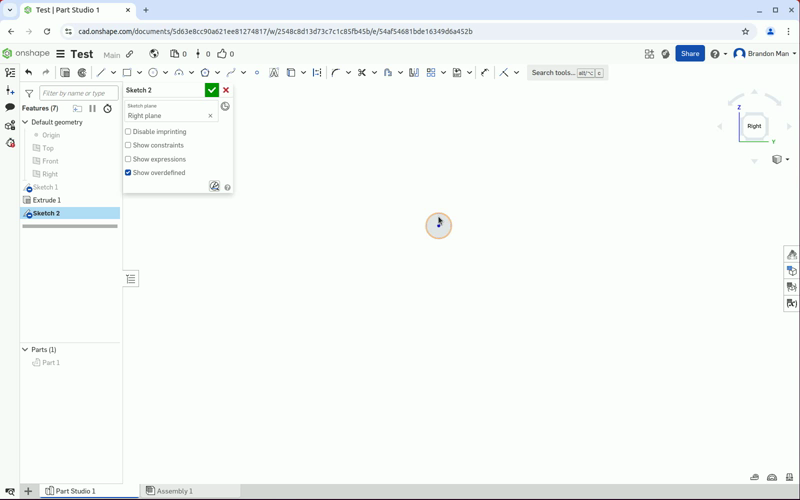
scroll(6)
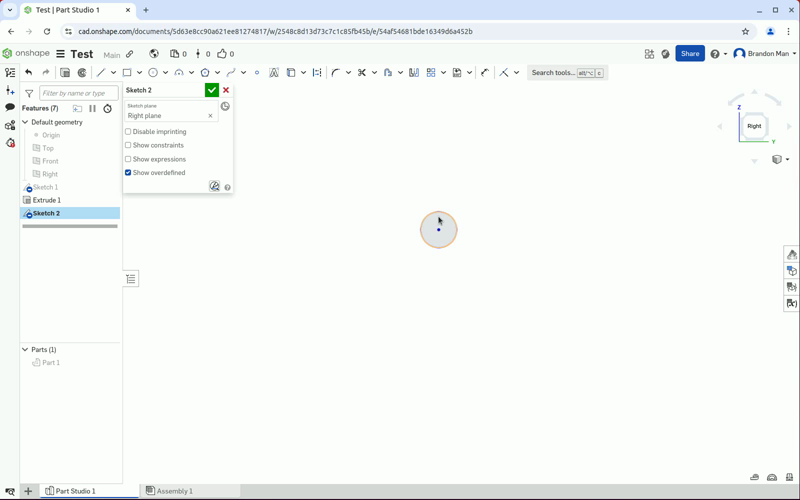
scroll(6)
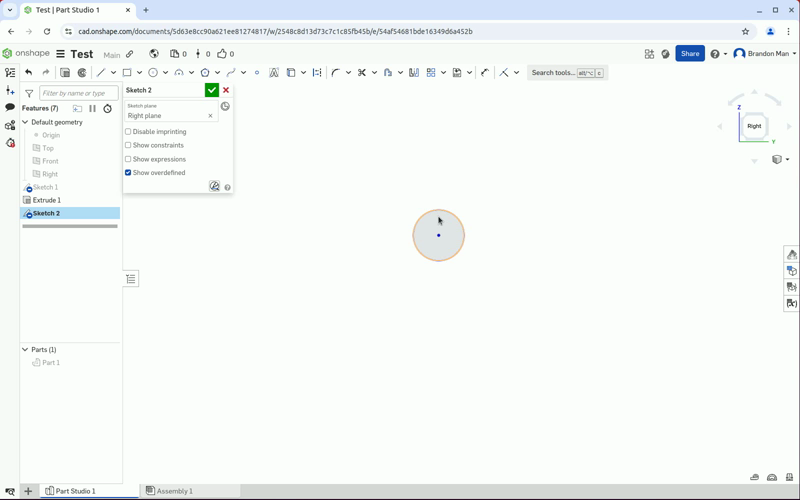
scroll(6)
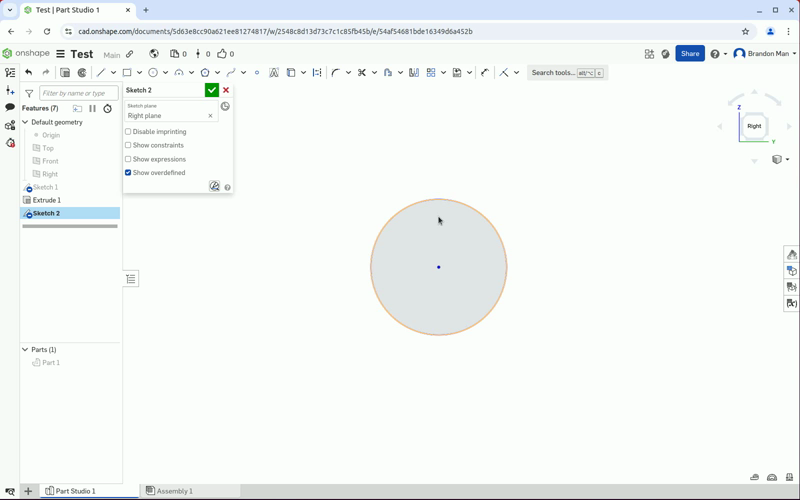
click(438, 216)
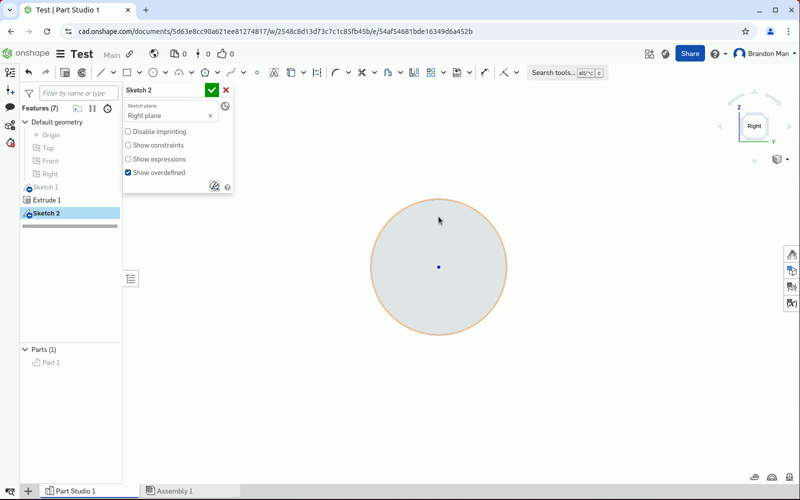
scroll(-6)
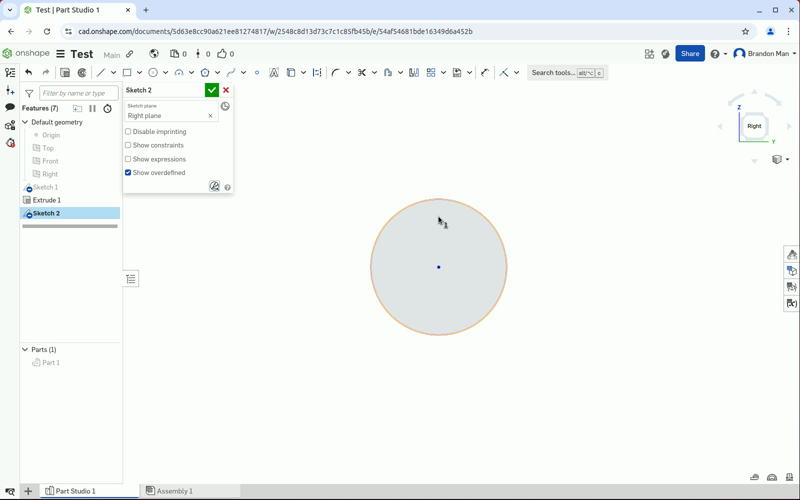
scroll(-6)
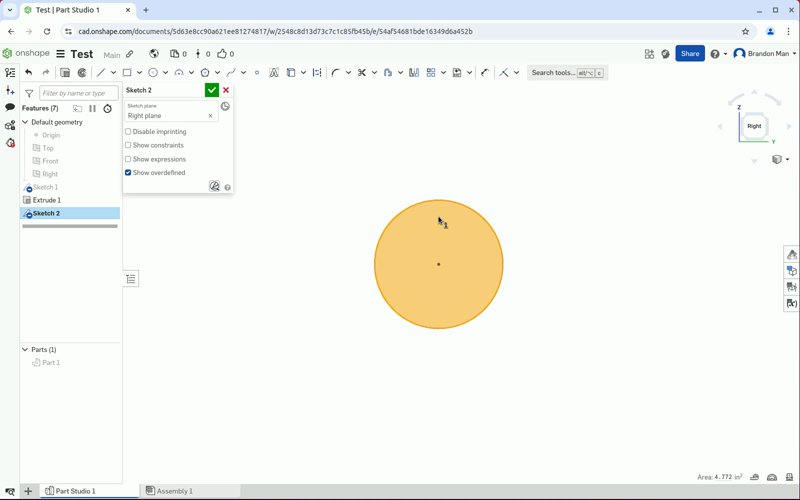
scroll(-6)
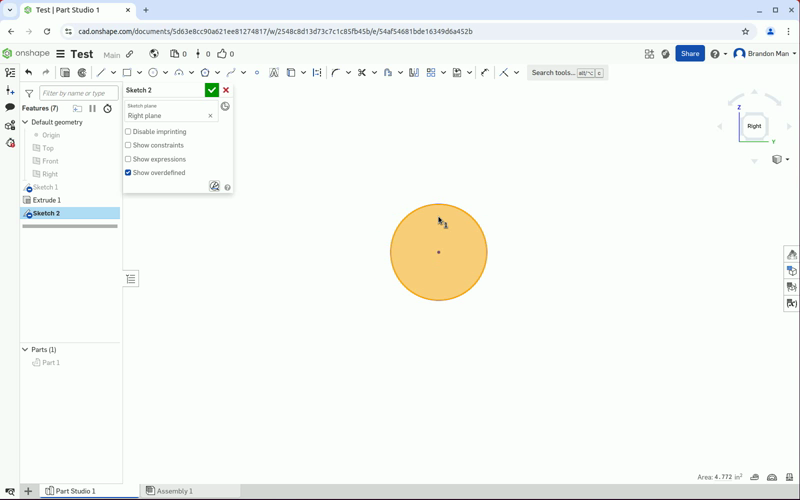
scroll(-6)
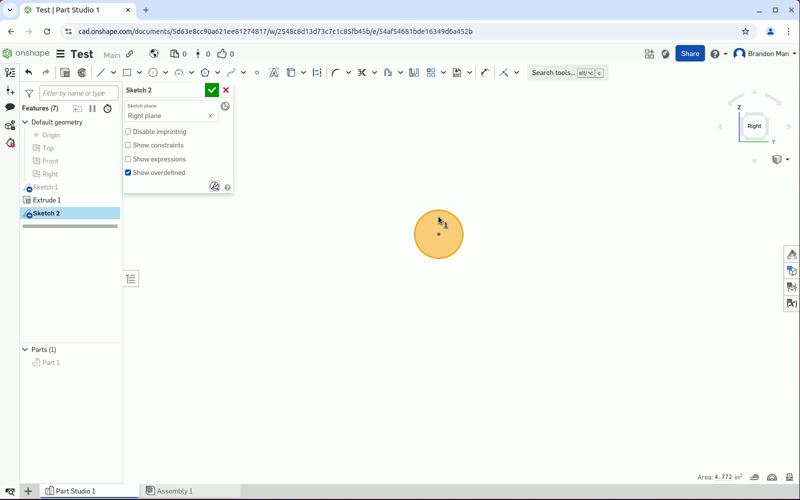
scroll(-6)
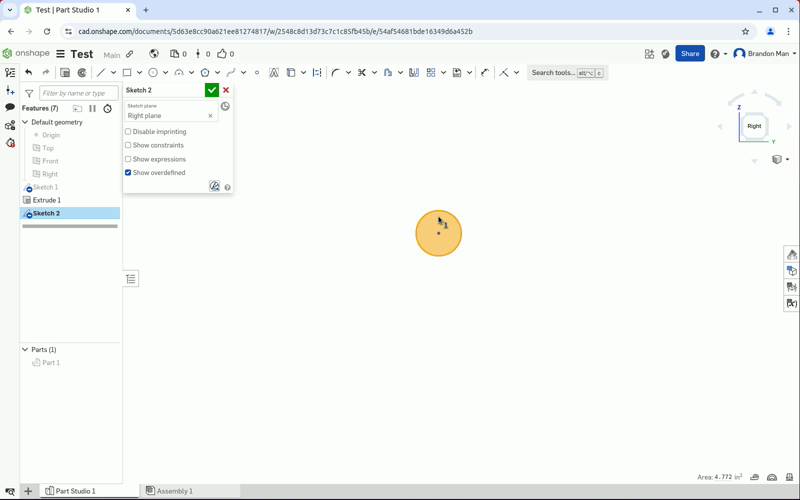
scroll(-6)
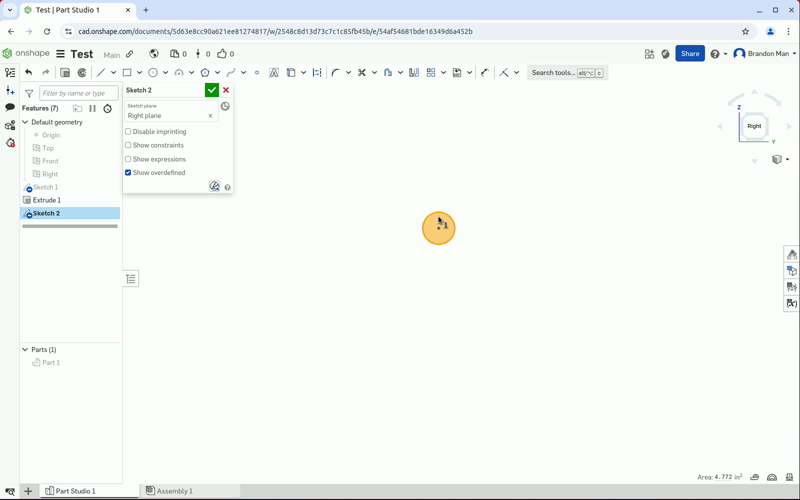
scroll(-6)
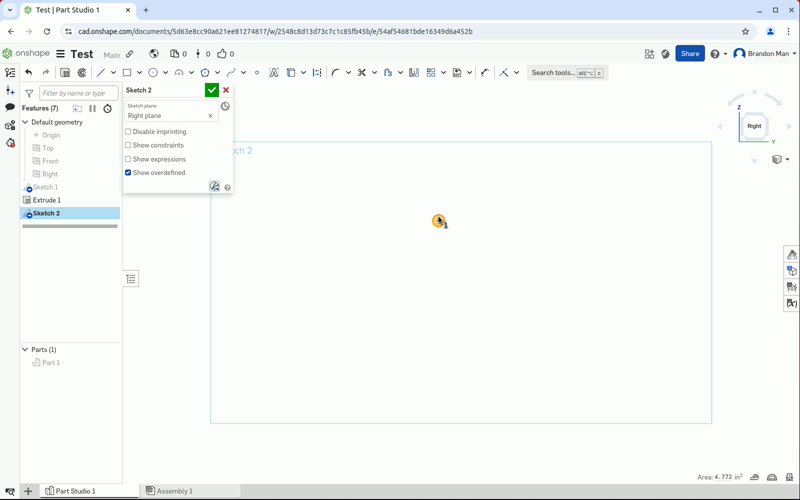
mouse_move(73, 352)
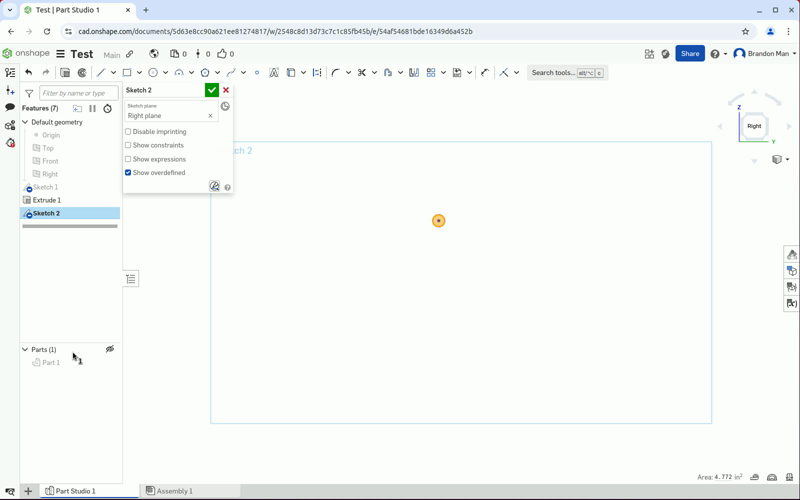
key(shift+y)
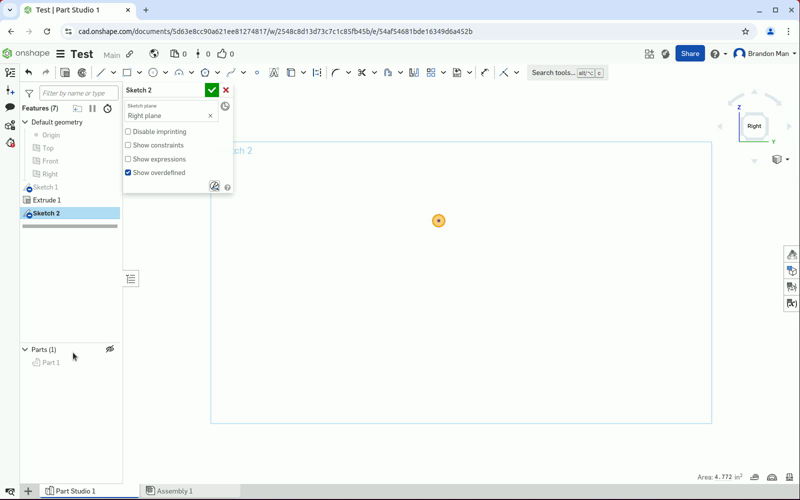
key(shift+e)
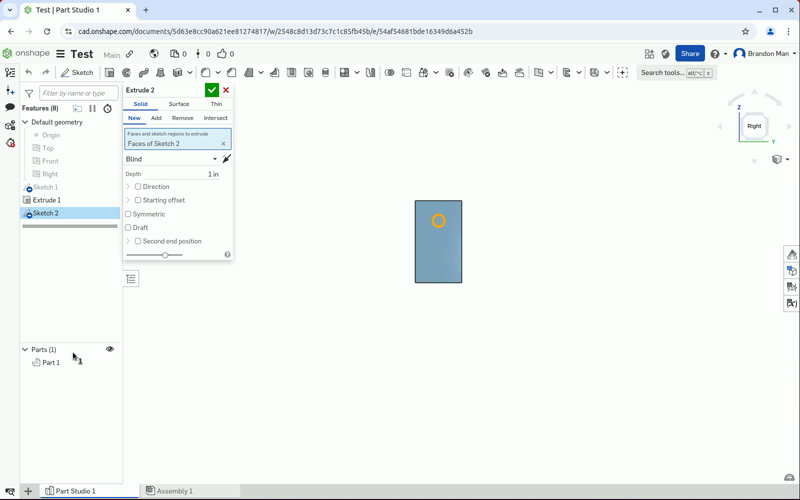
mouse_move(143, 106)
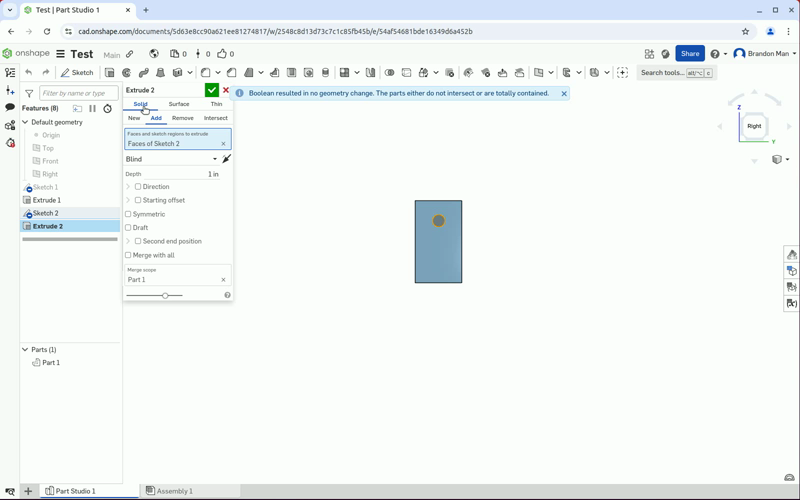
click(143, 106)
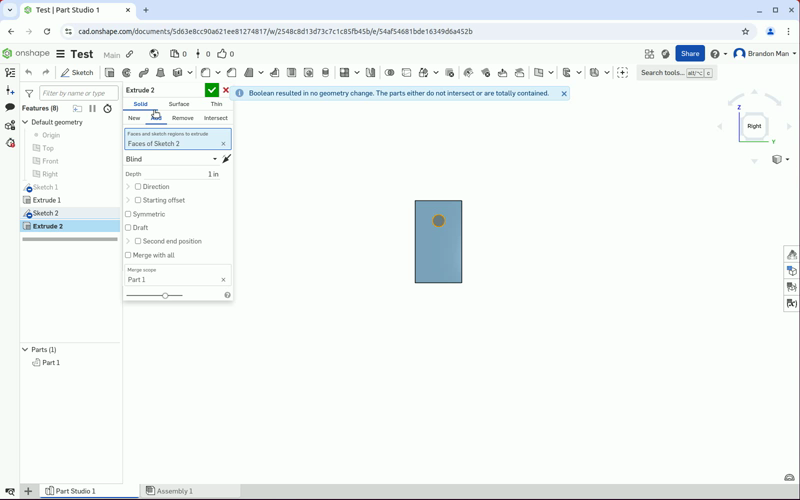
mouse_move(186, 120)
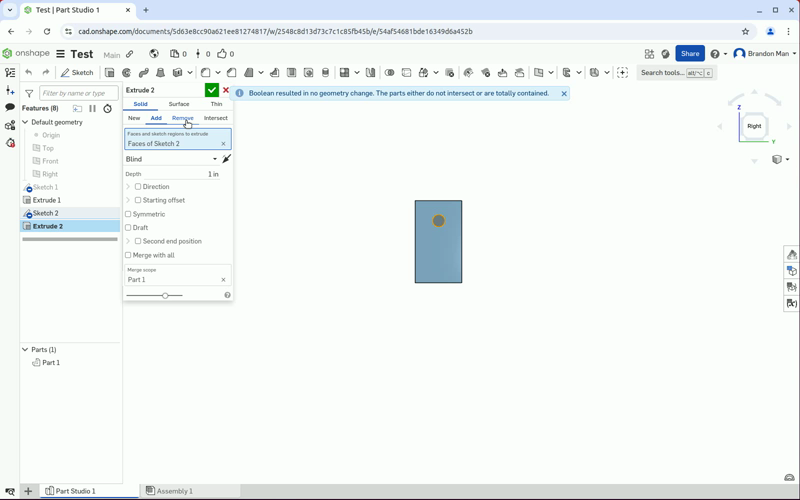
click(186, 120)
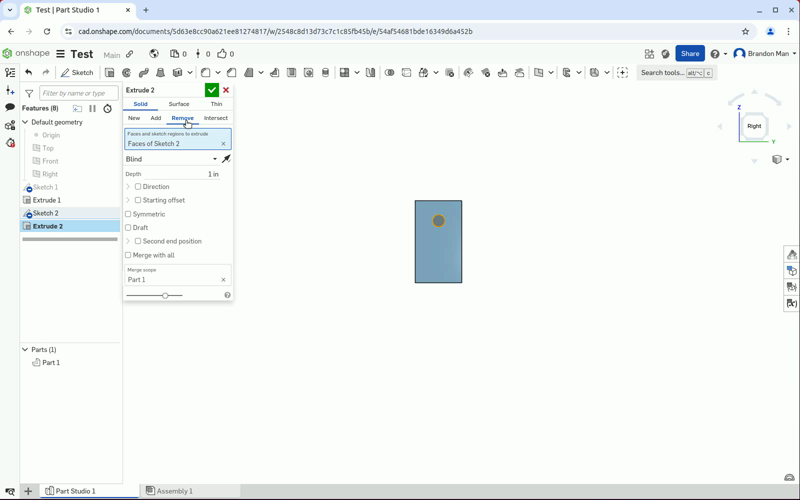
key(tab, 4)
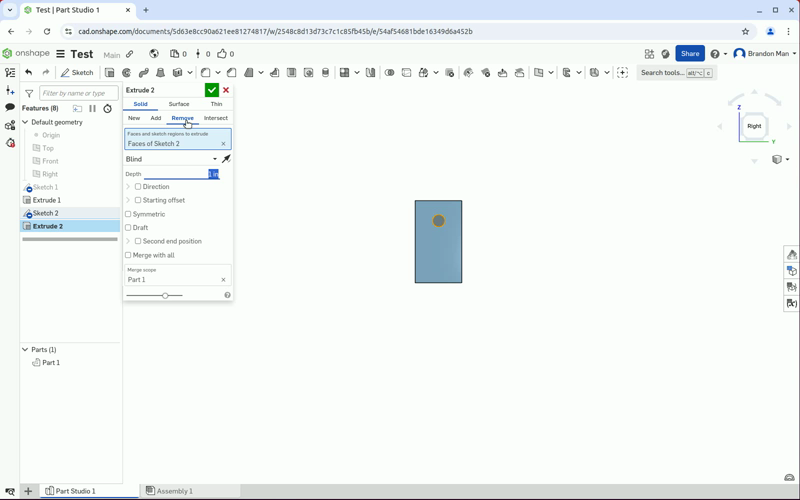
text(9.388)
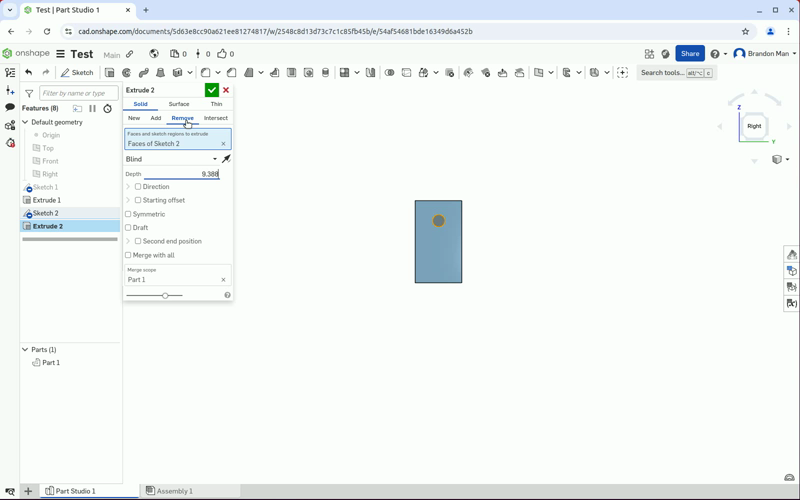
key(tab, 6)
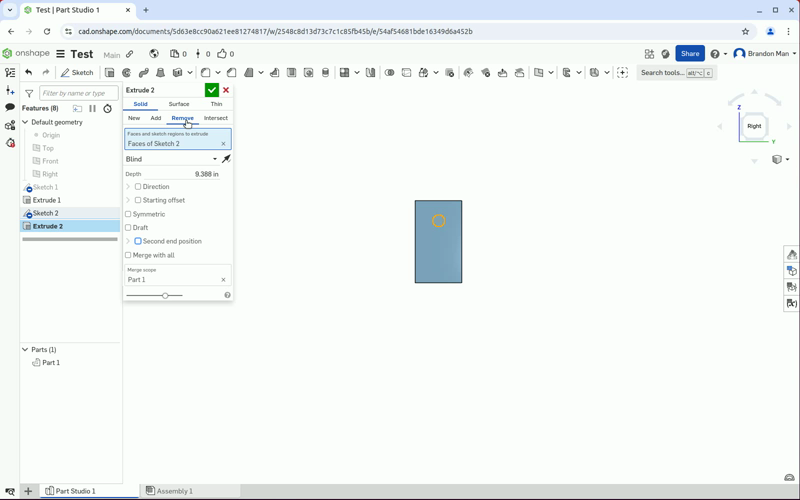
key(space)
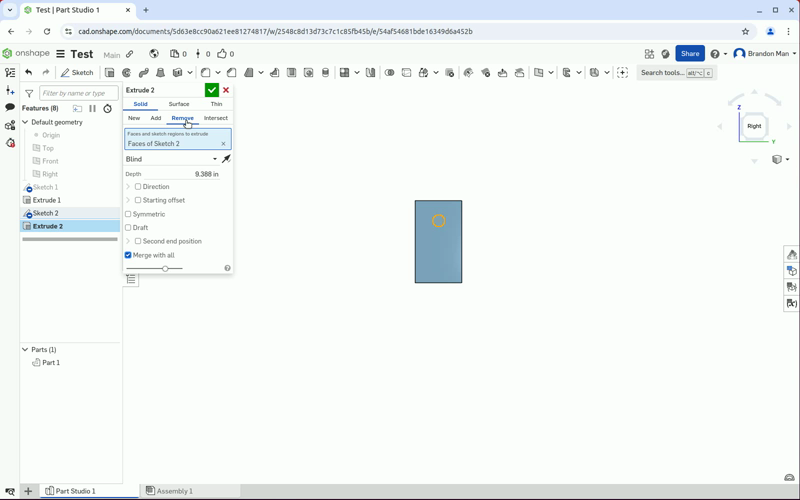
key(enter)
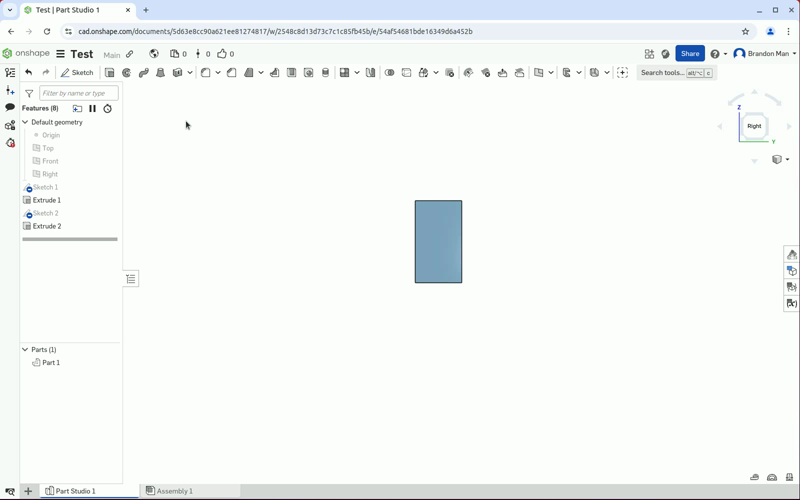
key(shift+h)
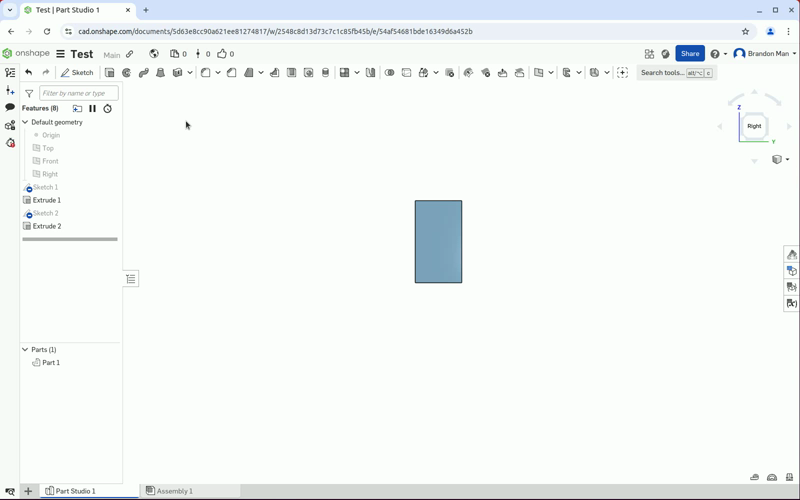
key(shift+h)
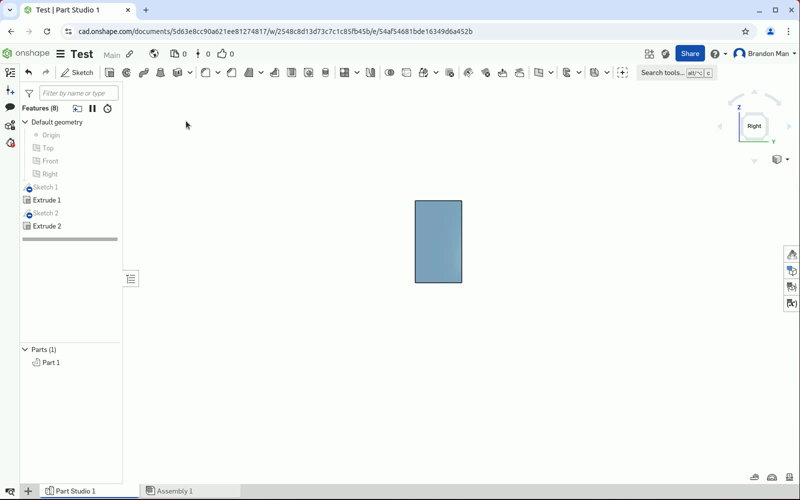
mouse_move(73, 189)
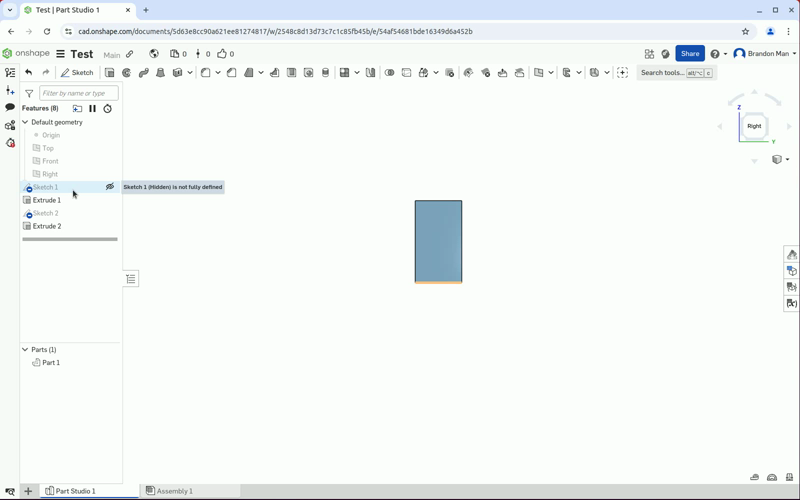
click(73, 189)
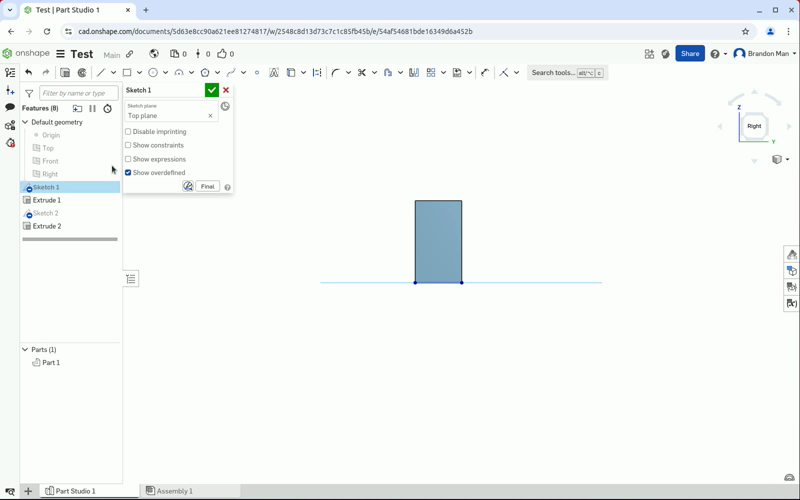
mouse_move(229, 92)
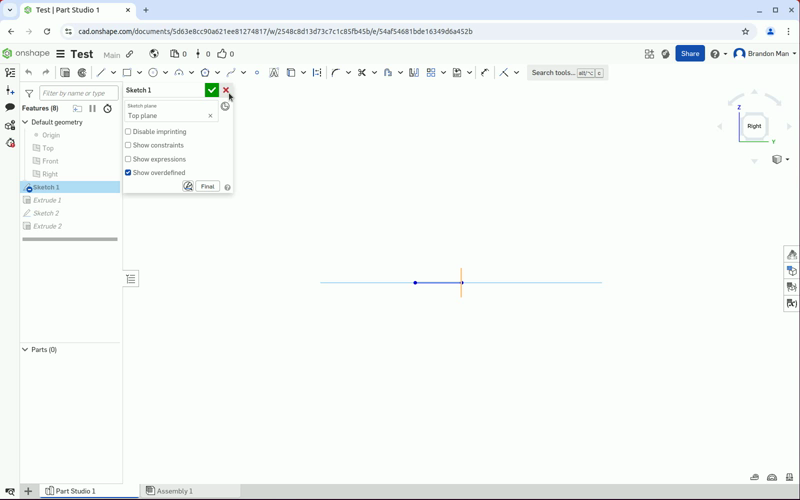
click(229, 92)
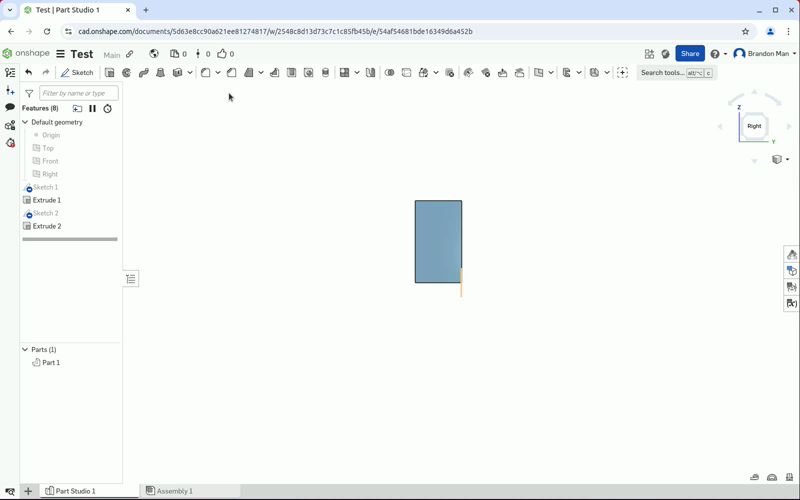
mouse_move(73, 352)
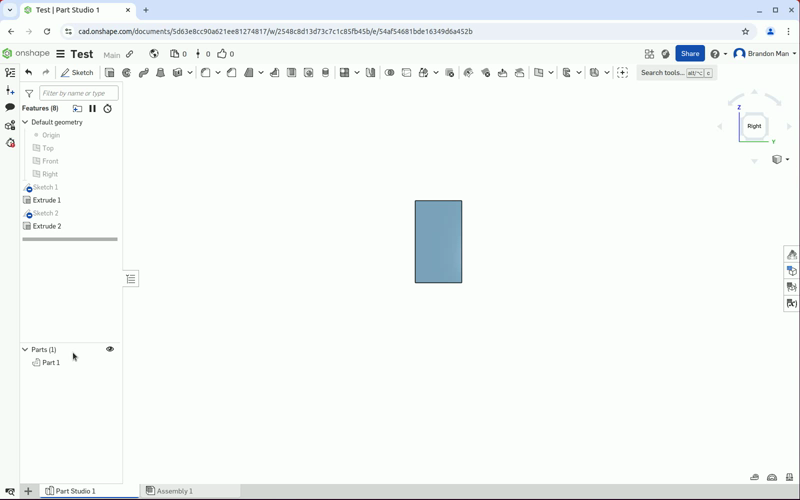
key(y)
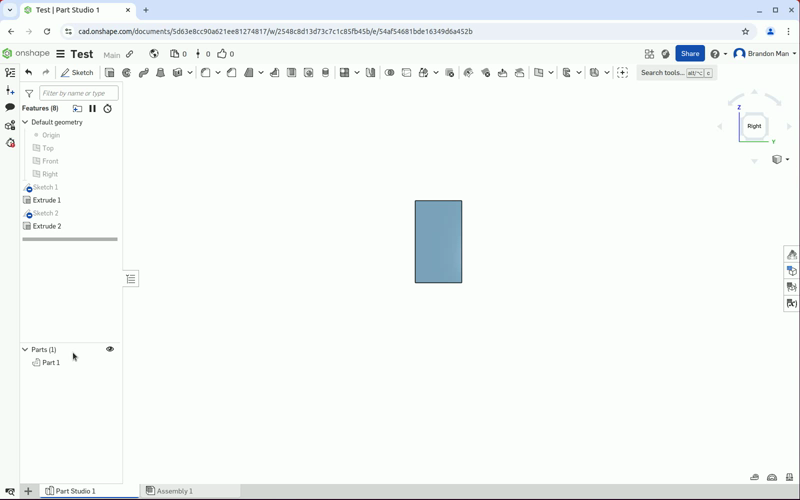
key(shift+p)
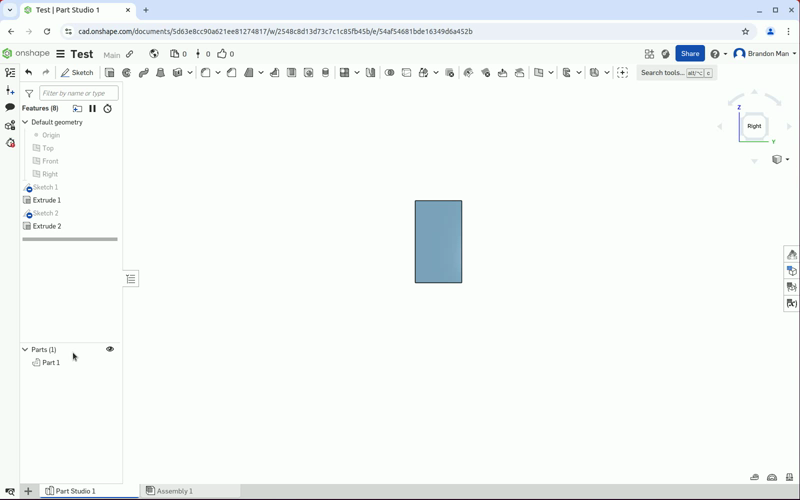
key(space)
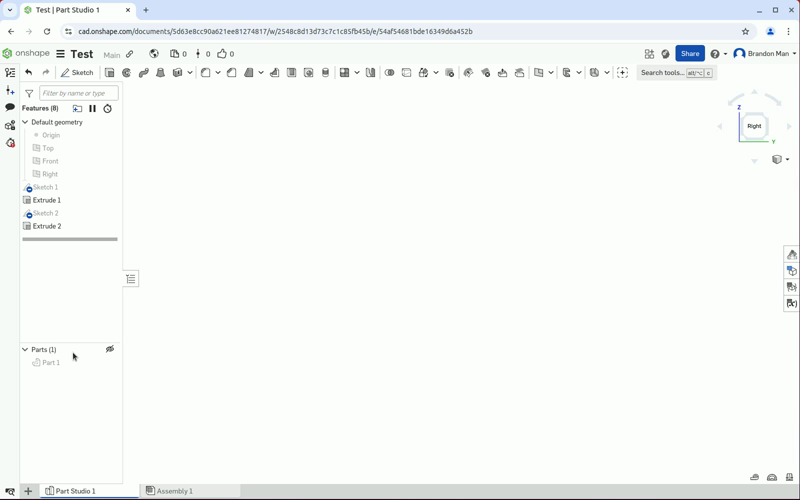
key_down(shift)
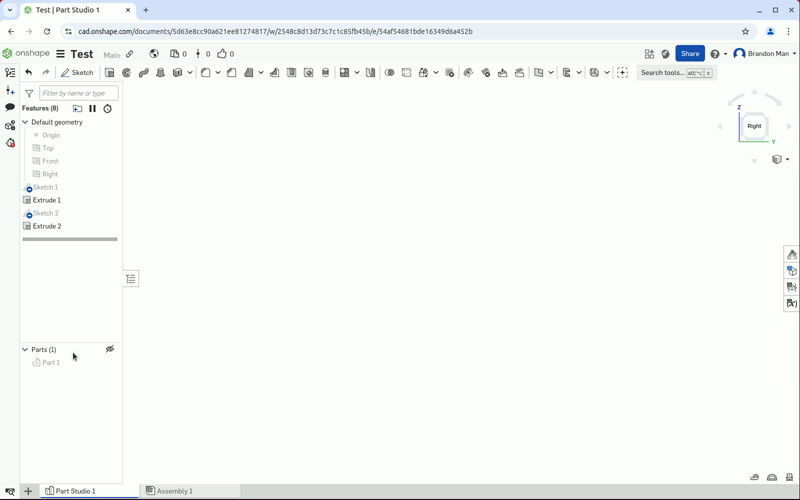
key(right)
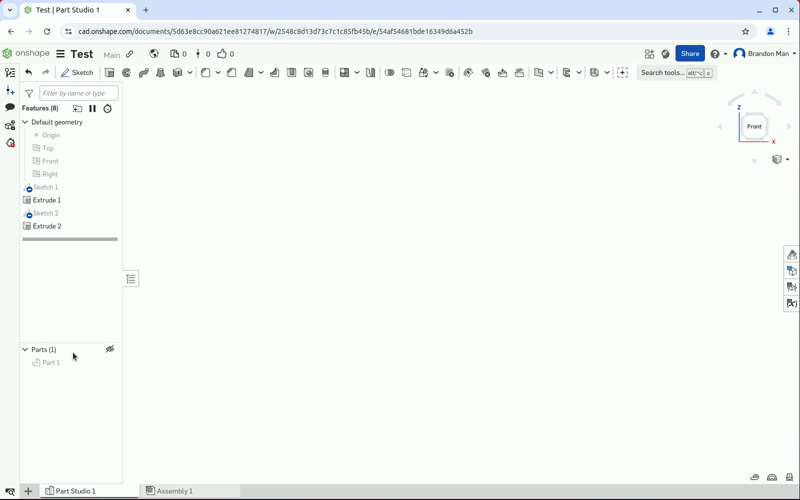
key_up(shift)
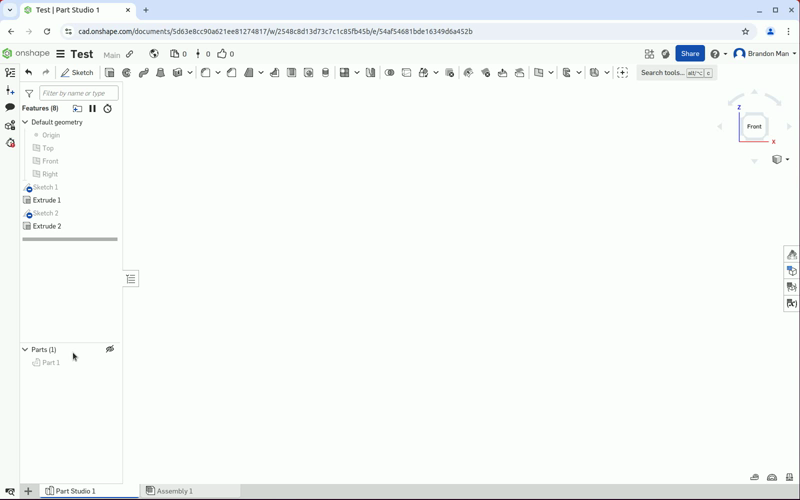
key(space)
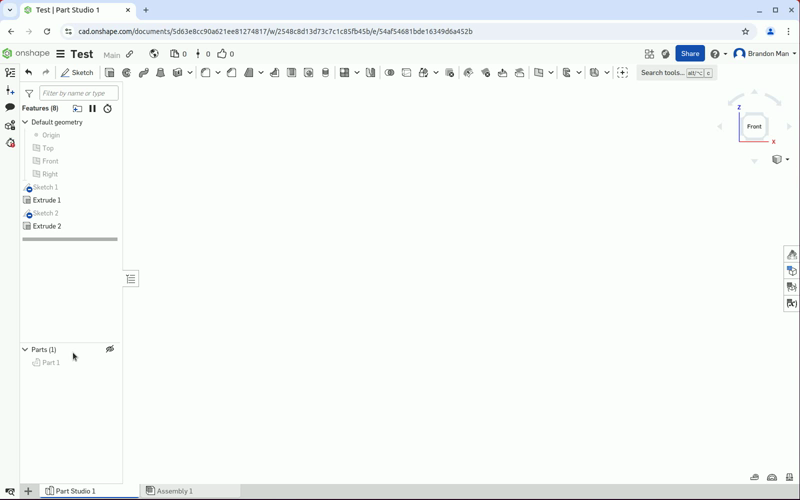
key_down(shift)
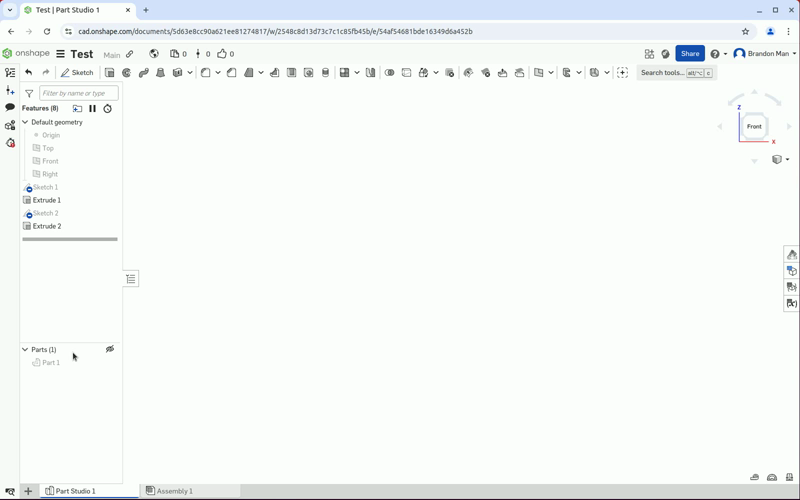
key(down)
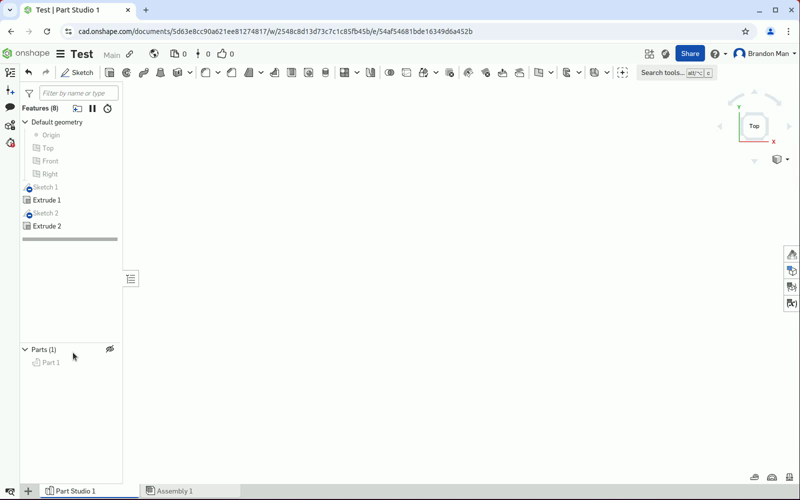
key_up(shift)
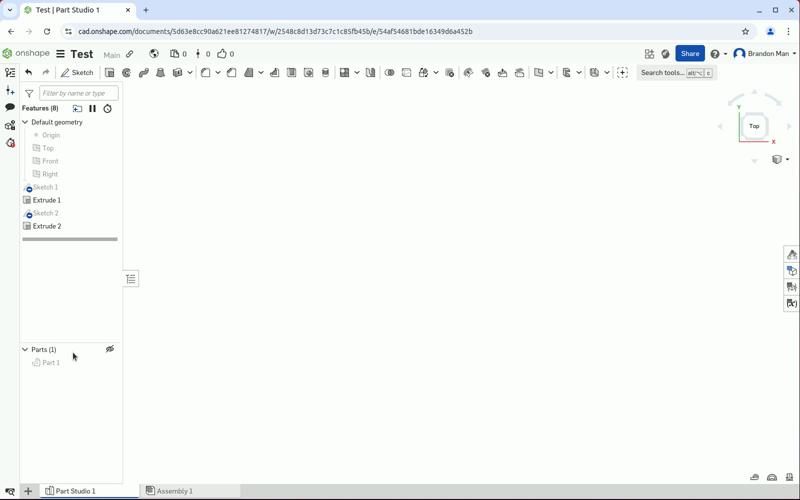
mouse_move(73, 352)
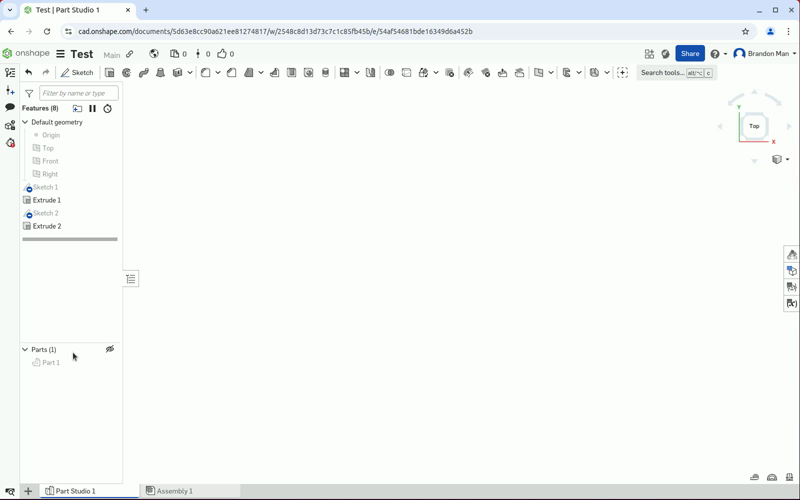
key(shift+y)
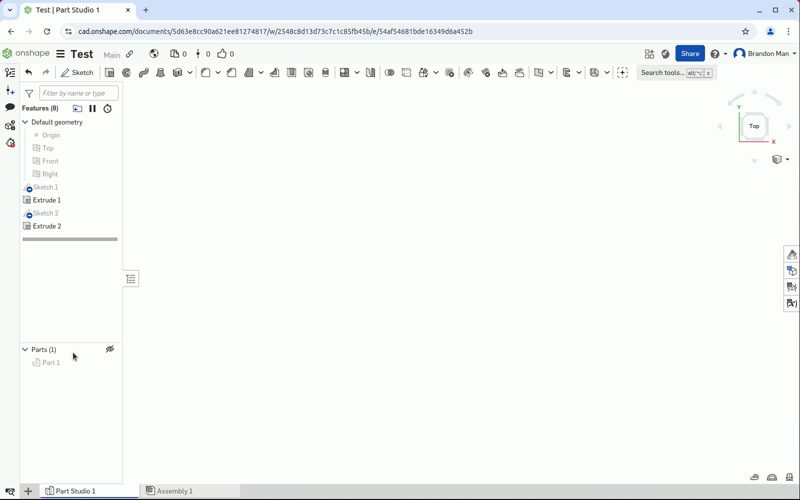
key(shift+s)
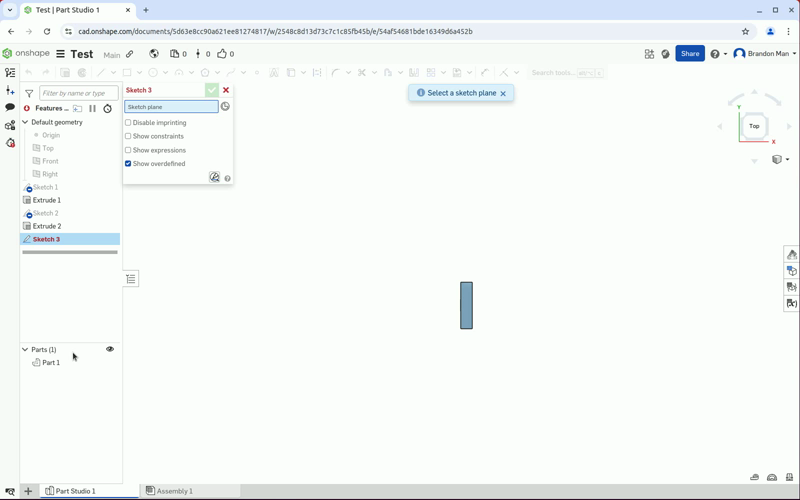
mouse_move(73, 150)
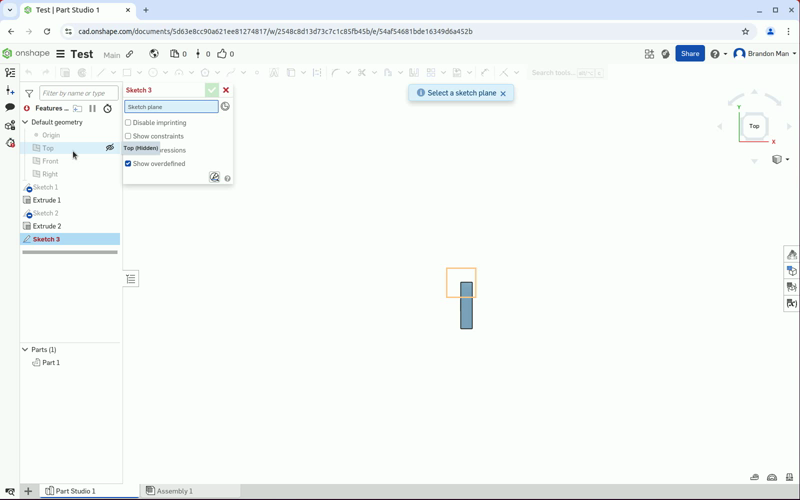
click(73, 150)
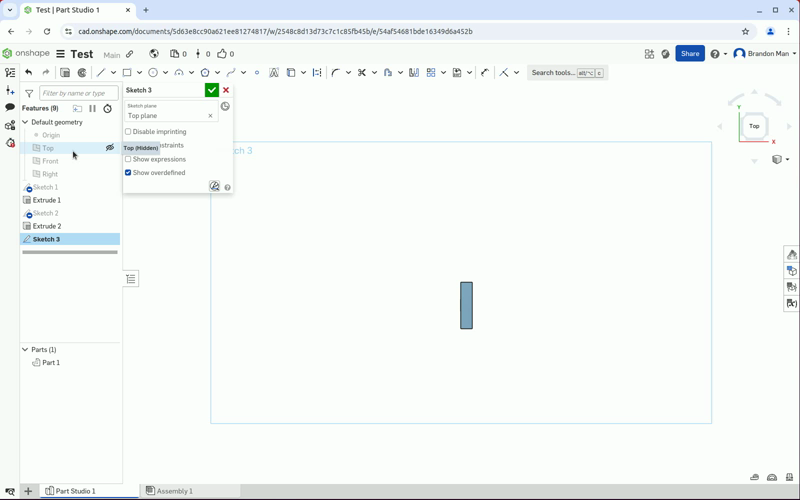
mouse_move(73, 352)
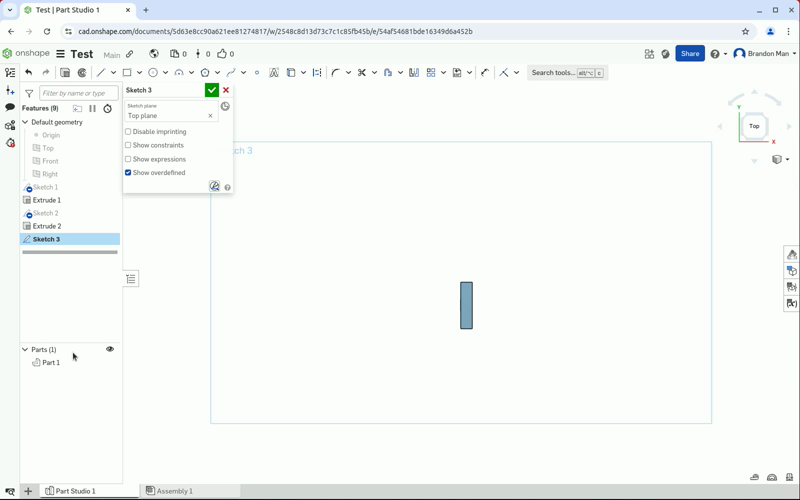
key(y)
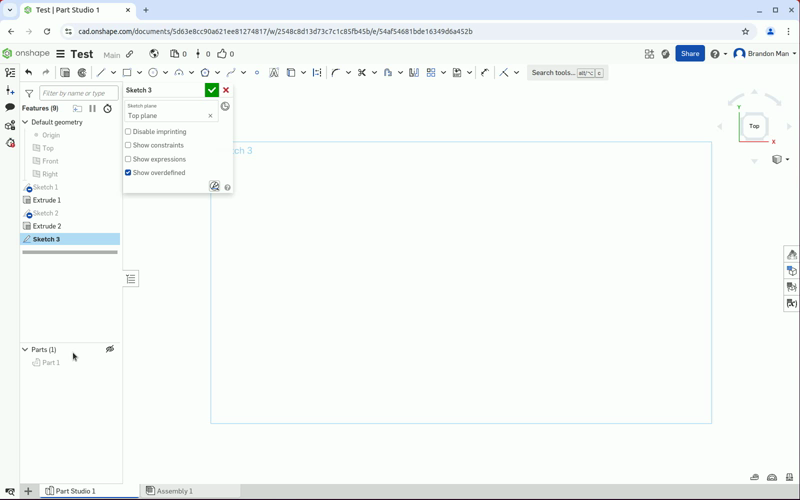
key(l)
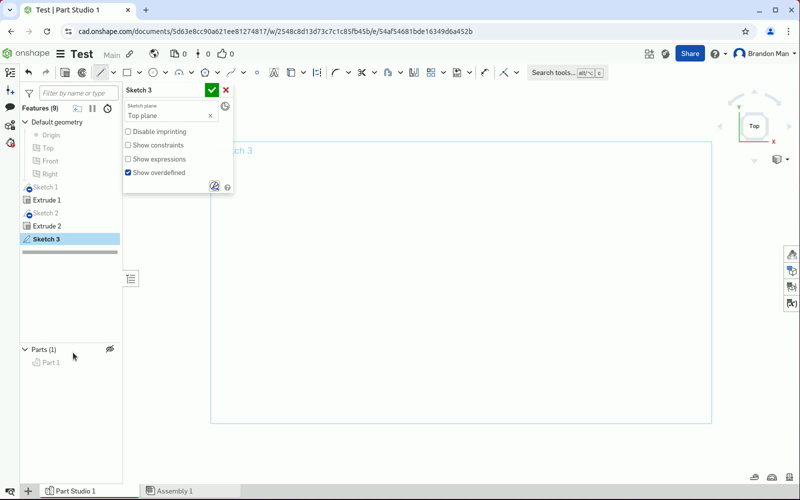
key_down(shift)
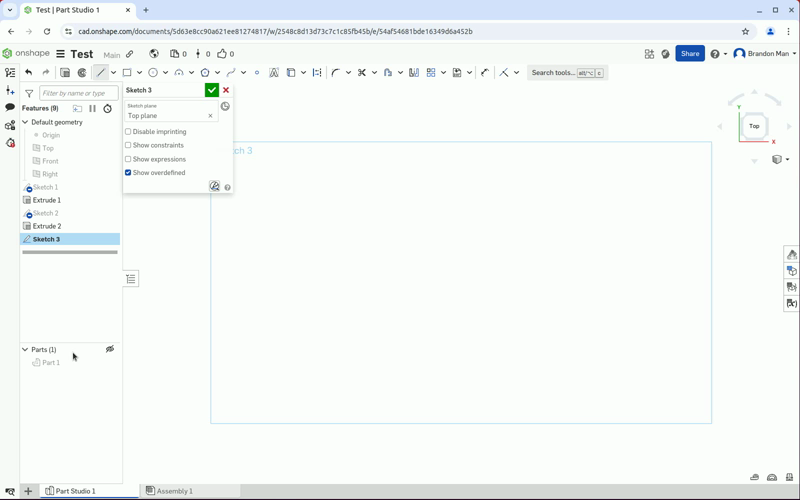
mouse_move(460, 328)
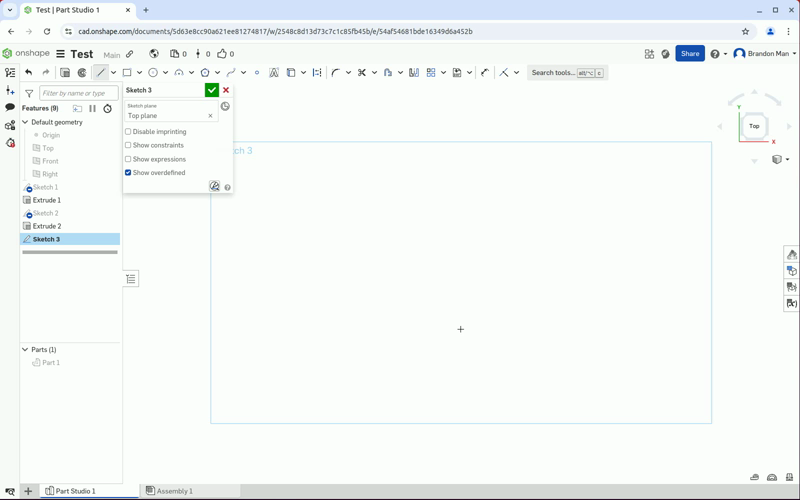
click(460, 328)
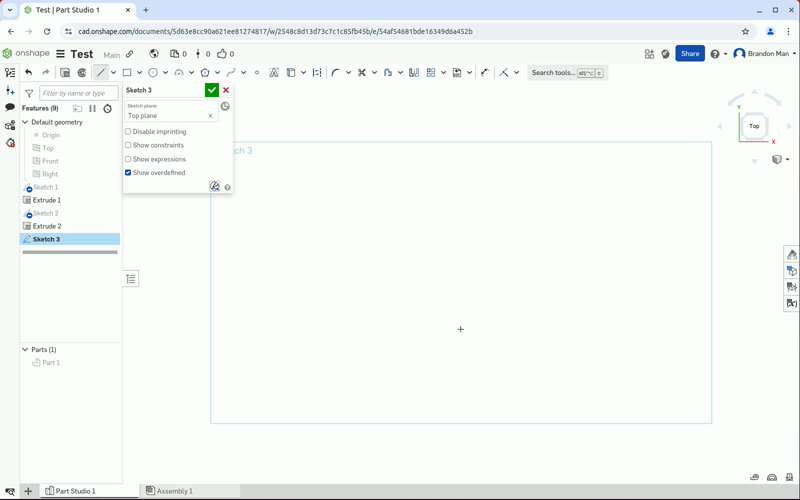
key_up(shift)
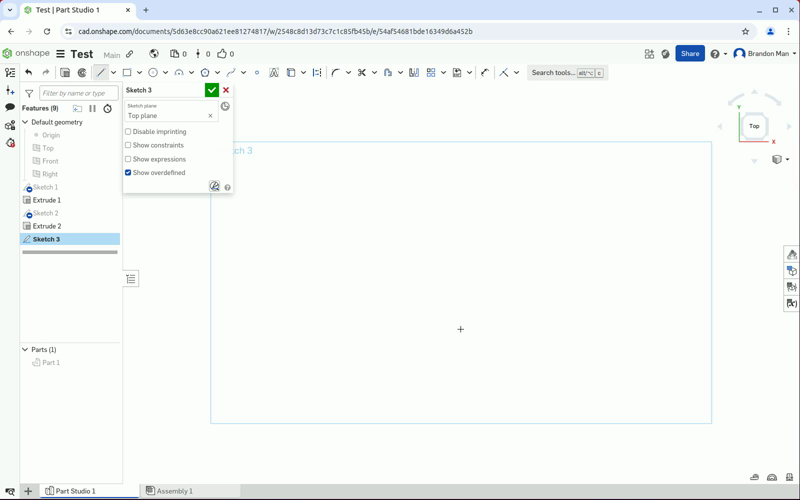
key_down(shift)
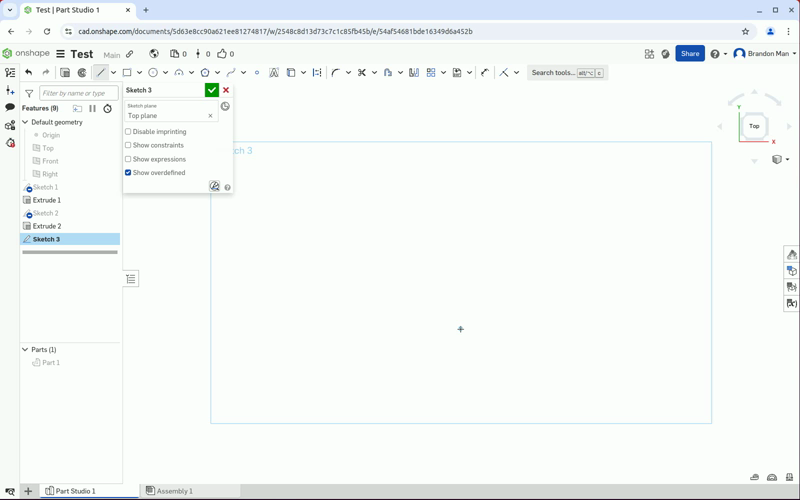
mouse_move(490, 328)
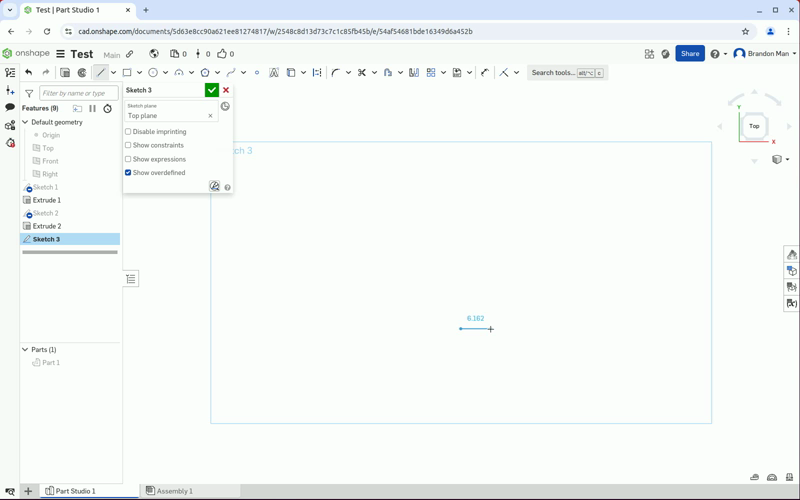
mouse_move(472, 328)
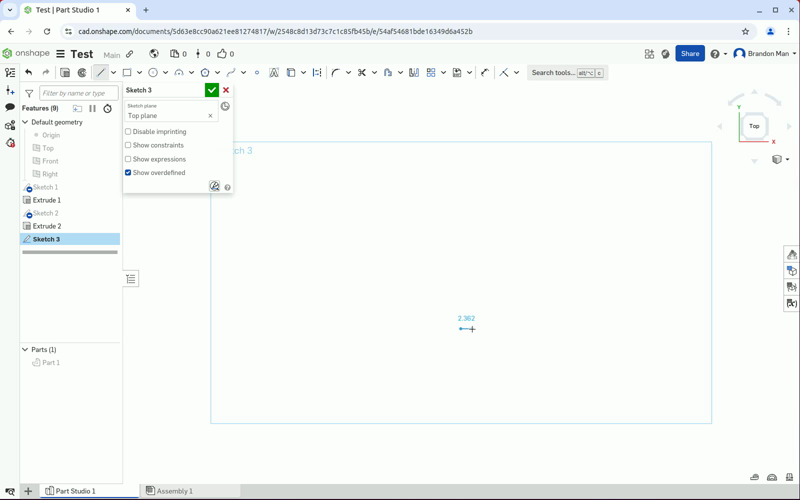
click(472, 328)
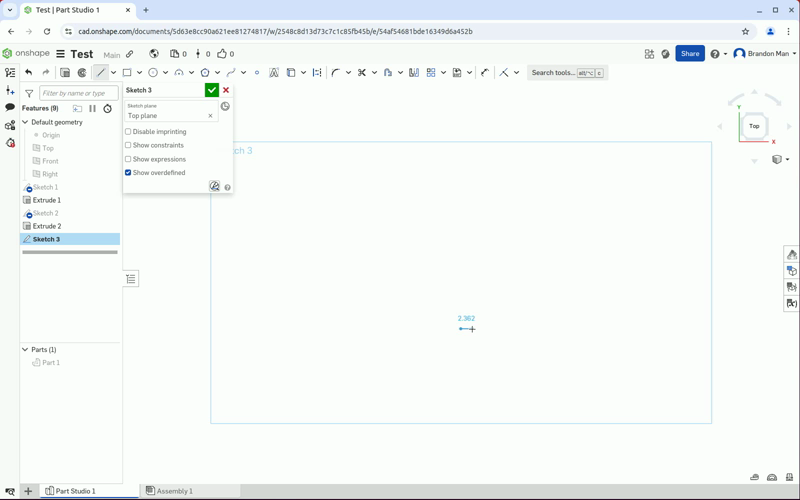
key_up(shift)
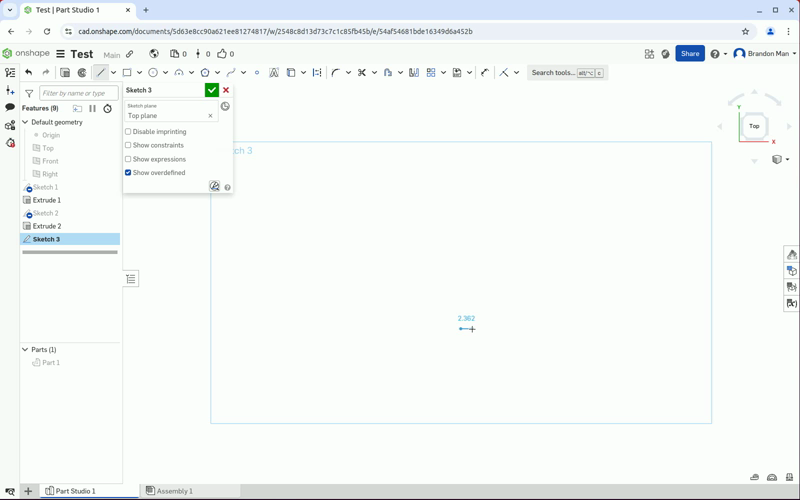
key_down(shift)
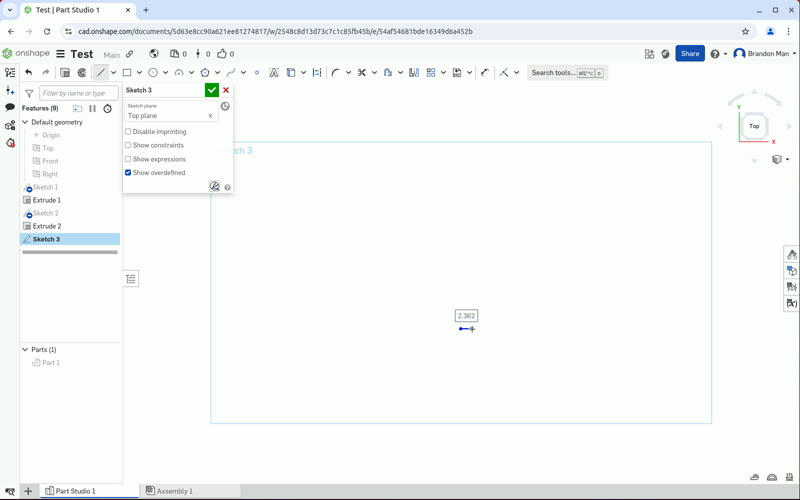
mouse_move(502, 328)
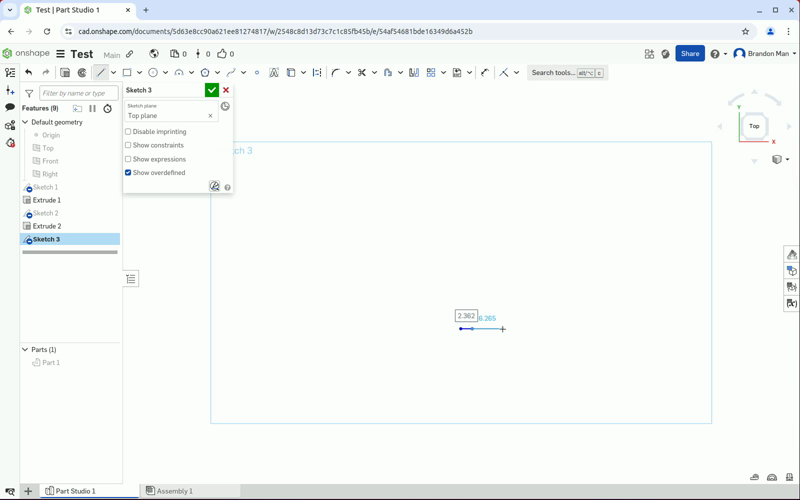
mouse_move(472, 282)
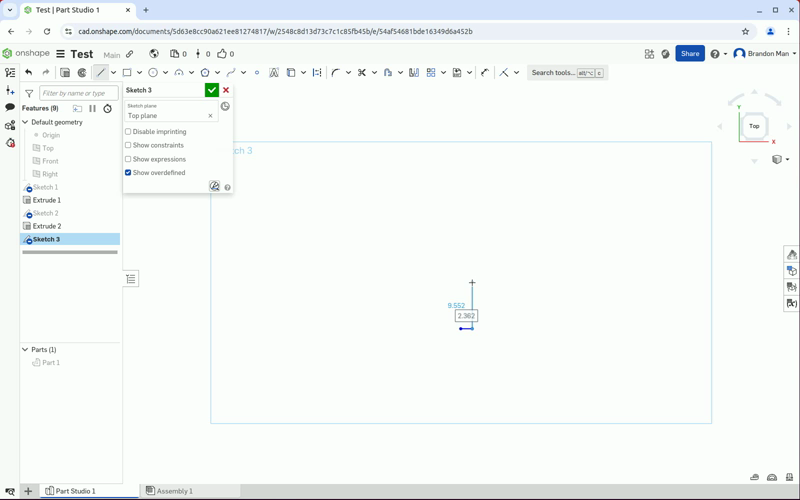
click(472, 282)
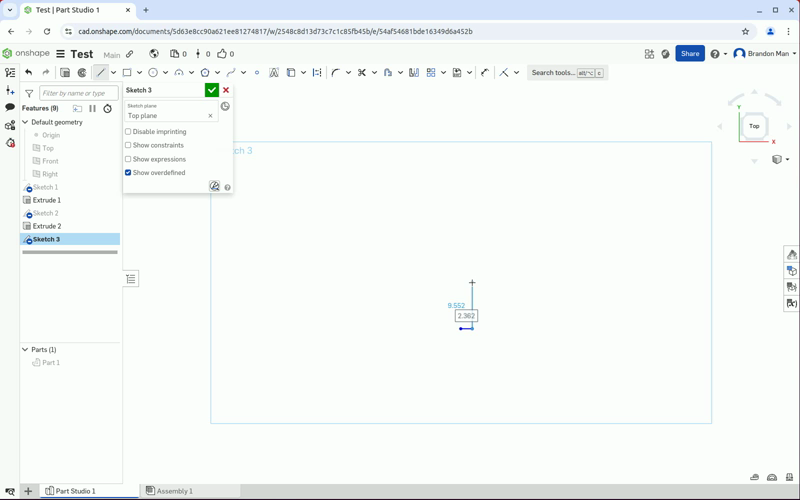
key_up(shift)
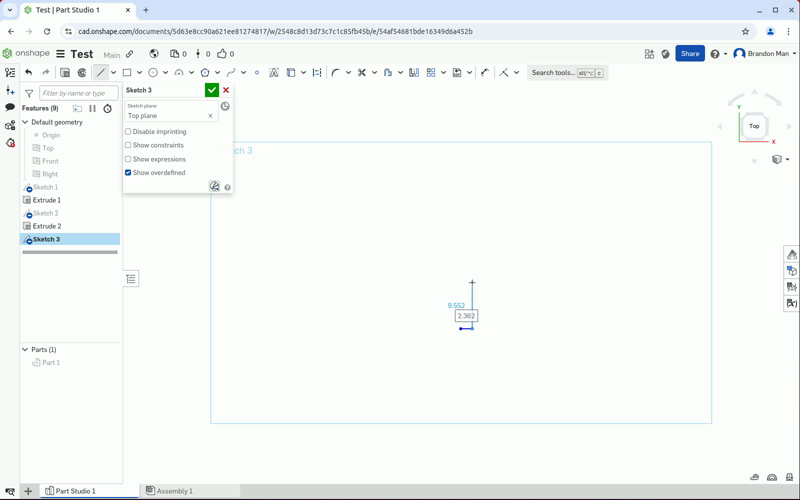
key_down(shift)
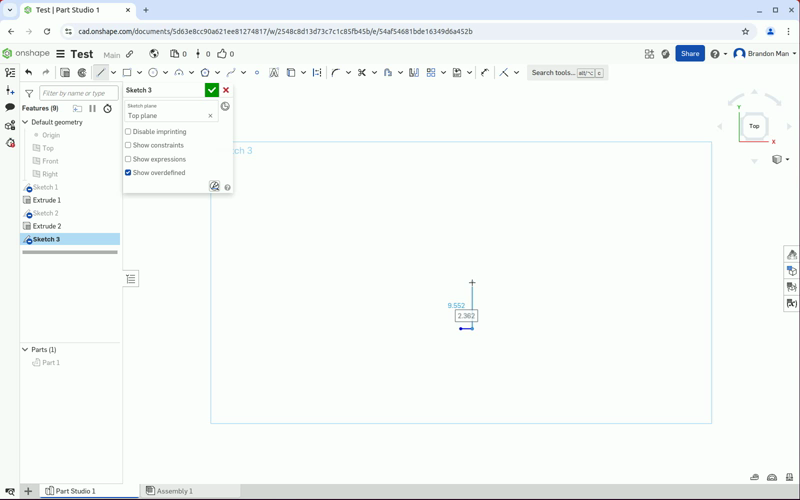
mouse_move(502, 282)
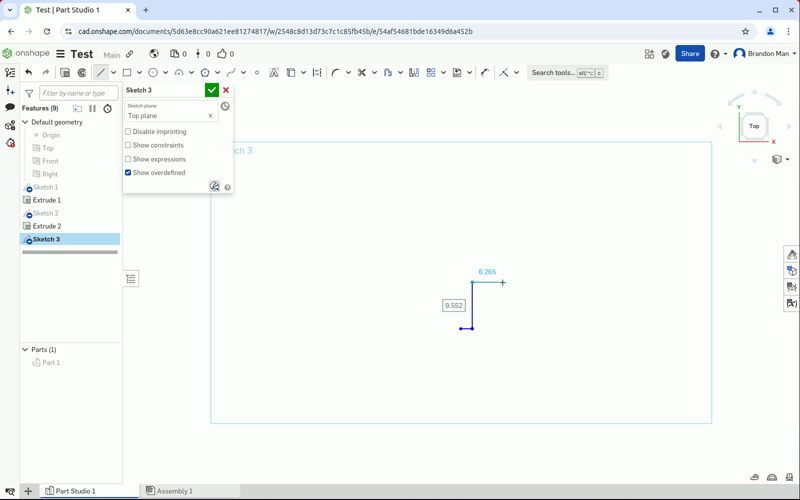
mouse_move(460, 282)
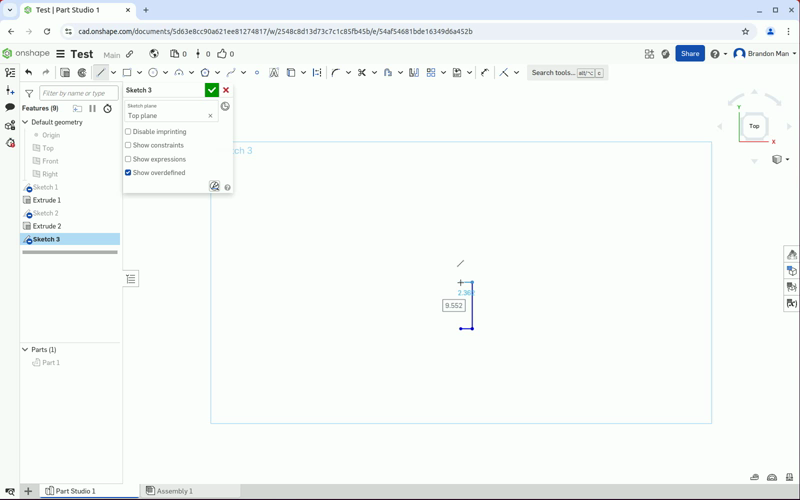
click(460, 282)
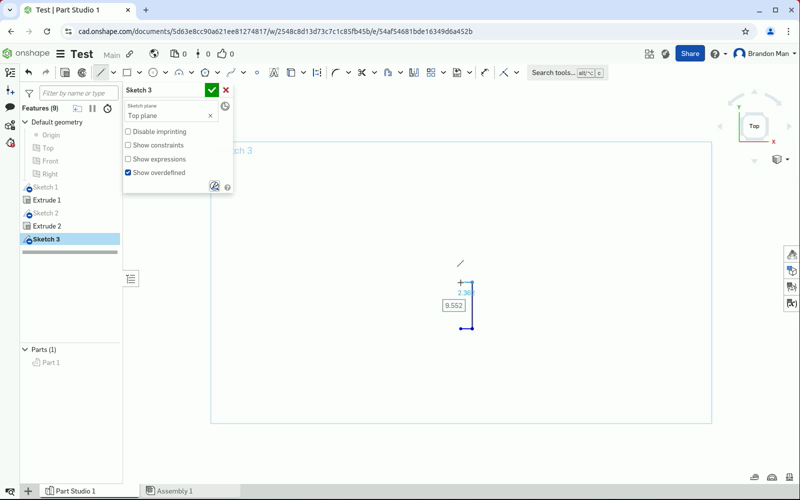
key_up(shift)
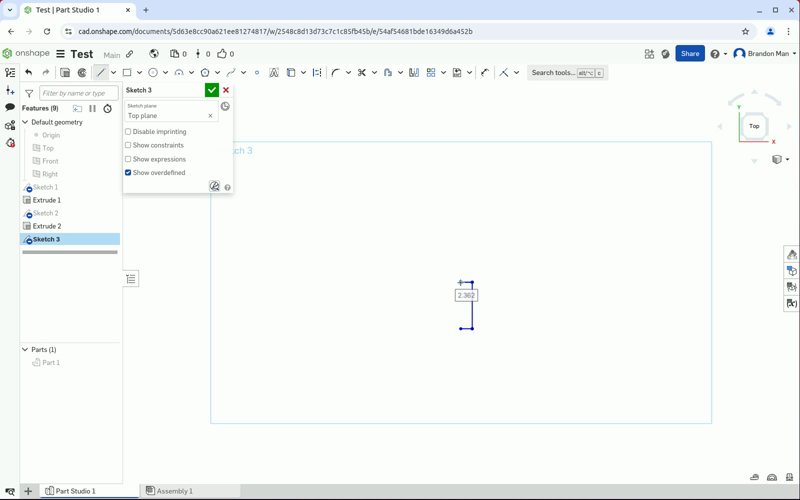
mouse_move(490, 282)
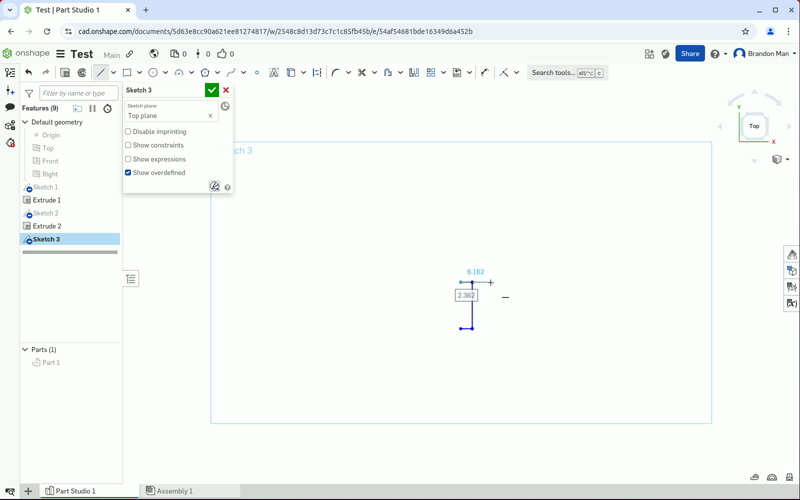
key_down(shift)
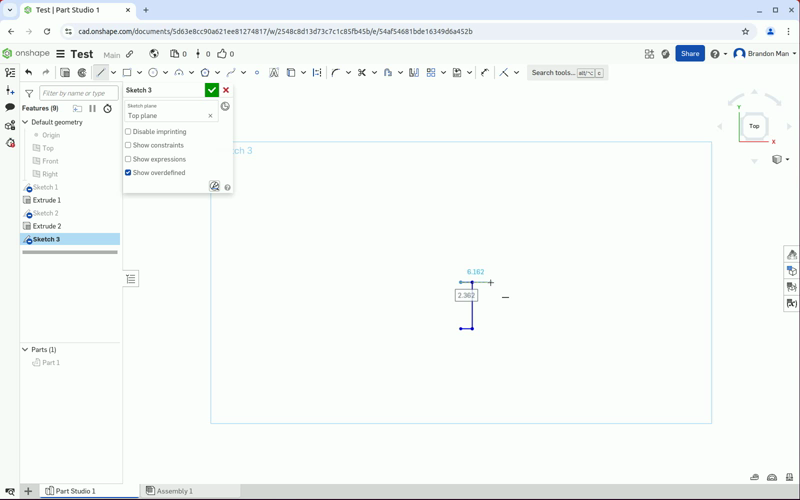
mouse_move(460, 328)
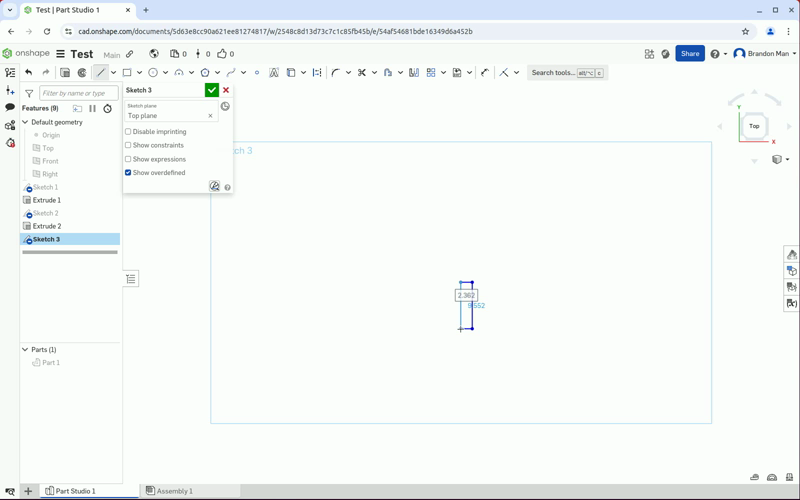
key_up(shift)
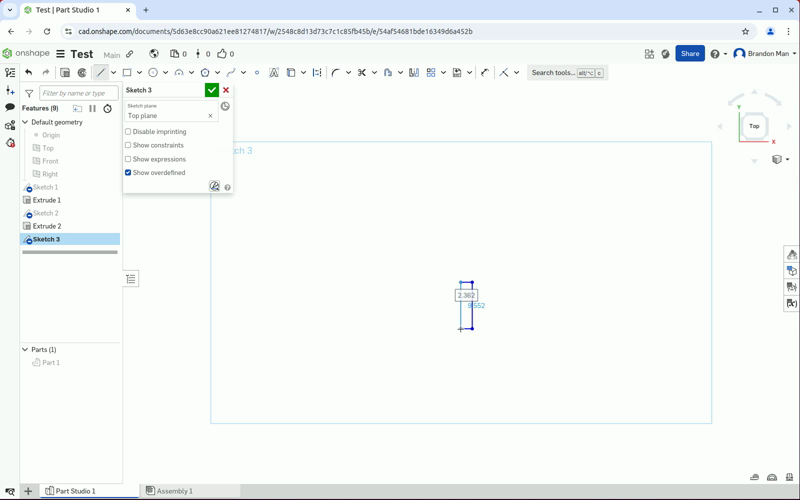
click(460, 328)
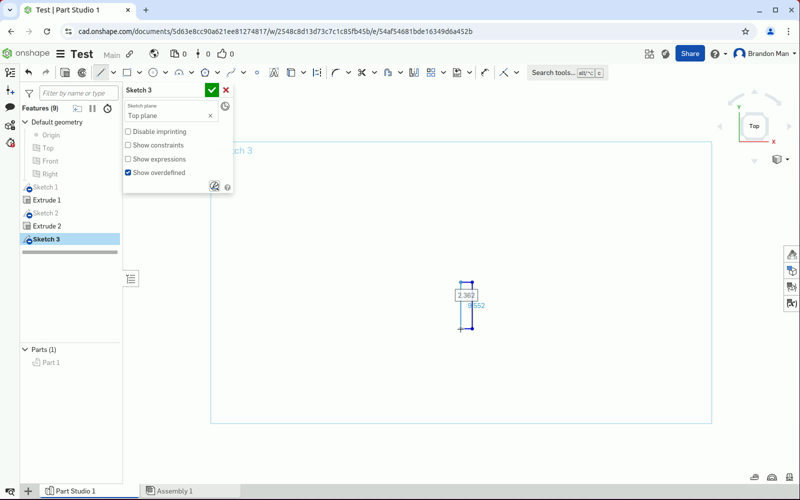
key(esc)
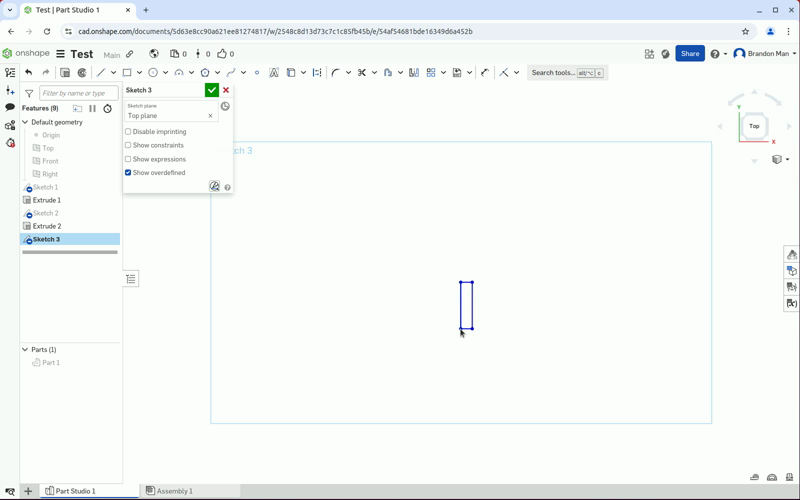
mouse_move(463, 317)
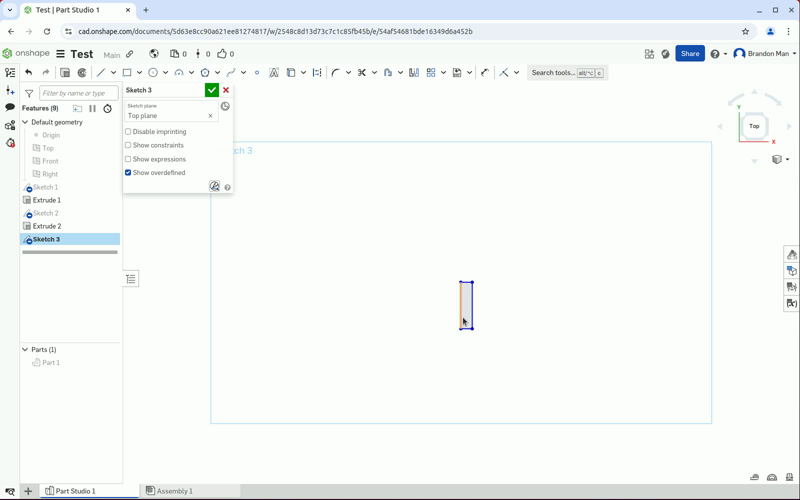
scroll(6)
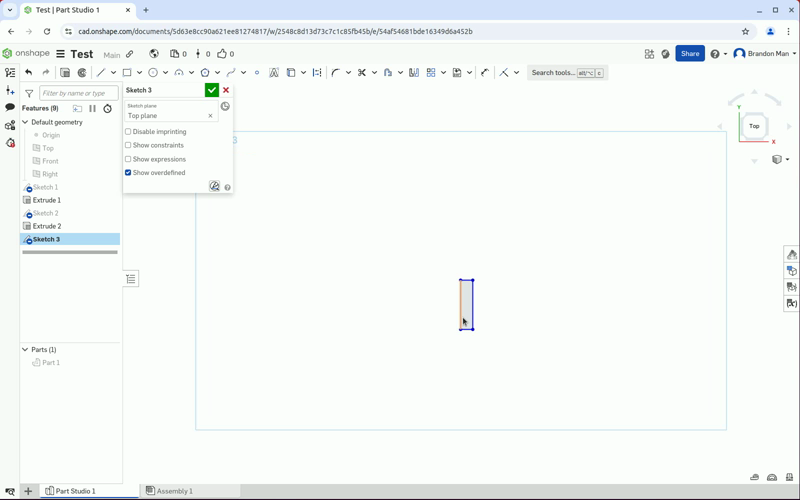
scroll(6)
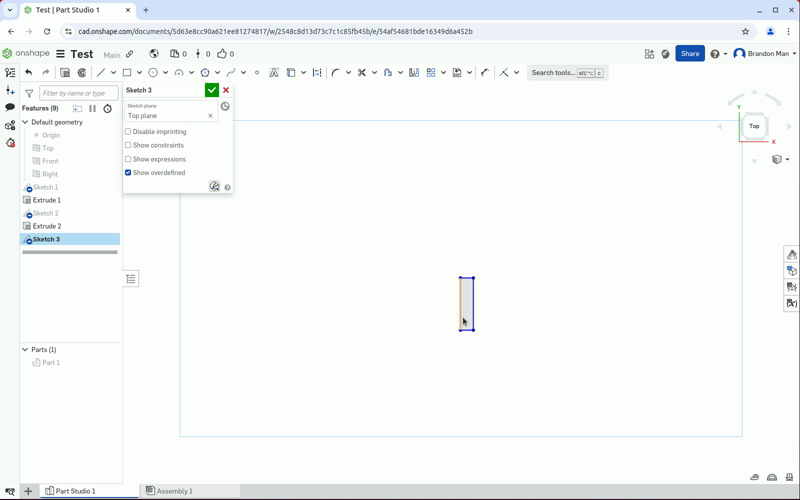
scroll(6)
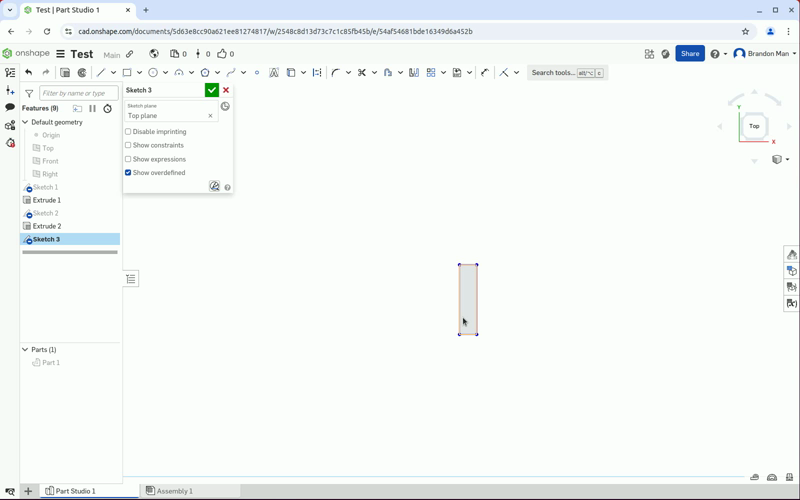
scroll(6)
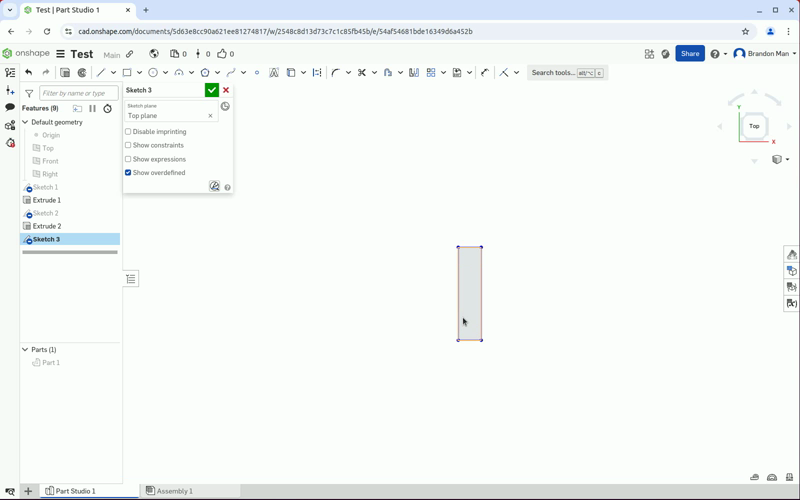
scroll(6)
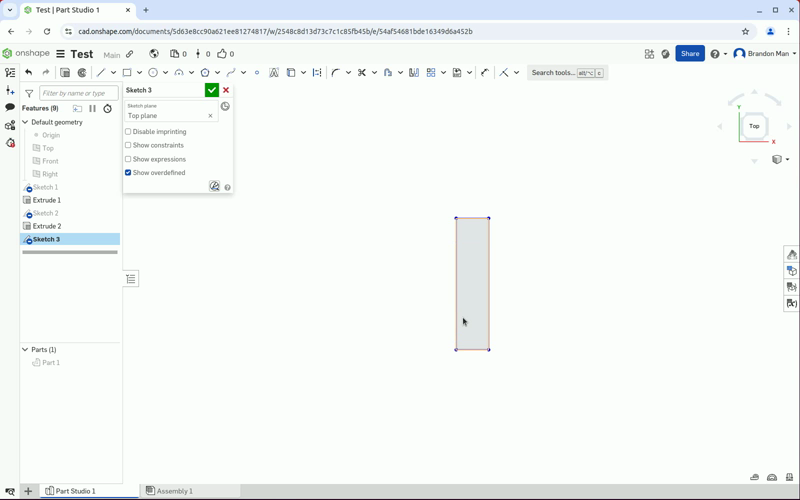
scroll(6)
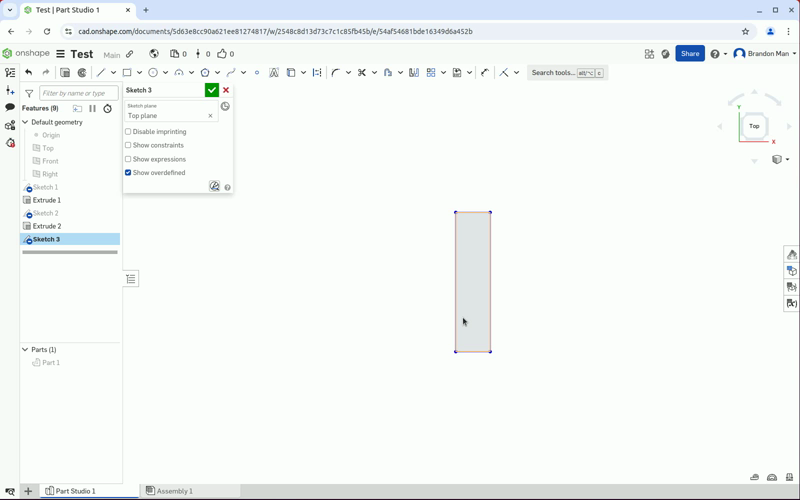
scroll(6)
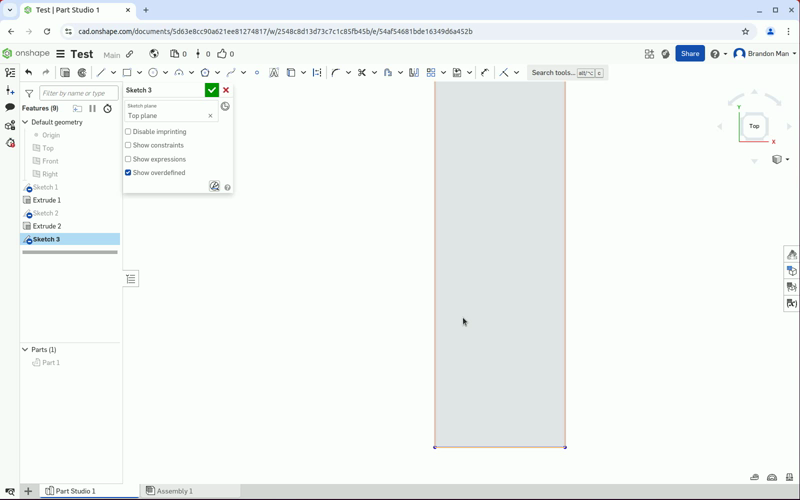
click(463, 317)
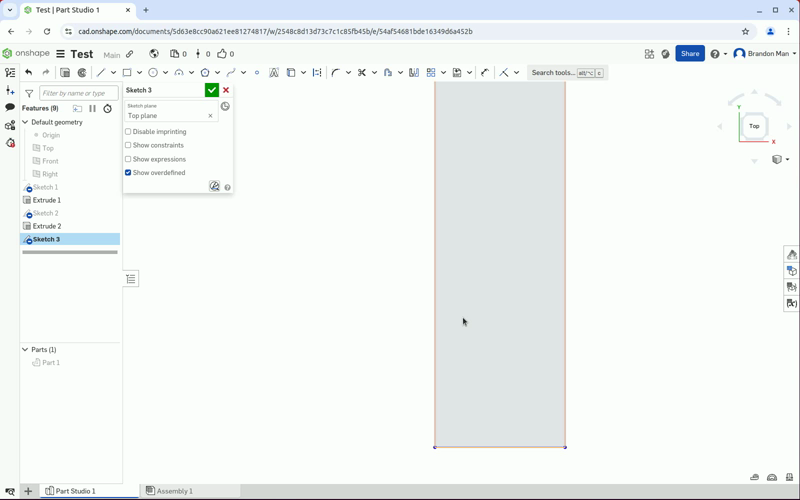
scroll(-6)
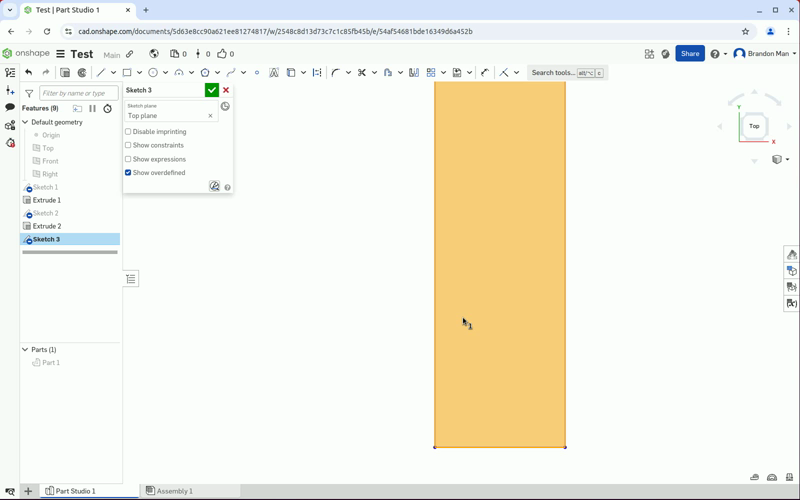
scroll(-6)
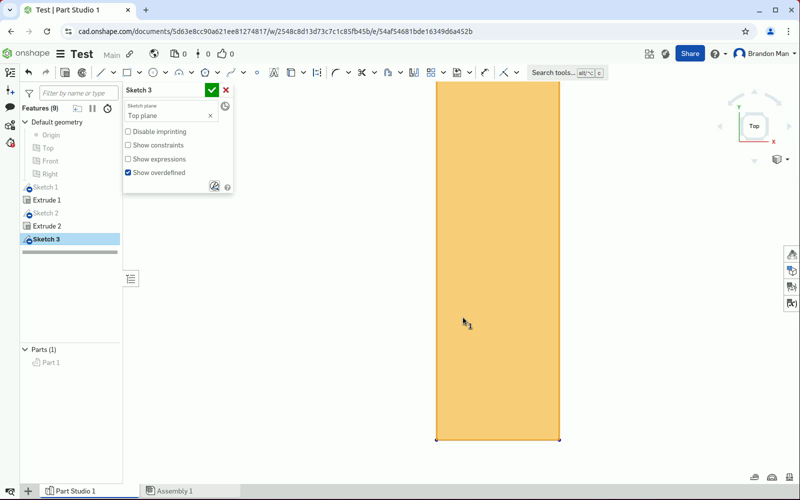
scroll(-6)
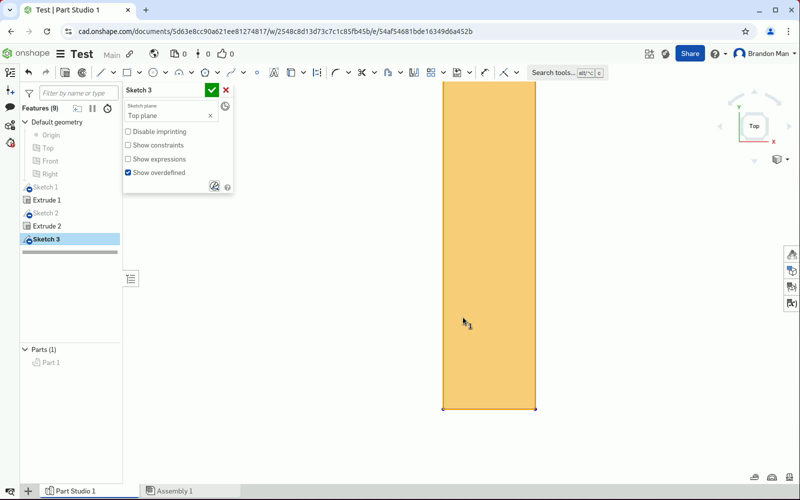
scroll(-6)
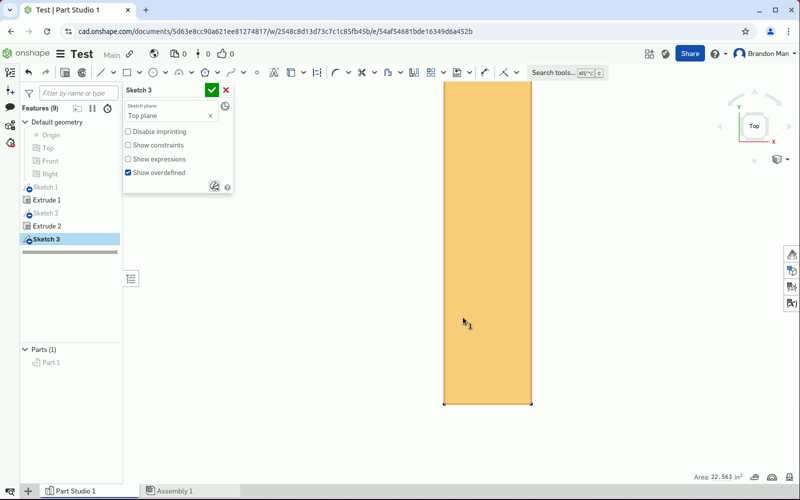
scroll(-6)
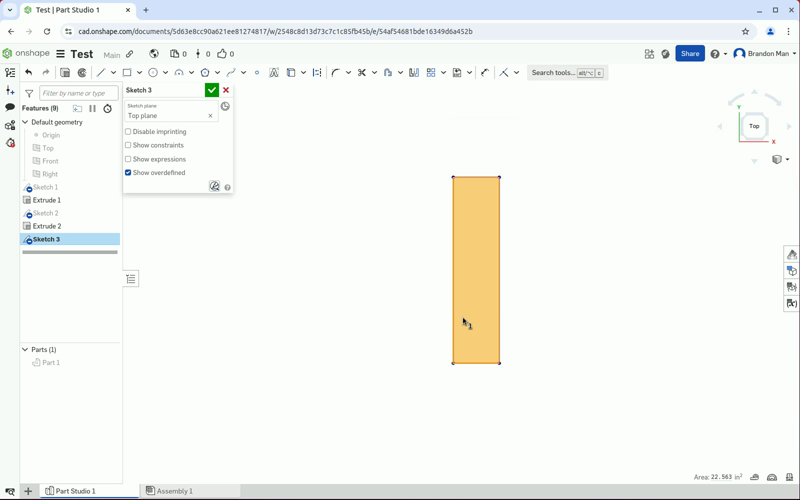
scroll(-6)
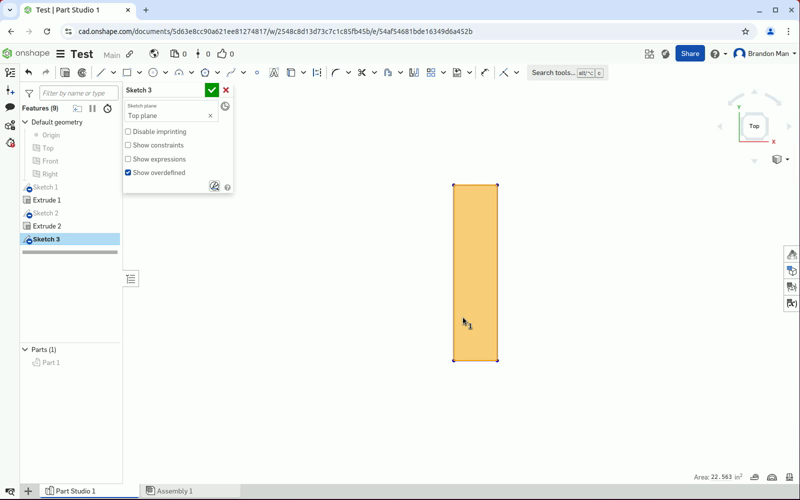
scroll(-6)
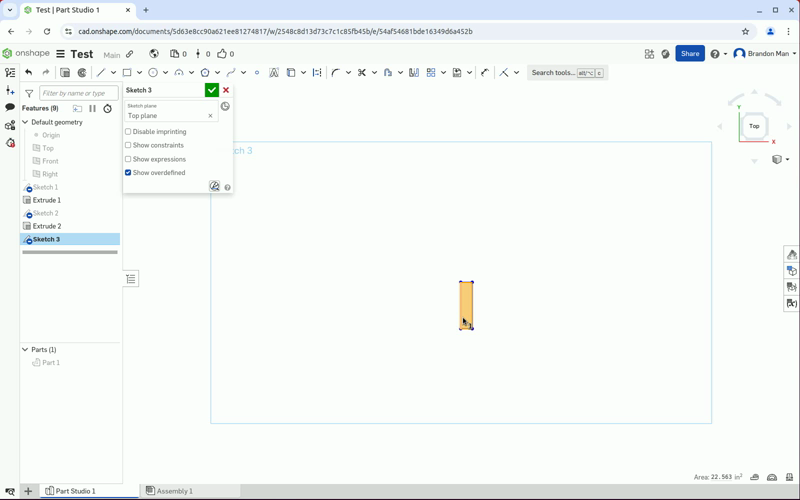
mouse_move(73, 352)
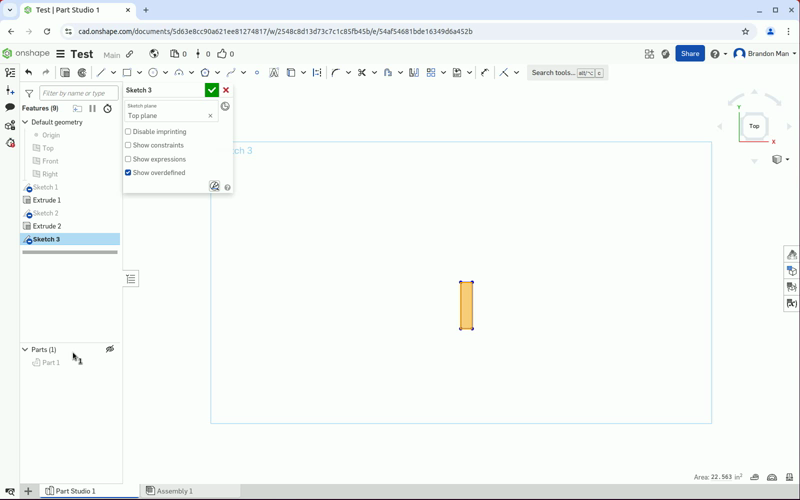
key(shift+y)
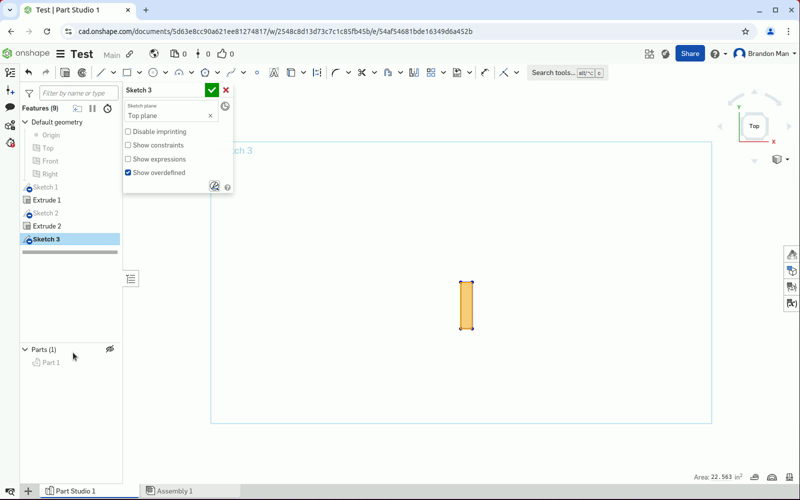
key(shift+e)
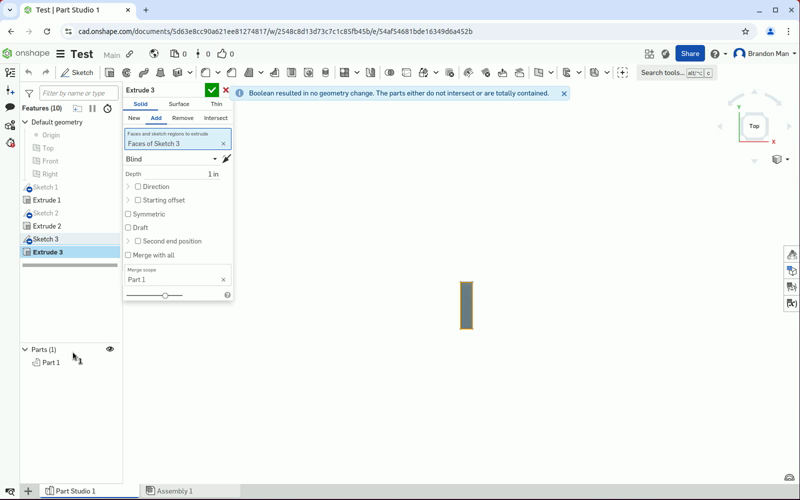
mouse_move(143, 106)
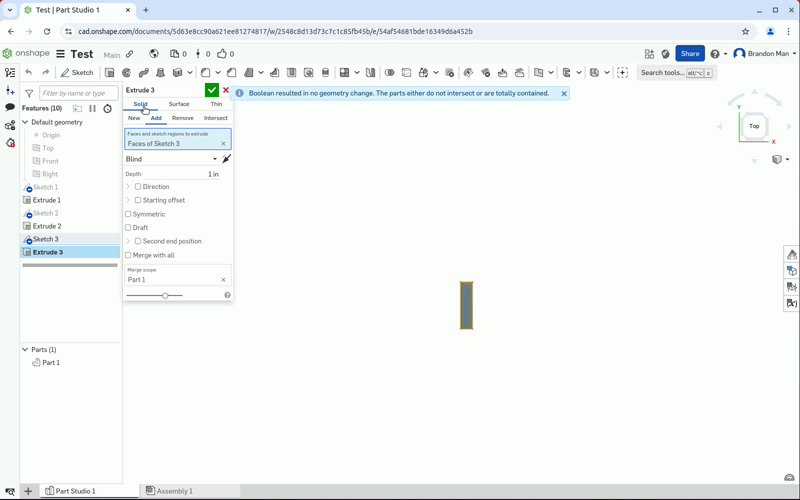
click(143, 106)
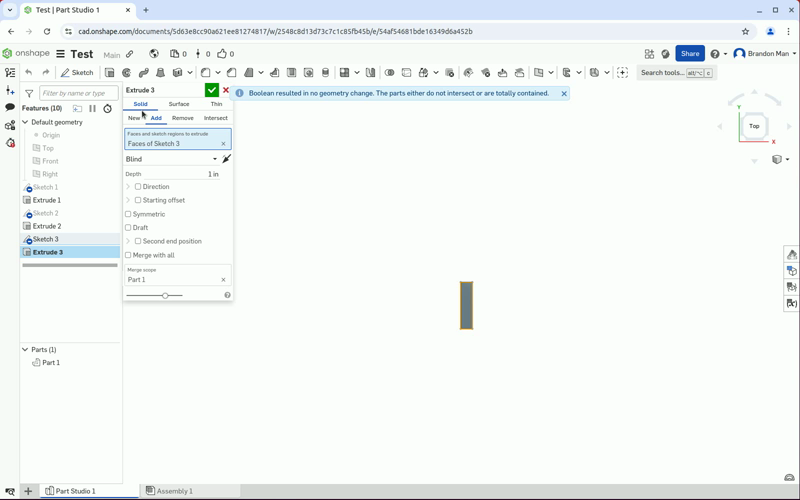
mouse_move(137, 120)
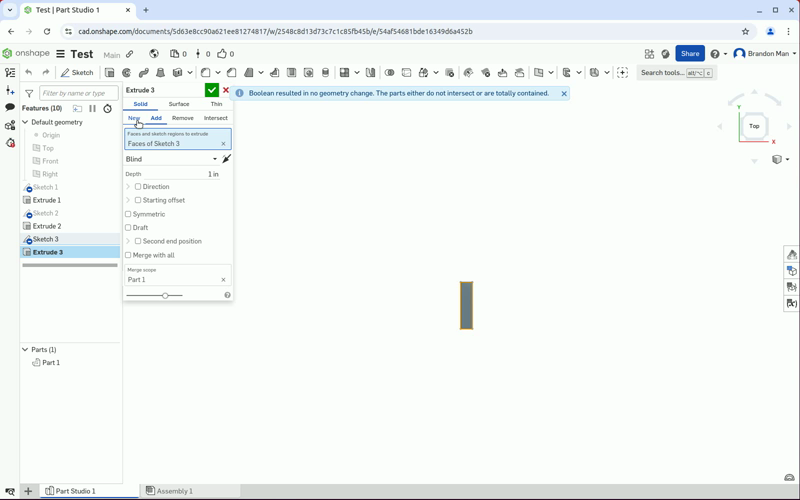
click(137, 120)
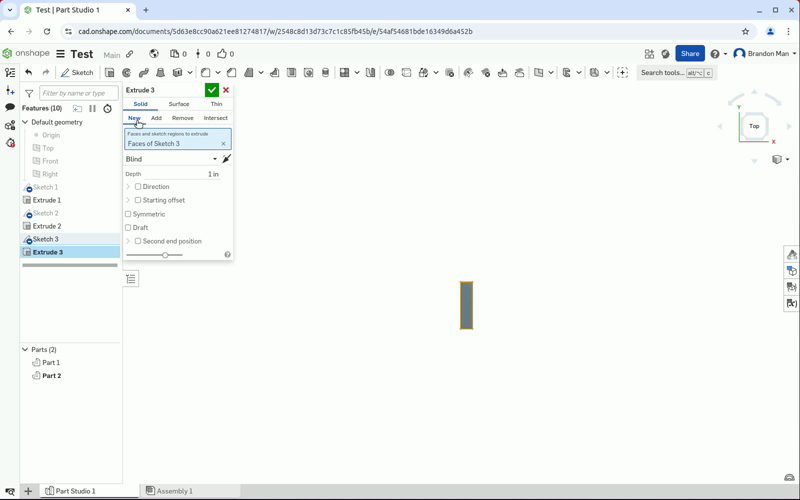
key(tab, 4)
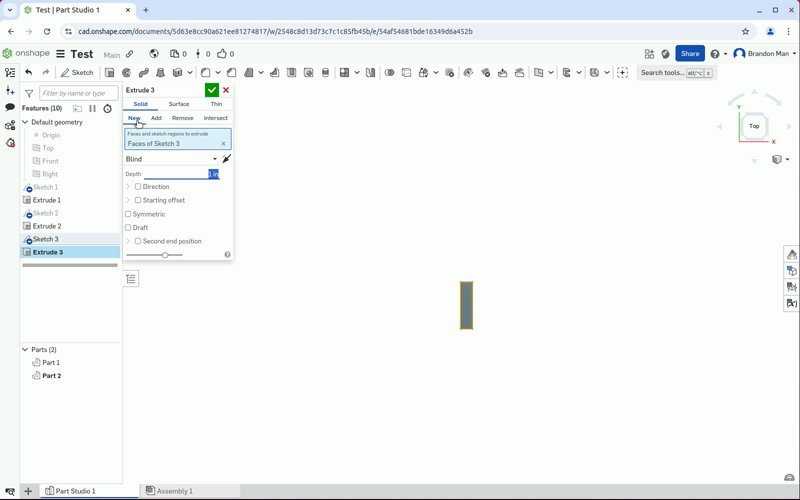
text(0.241)
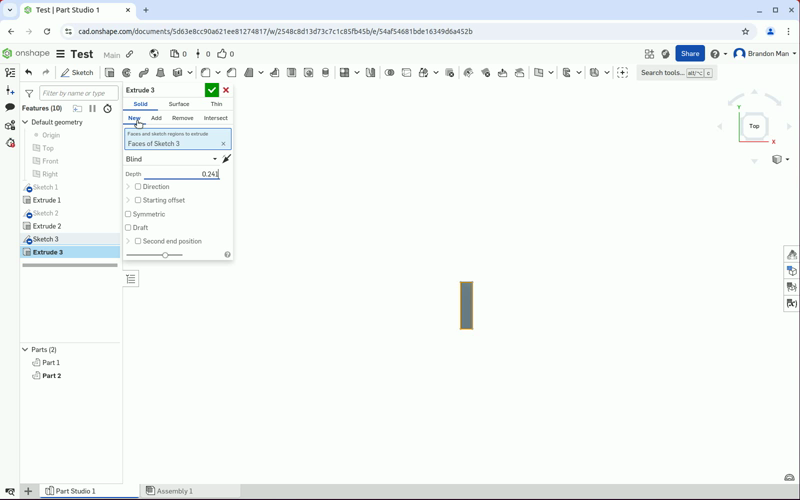
key(enter)
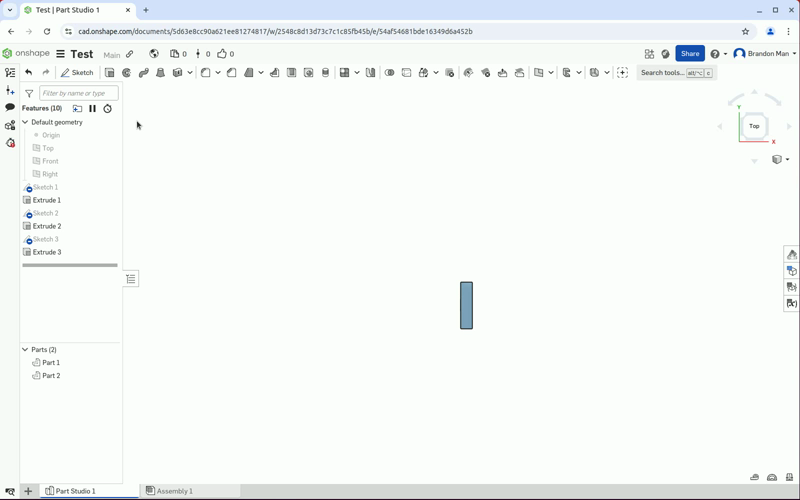
key(shift+h)
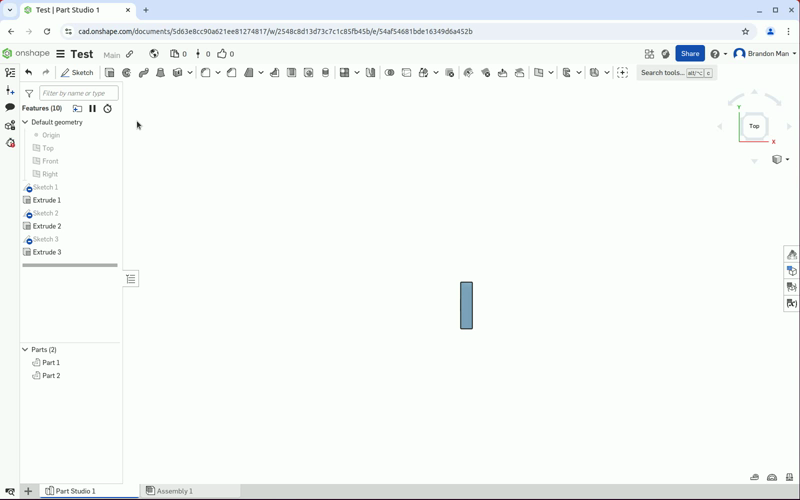
key(shift+h)
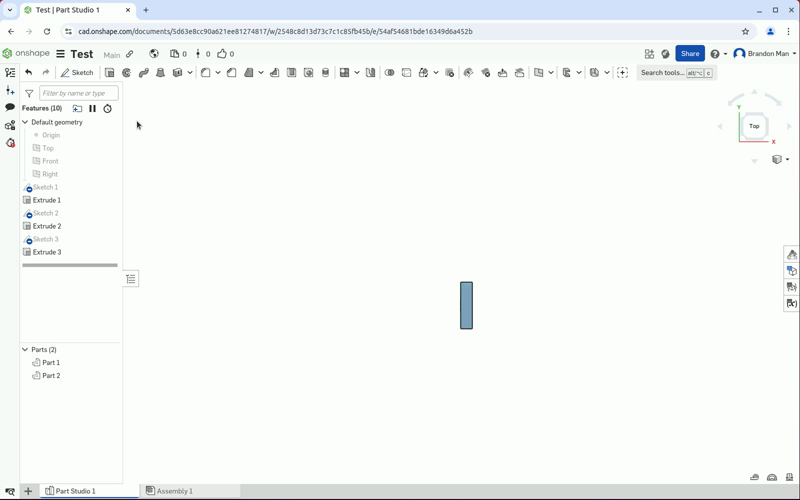
mouse_move(73, 189)
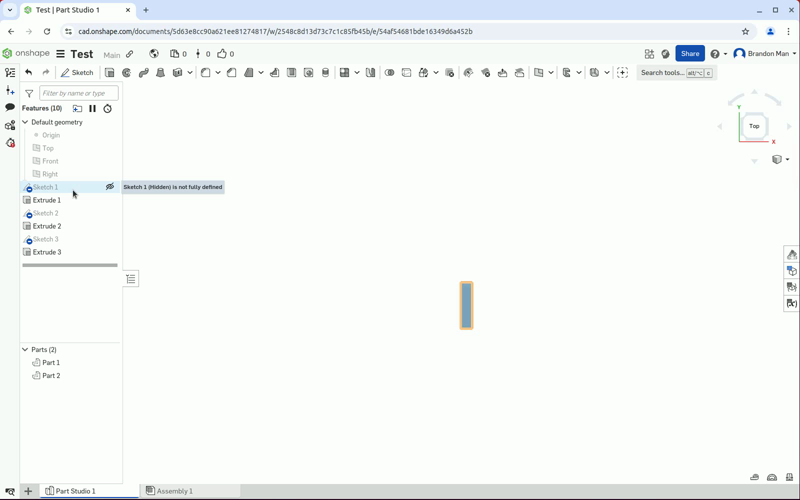
click(73, 189)
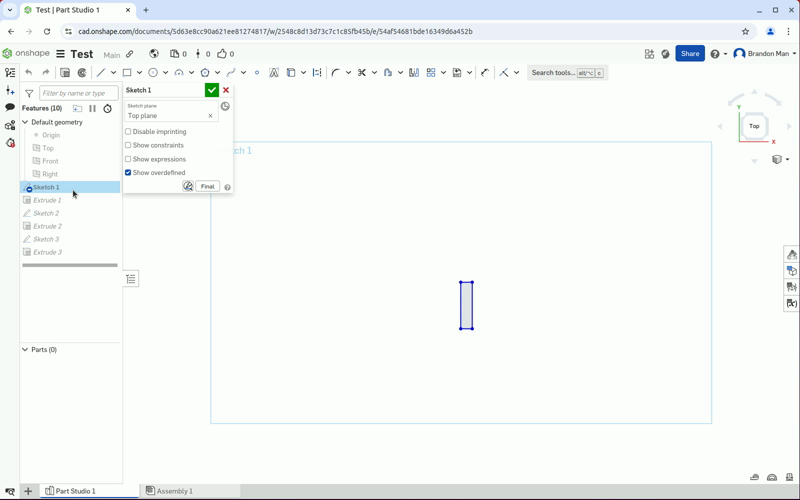
mouse_move(229, 92)
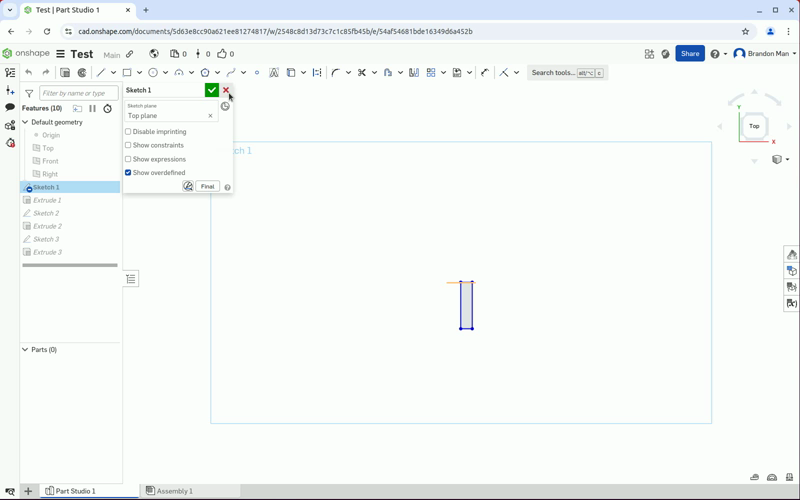
click(229, 92)
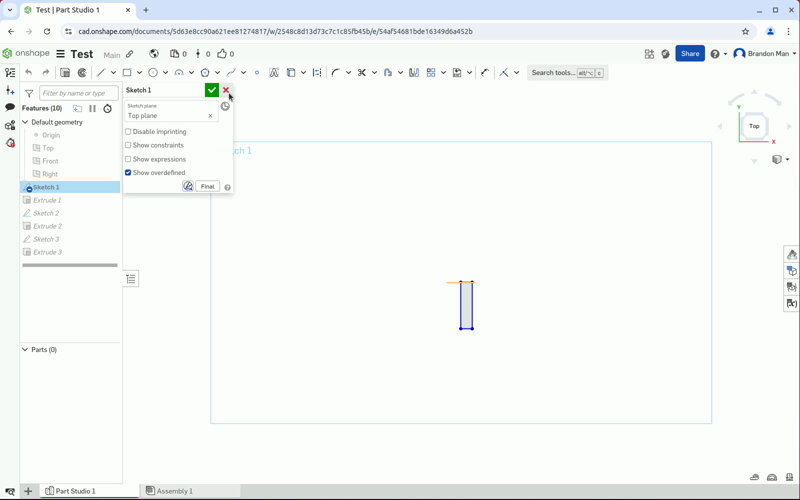
key(shift+s)
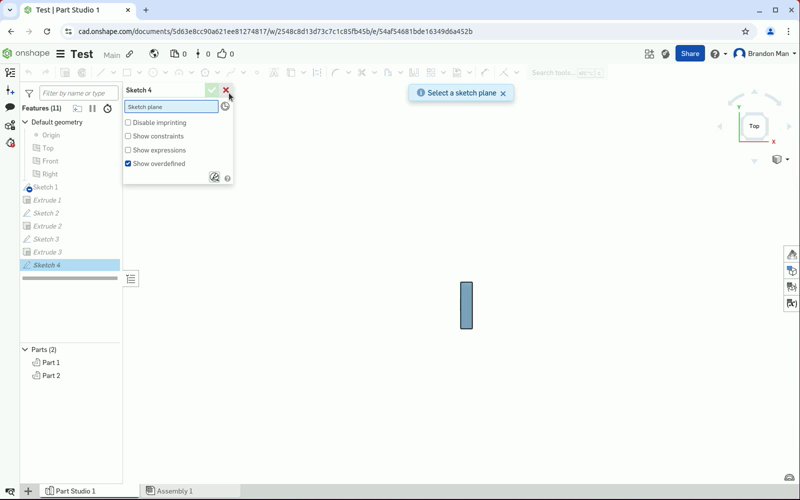
mouse_move(73, 150)
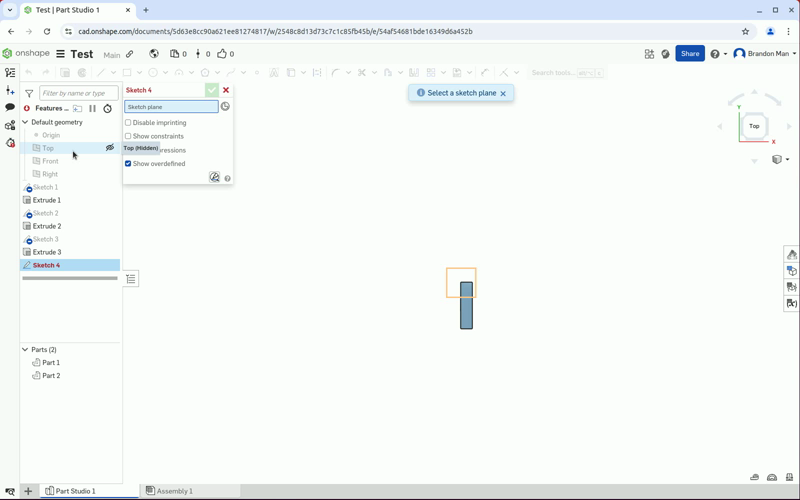
click(73, 150)
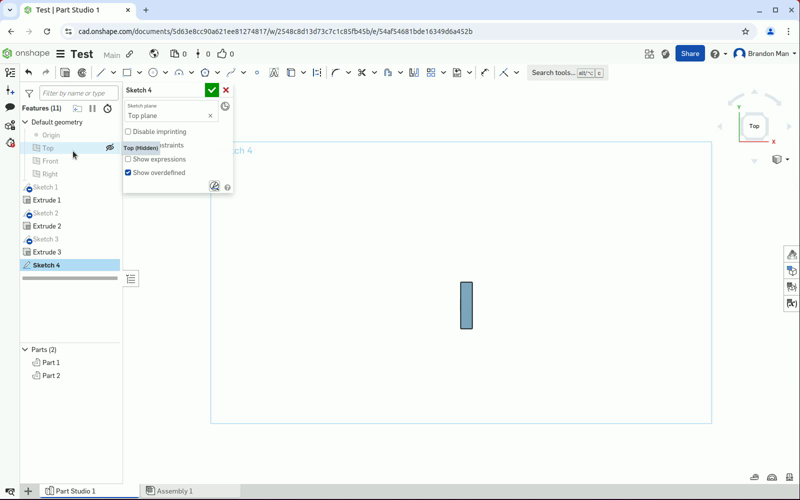
mouse_move(73, 352)
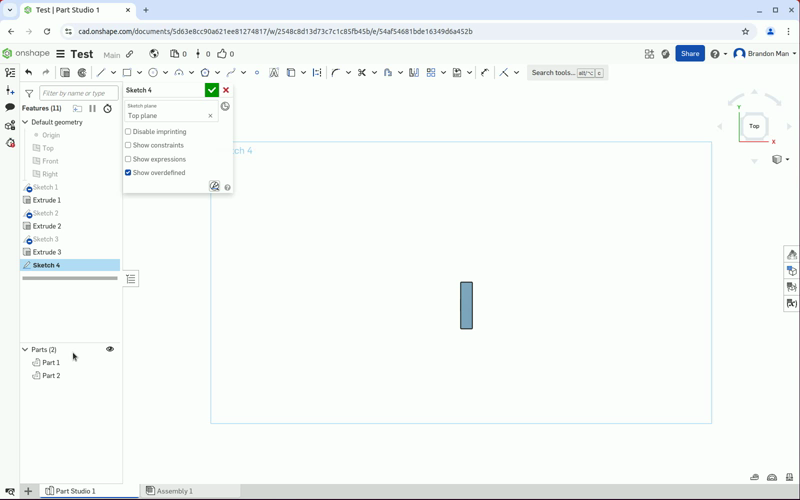
key(y)
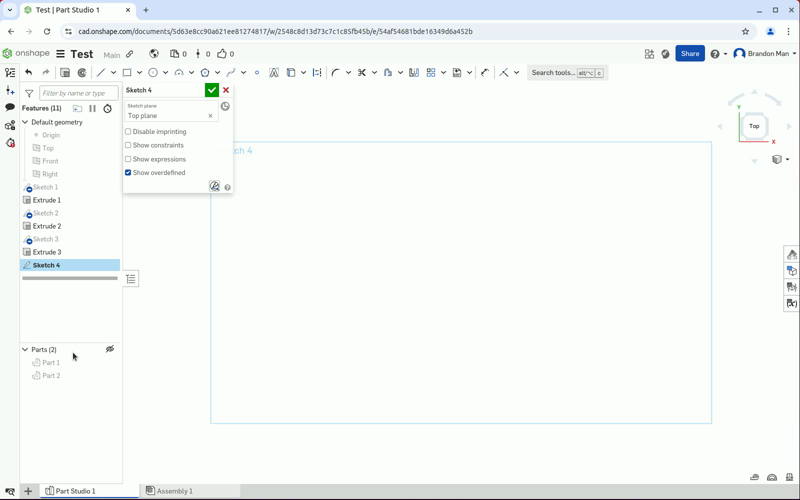
key(l)
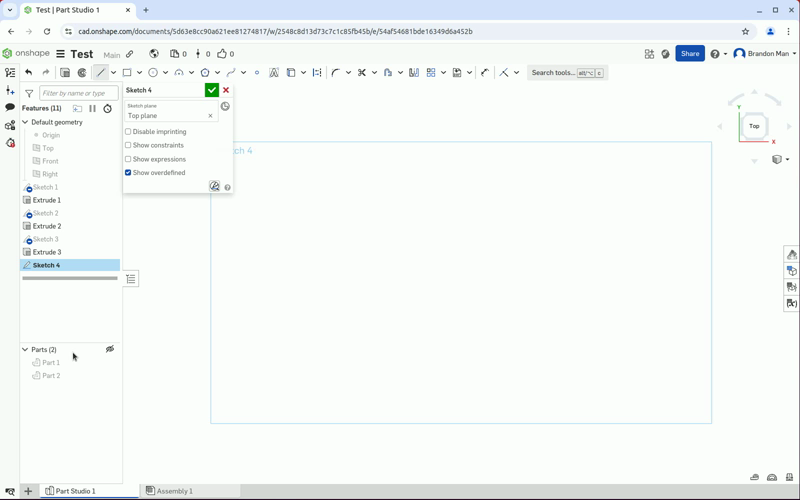
key_down(shift)
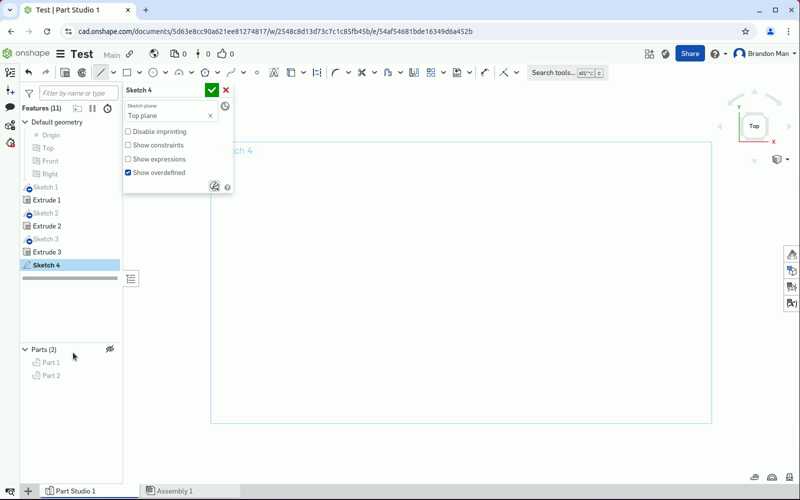
mouse_move(472, 328)
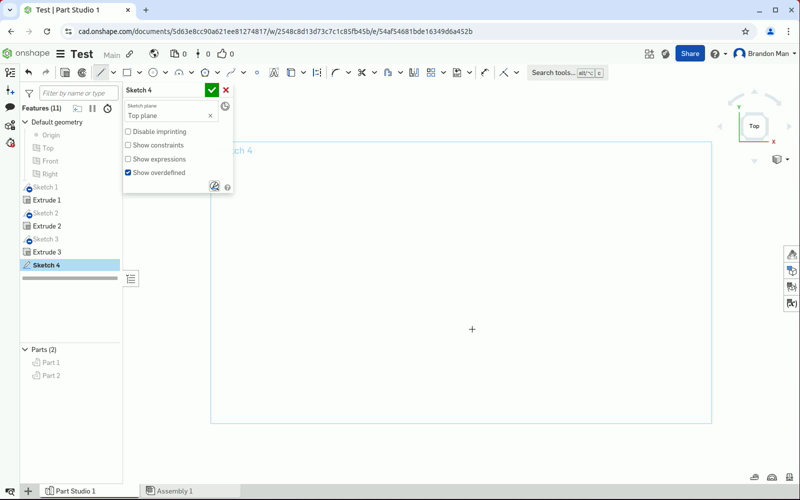
click(472, 328)
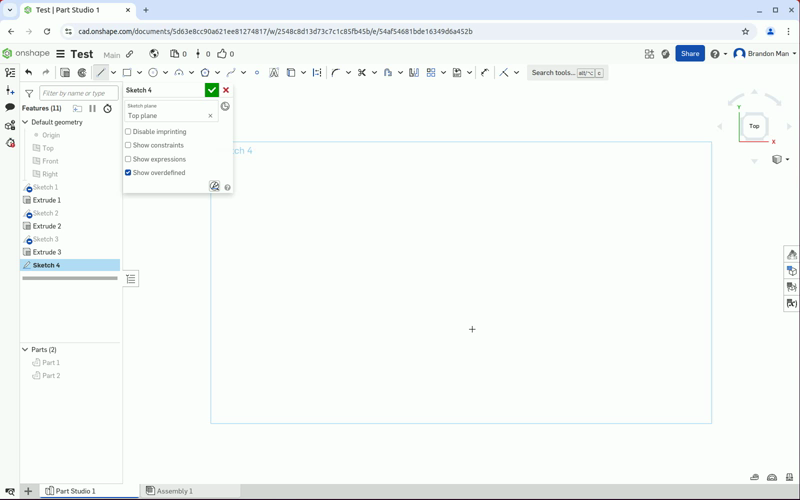
key_up(shift)
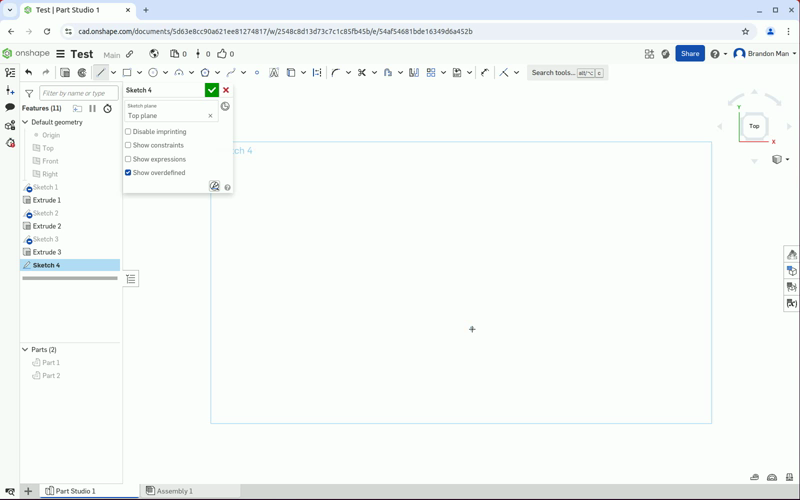
key_down(shift)
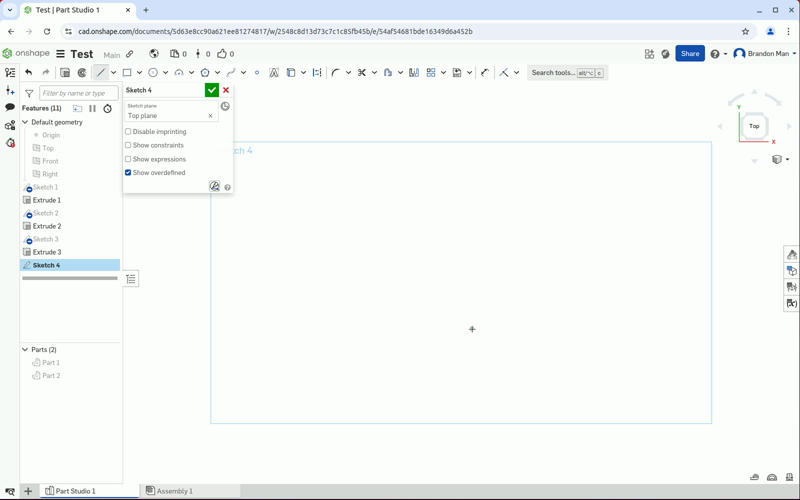
mouse_move(573, 328)
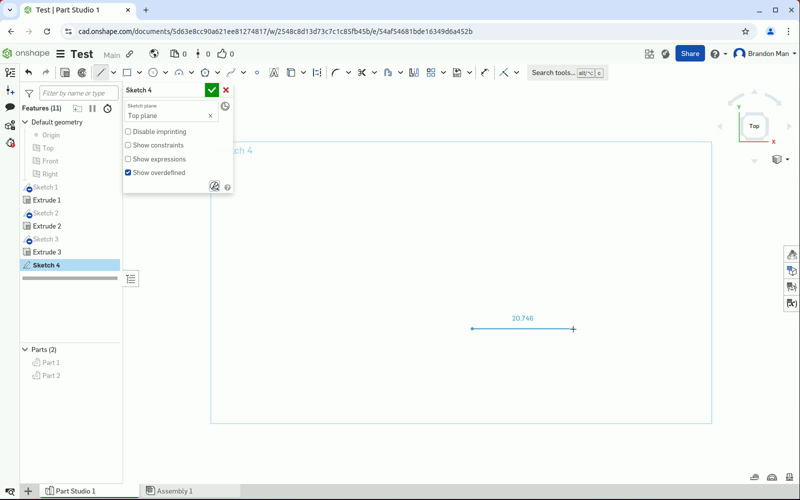
click(573, 328)
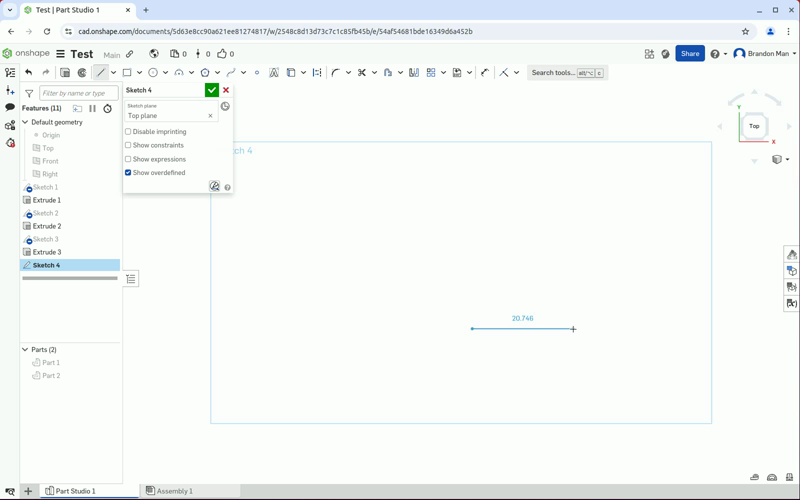
key_up(shift)
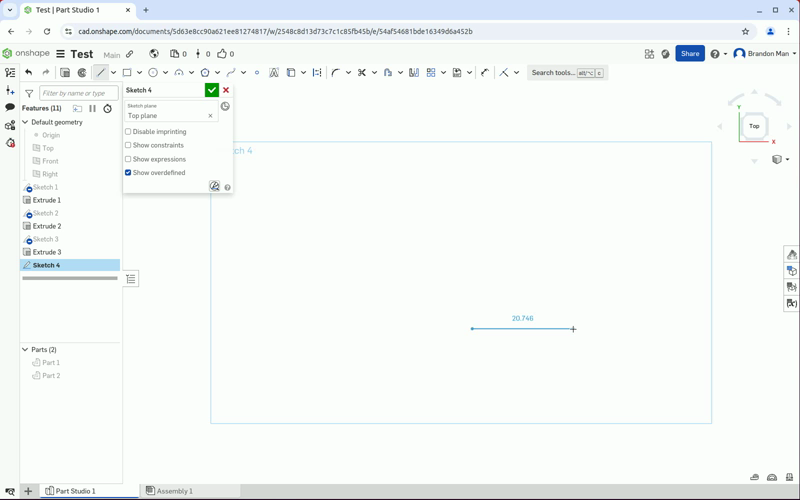
key_down(shift)
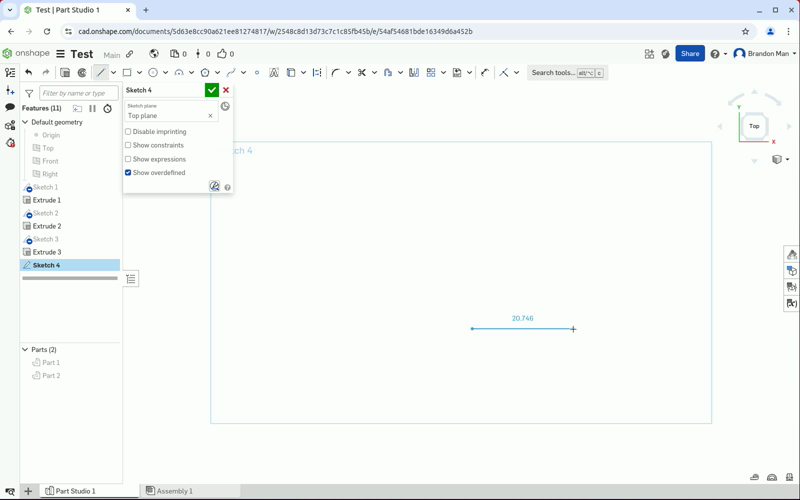
mouse_move(589, 328)
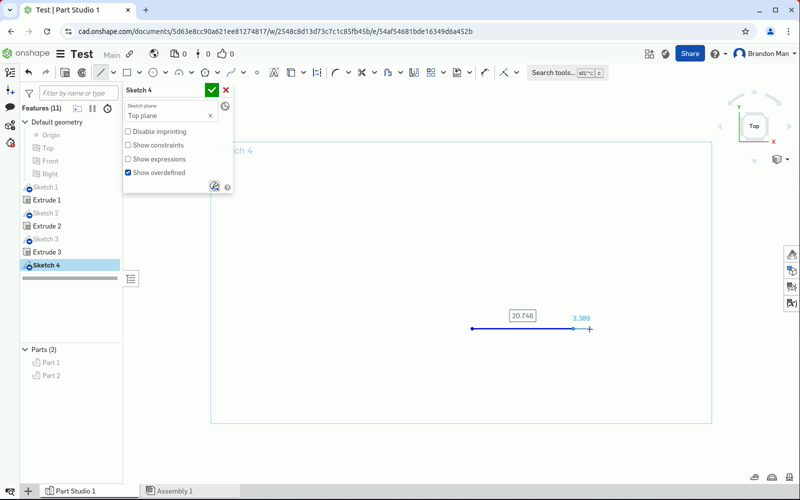
mouse_move(573, 310)
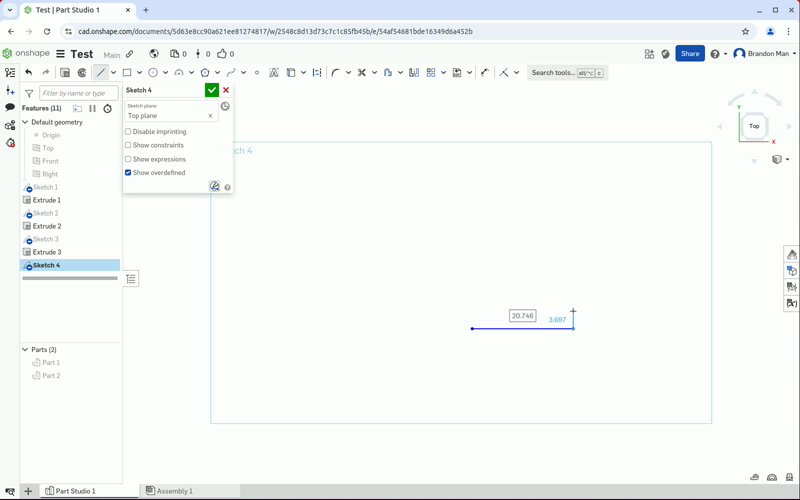
click(573, 310)
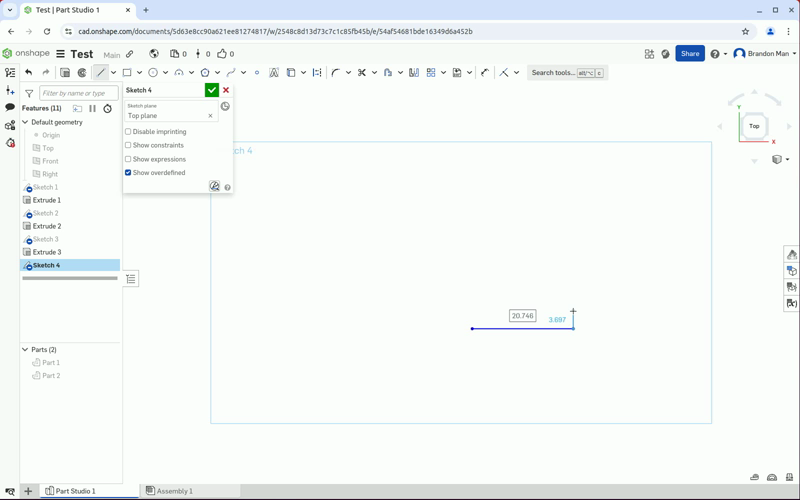
key_up(shift)
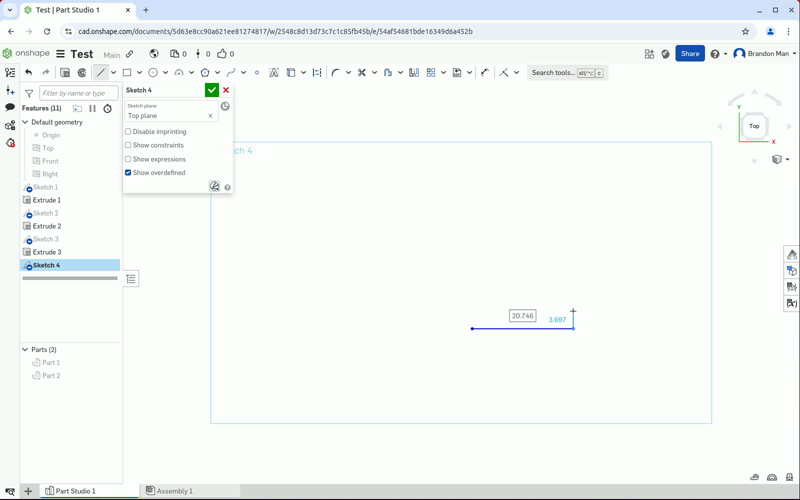
key_down(shift)
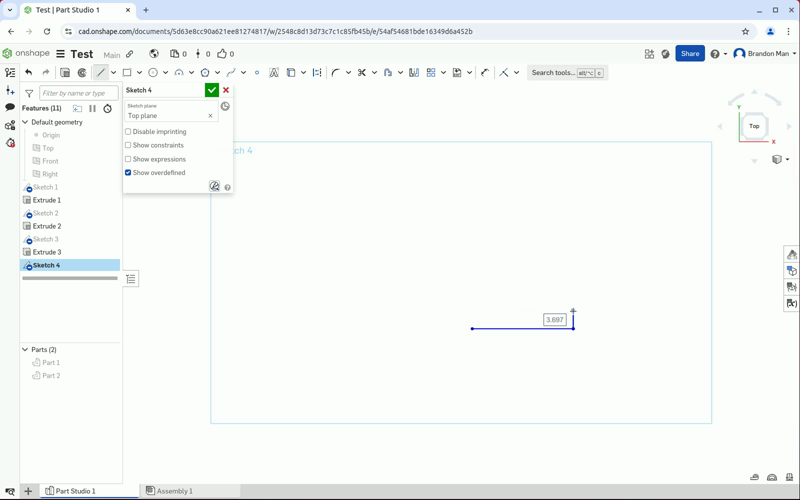
mouse_move(472, 282)
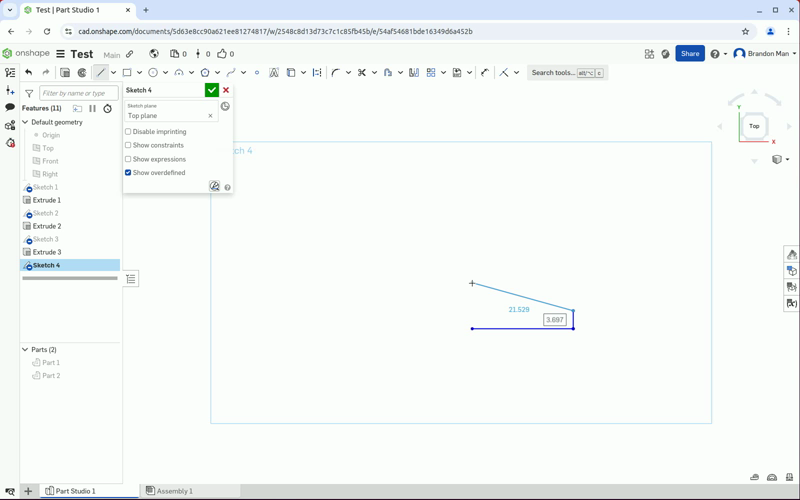
click(472, 282)
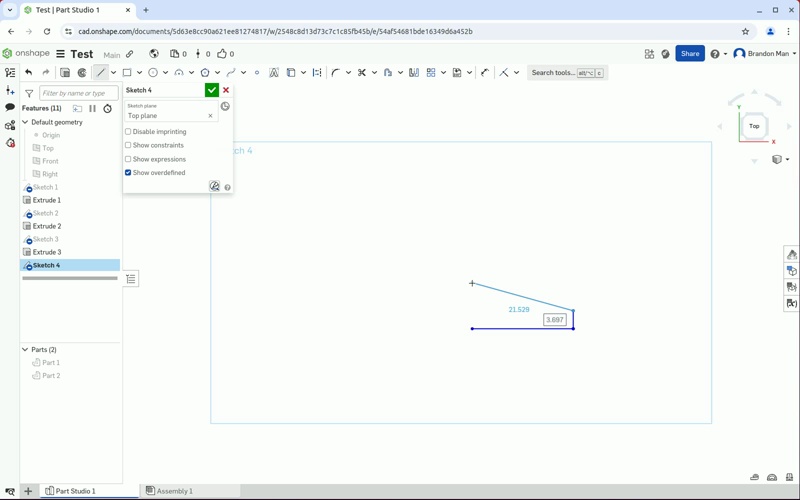
key_up(shift)
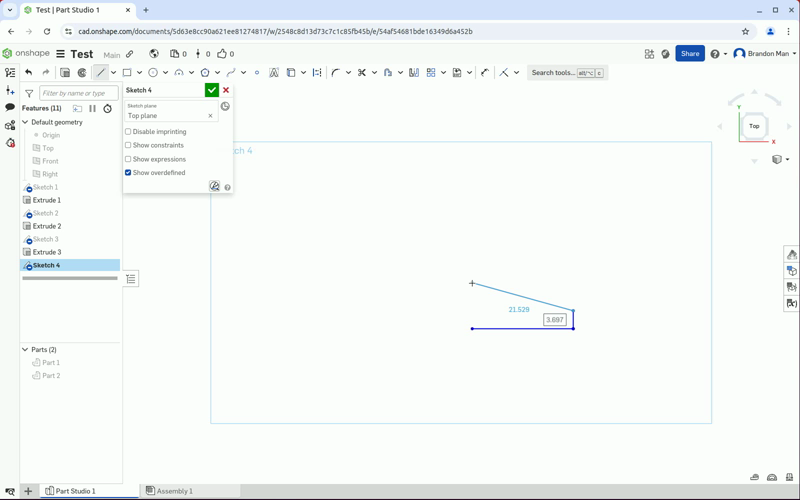
mouse_move(502, 282)
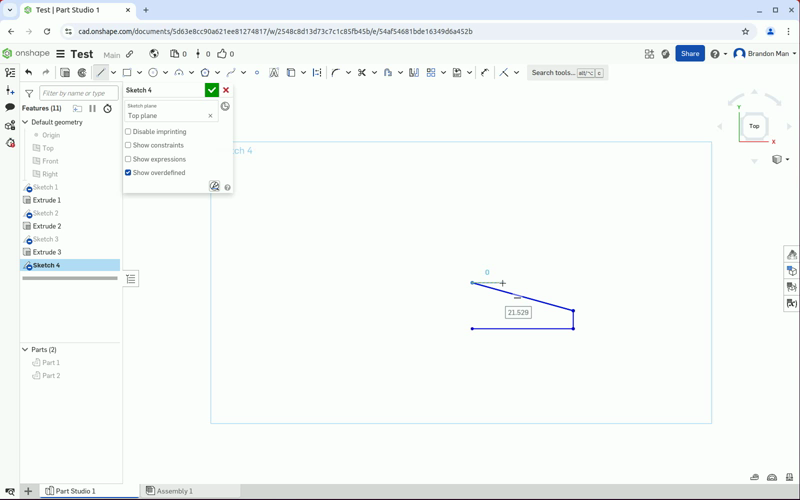
key_down(shift)
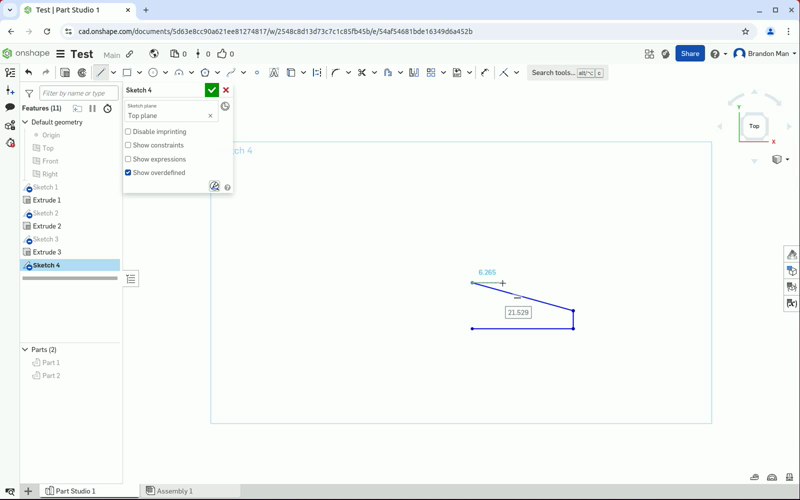
mouse_move(472, 328)
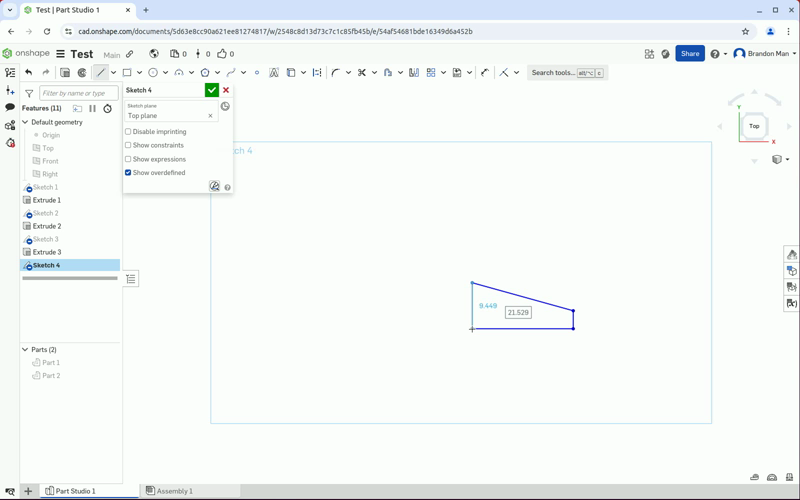
key_up(shift)
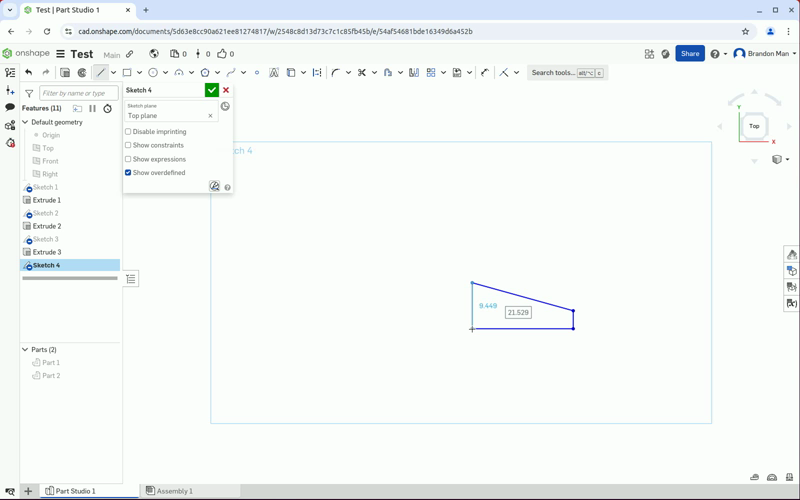
click(472, 328)
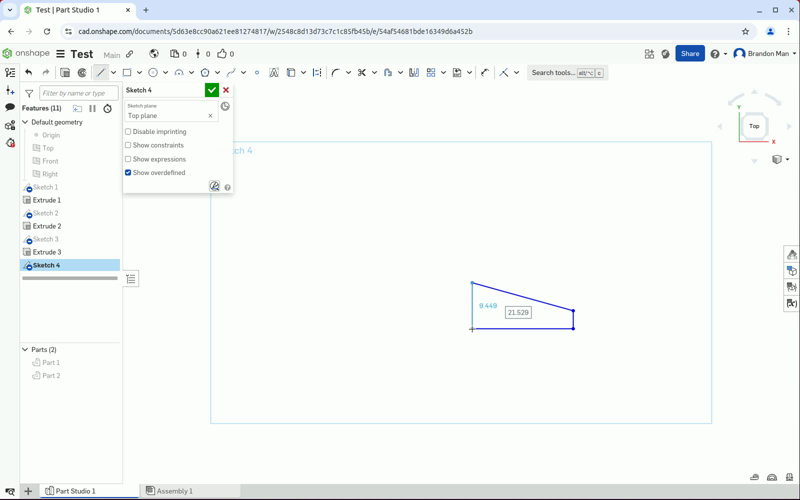
key(esc)
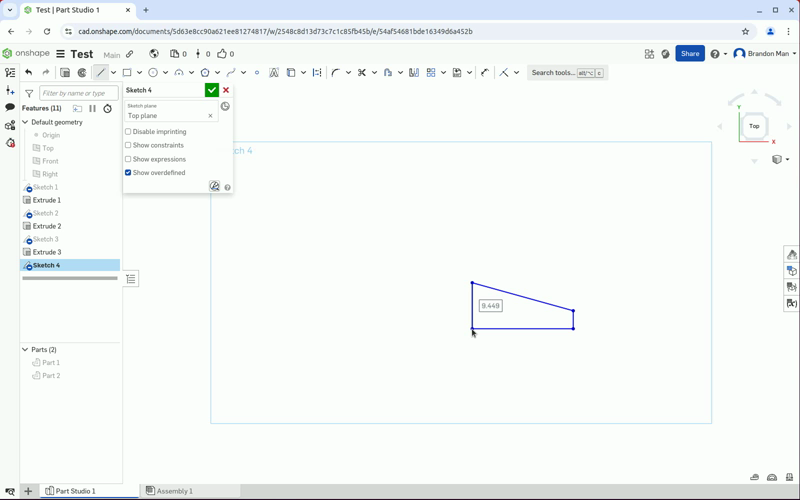
mouse_move(557, 324)
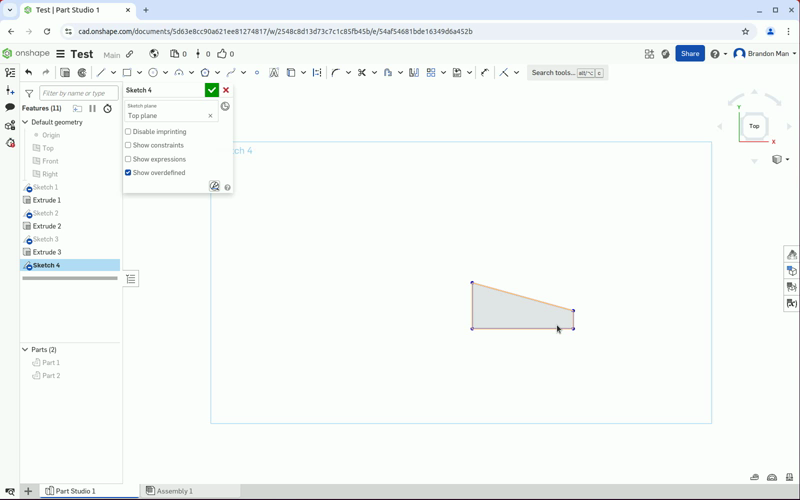
click(557, 324)
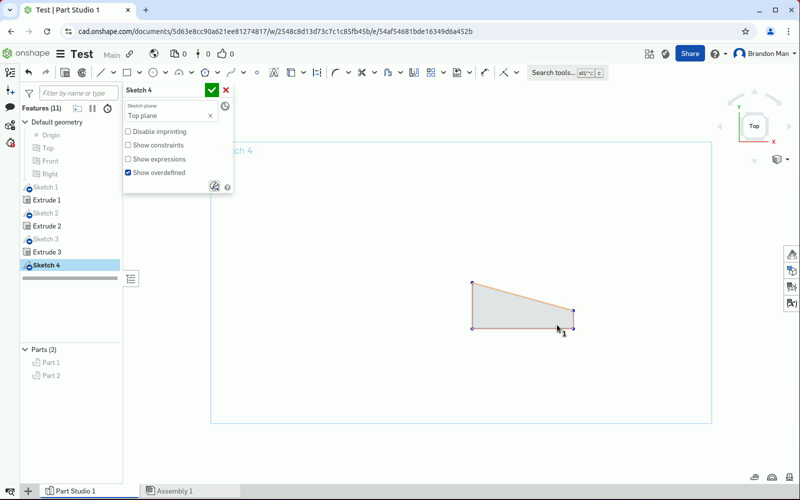
mouse_move(73, 352)
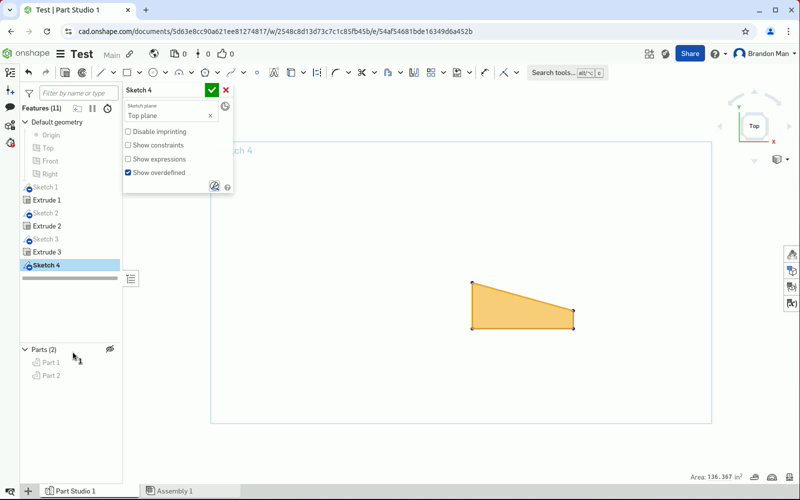
key(shift+y)
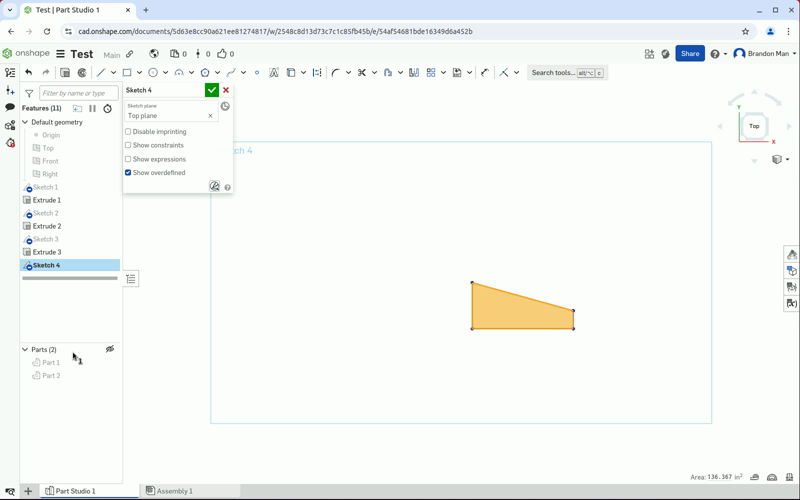
key(shift+e)
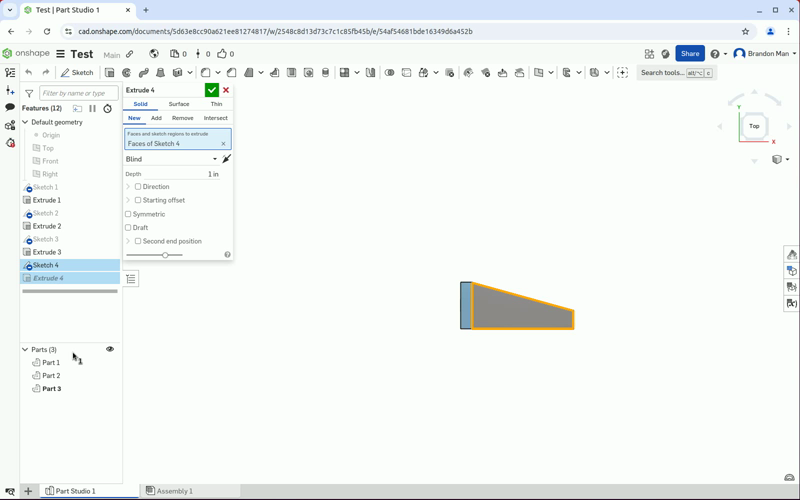
mouse_move(143, 106)
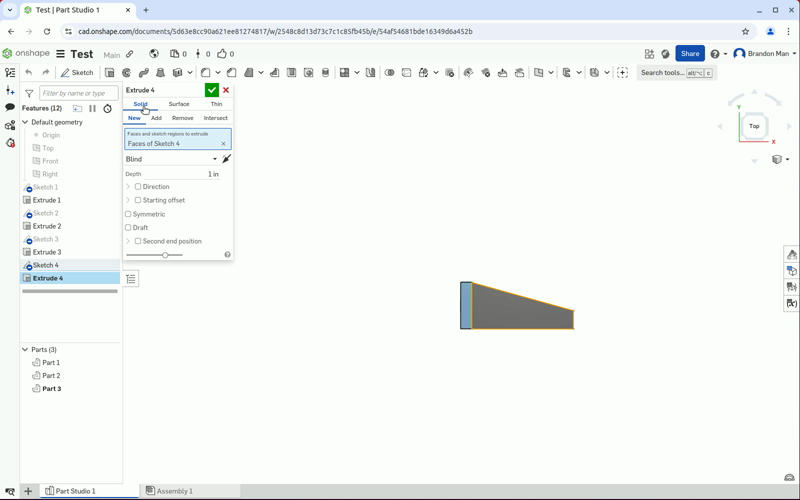
click(143, 106)
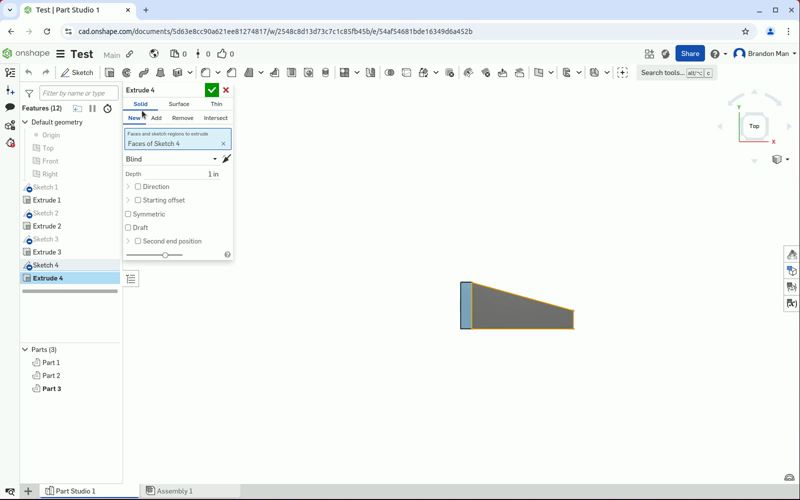
mouse_move(137, 120)
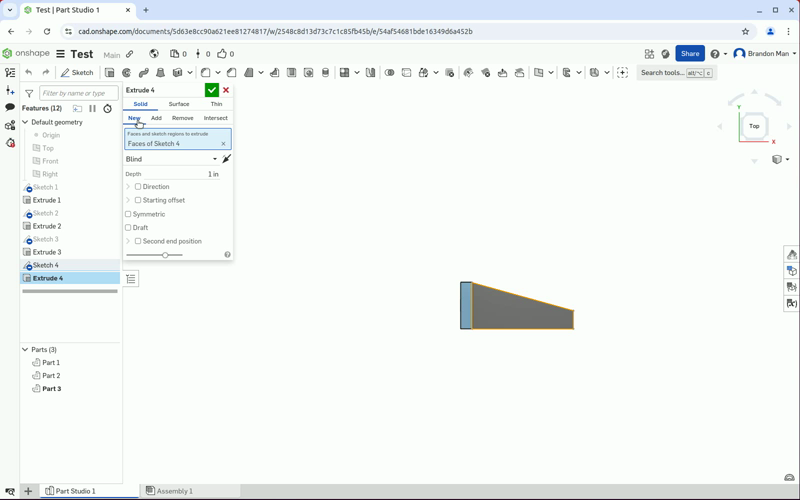
click(137, 120)
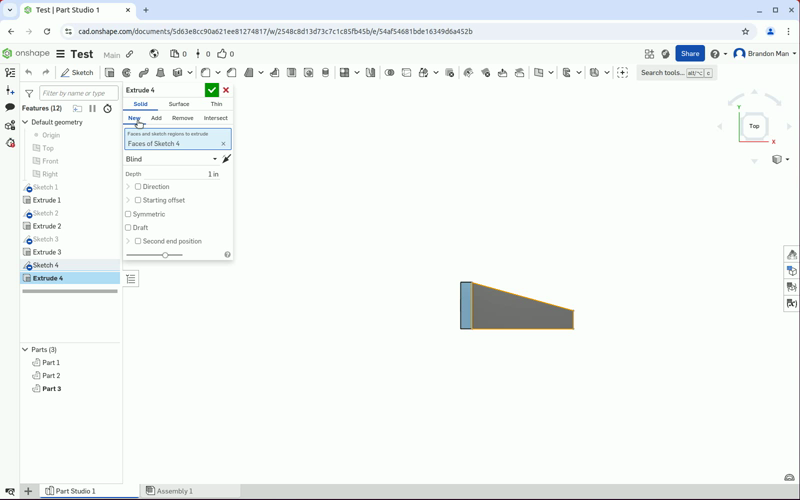
key(tab, 4)
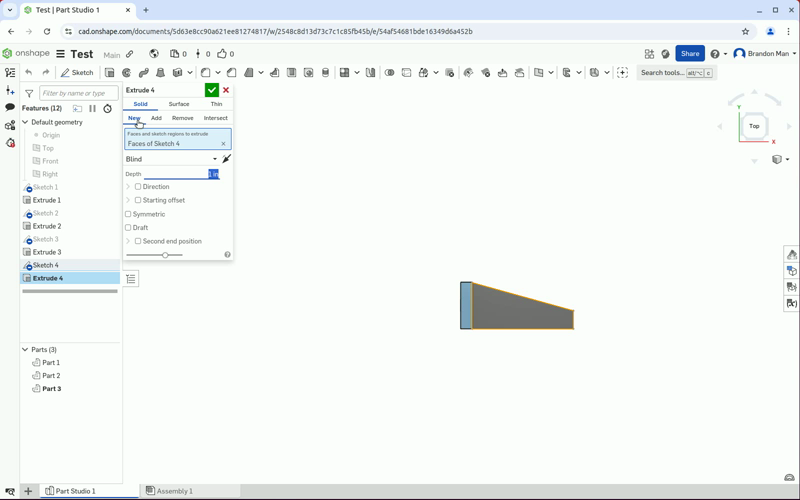
text(0.241)
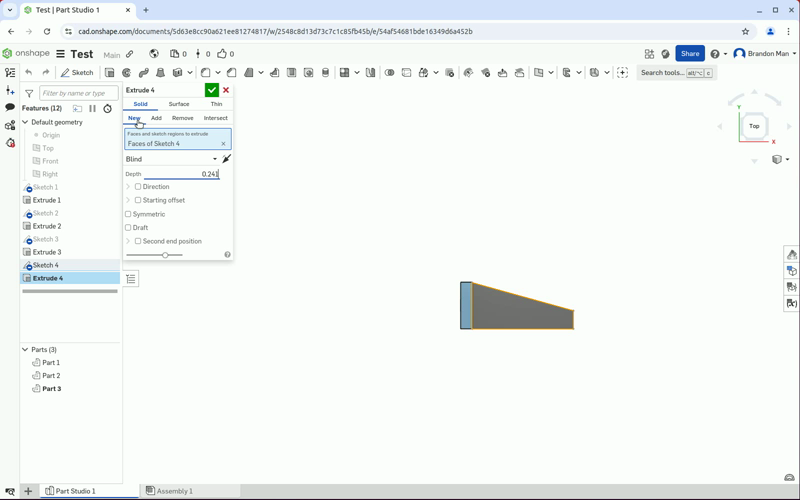
key(enter)
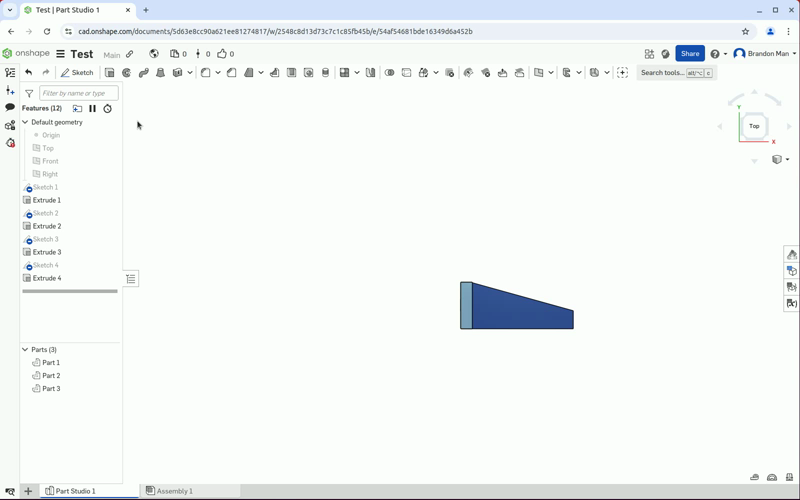
key(shift+h)
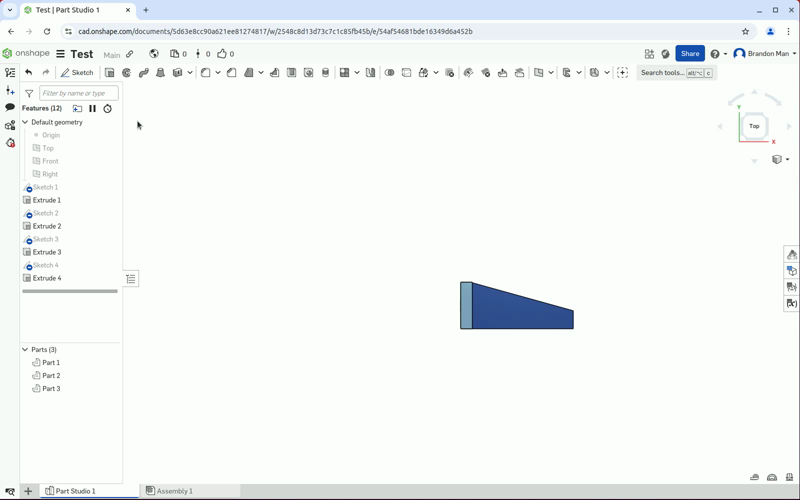
key(shift+h)
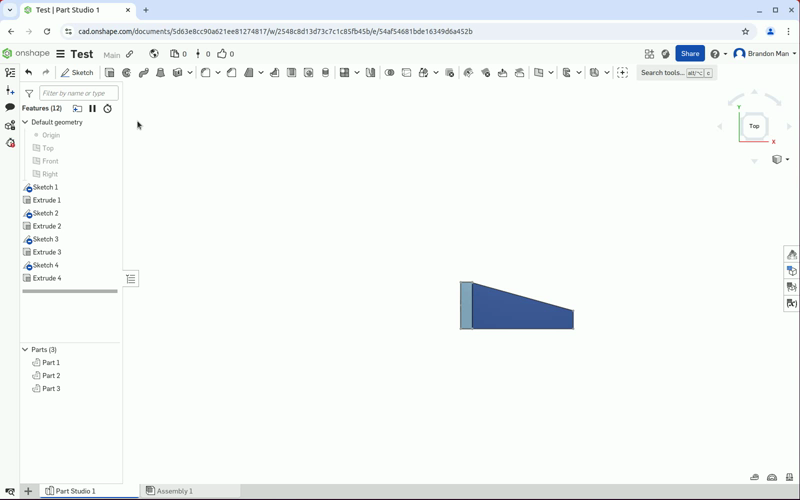
key(shift+7)
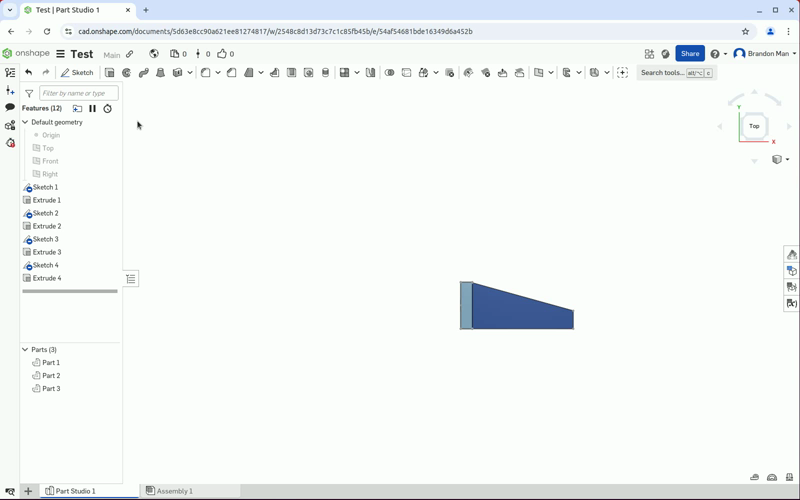
key(up, 3)
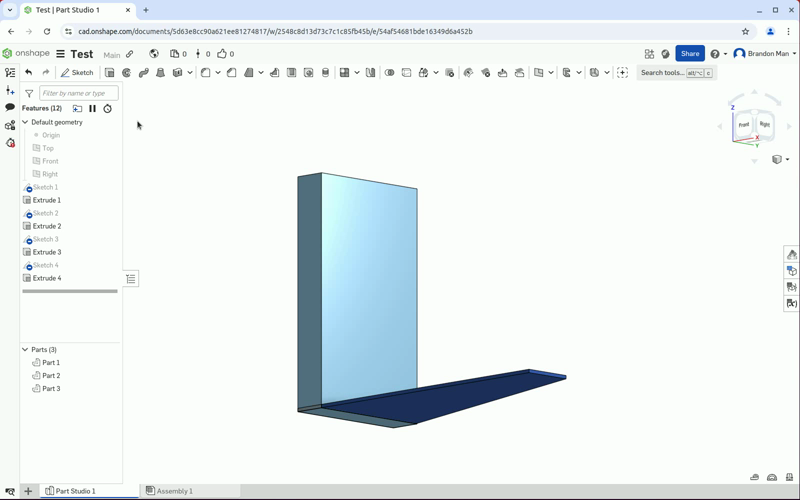
key(left, 3)
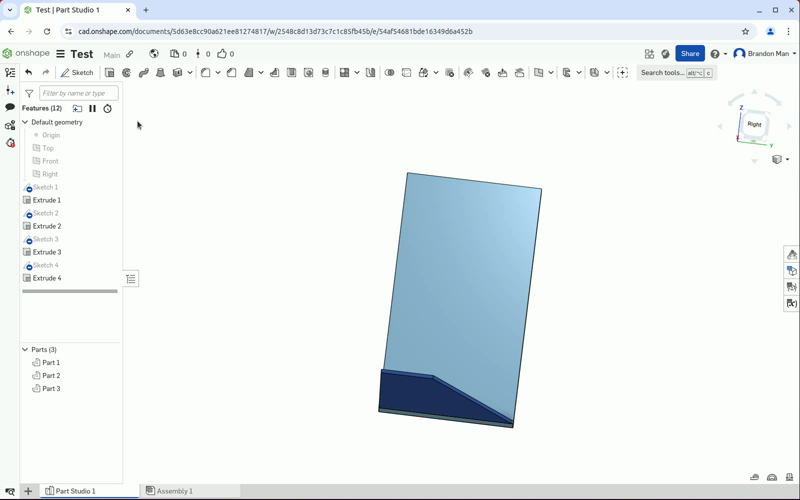
key(right, 3)
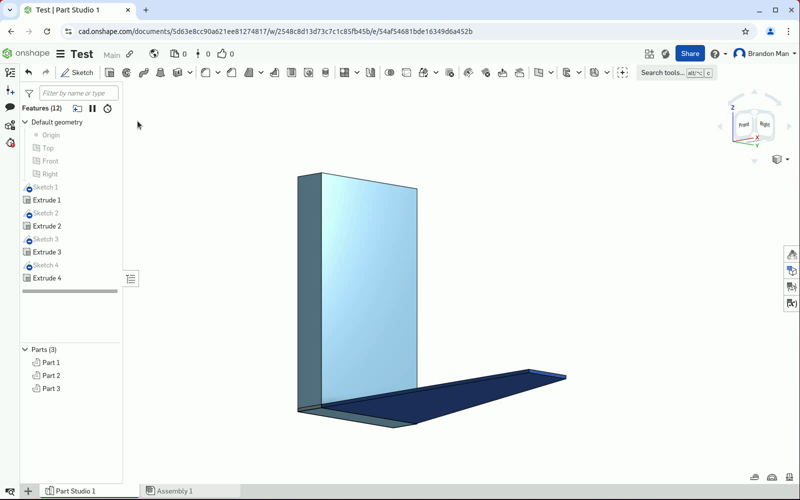
key(down, 3)
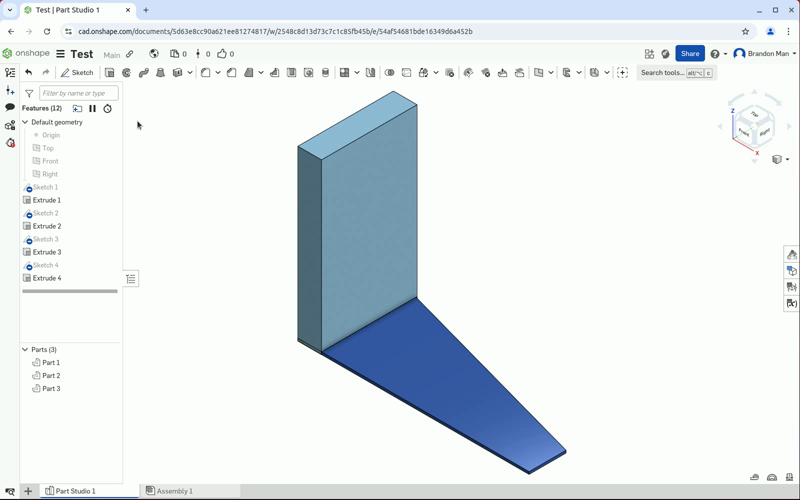
mouse_move(73, 189)
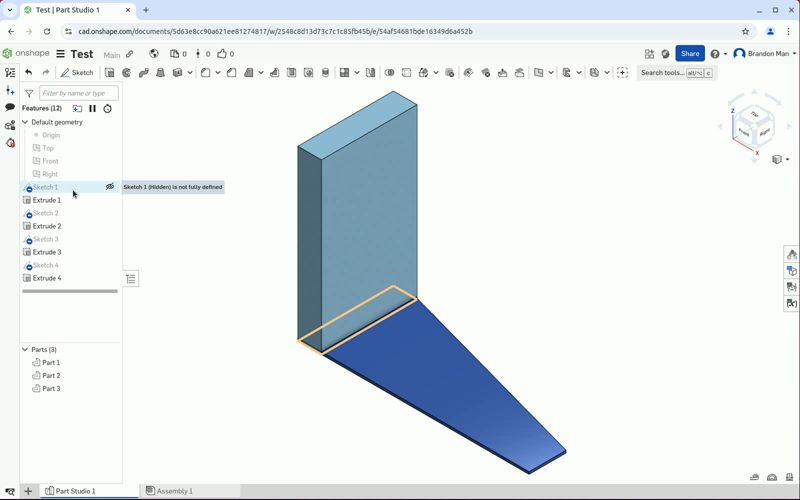
click(73, 189)